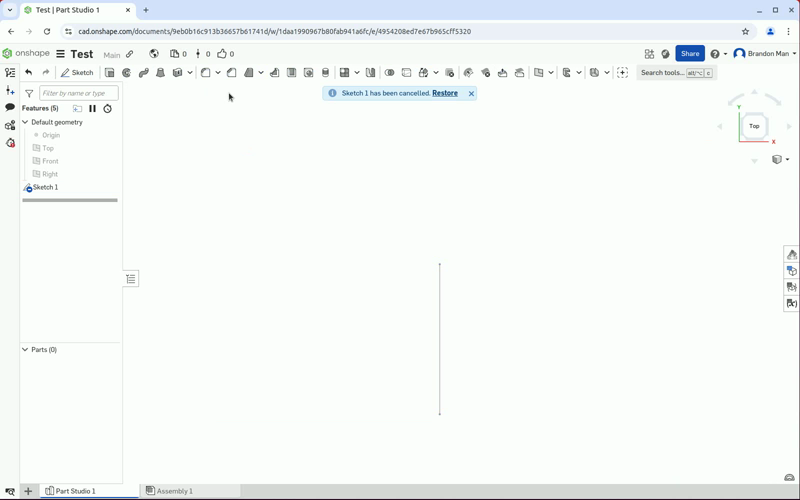
key(shift+h)
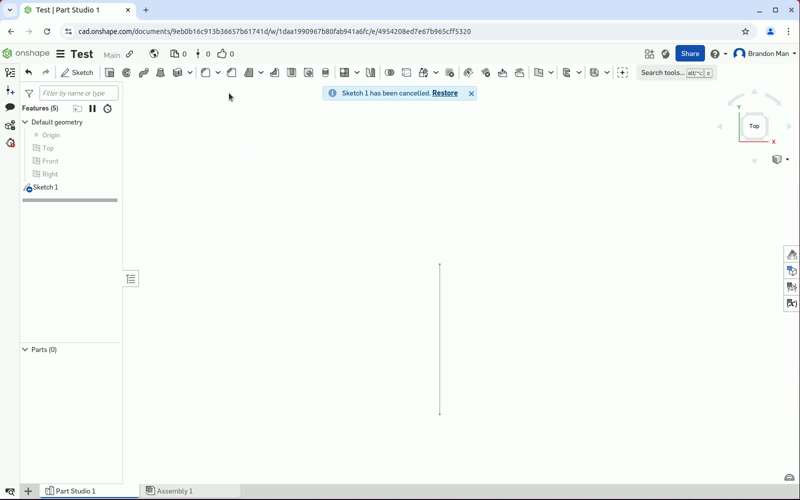
key(shift+s)
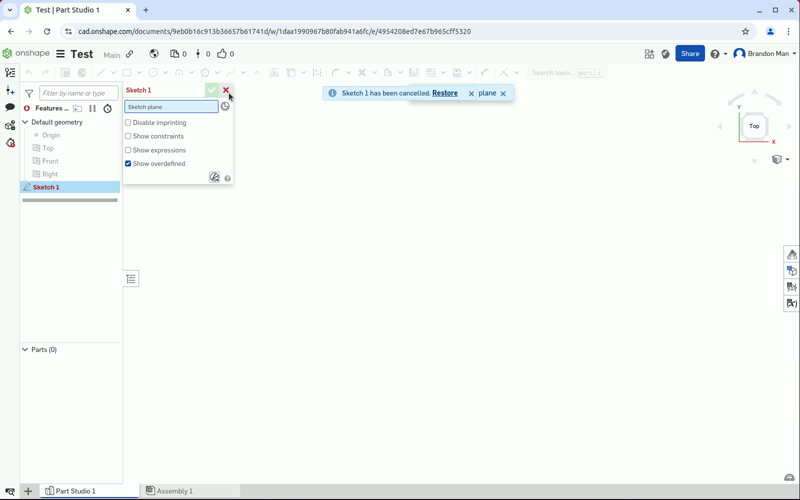
mouse_move(73, 150)
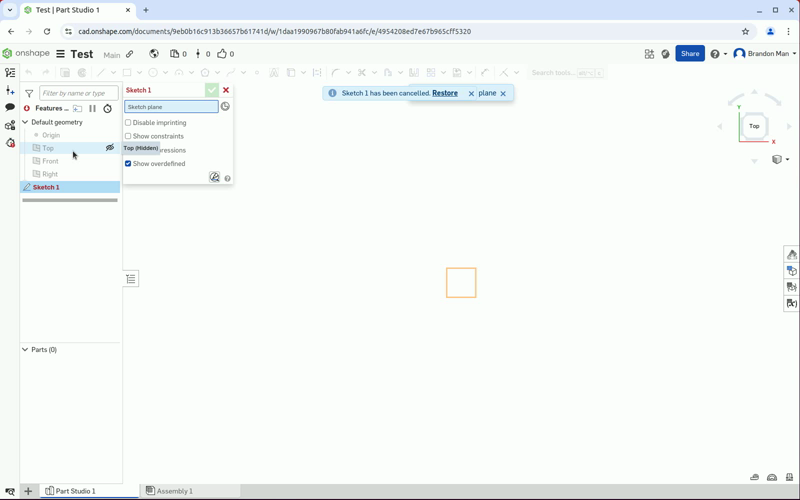
click(73, 150)
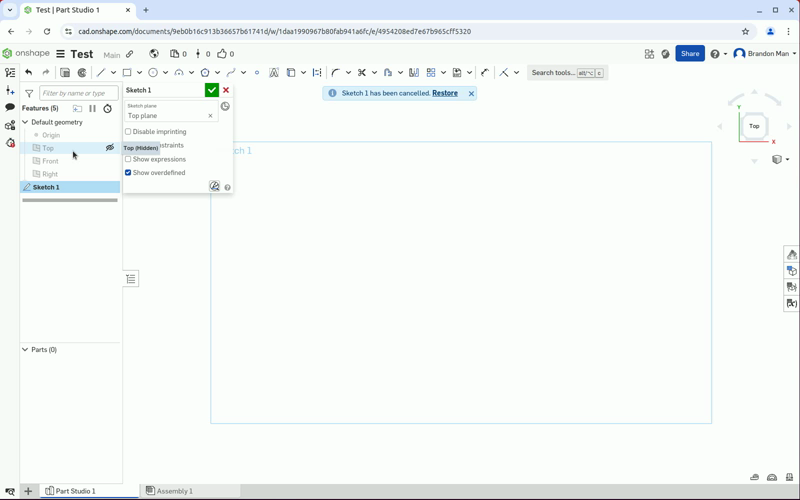
mouse_move(73, 352)
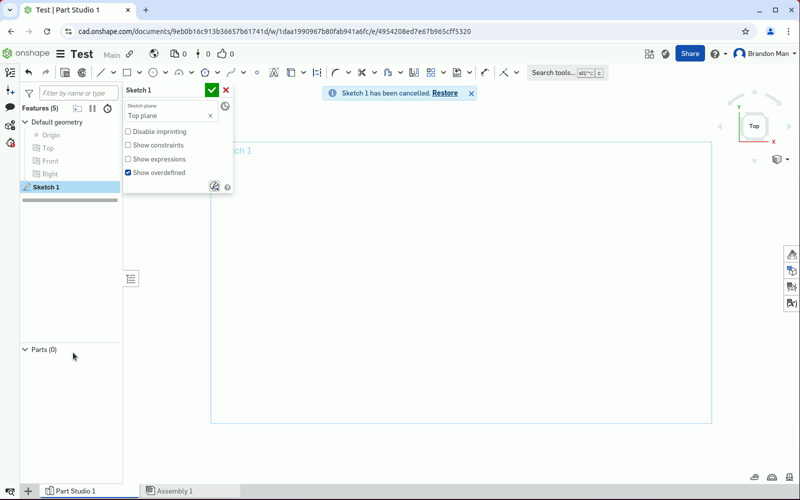
key(y)
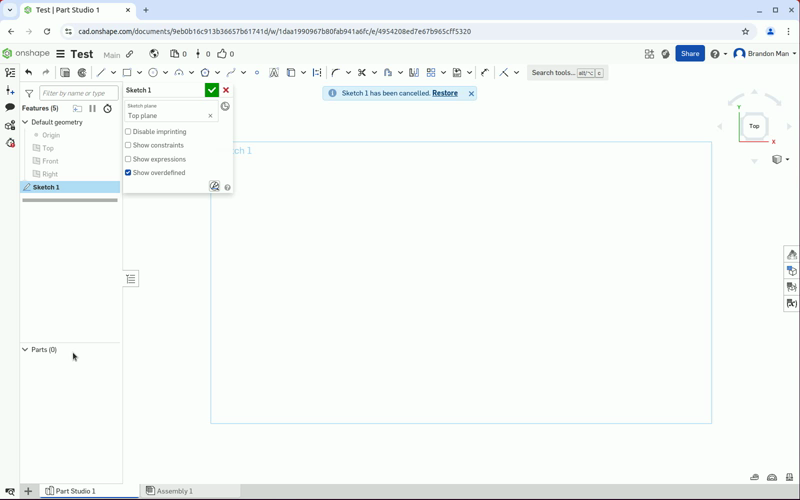
key(a)
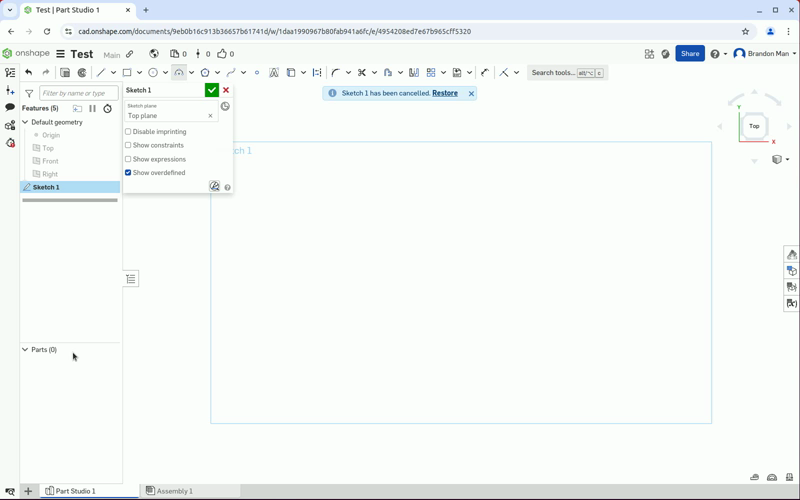
key_down(shift)
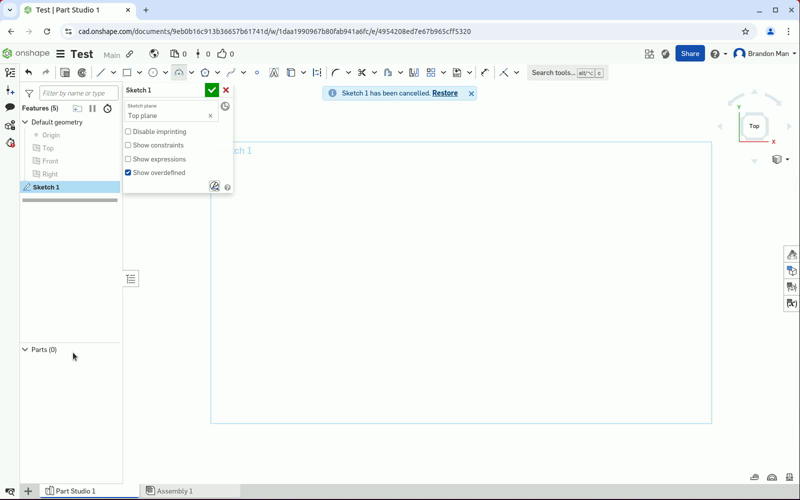
mouse_move(444, 312)
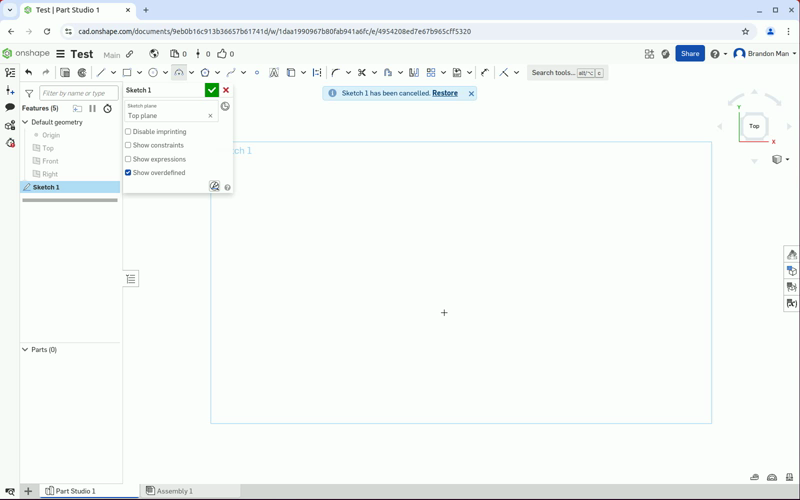
click(444, 312)
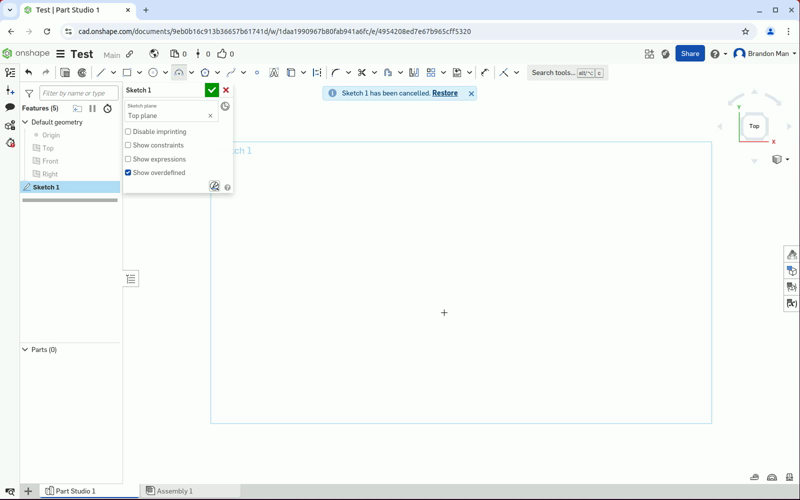
key_up(shift)
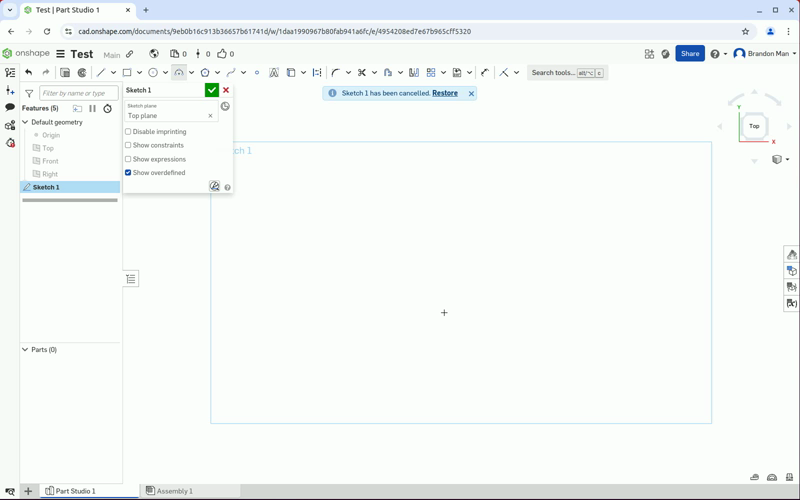
key_down(shift)
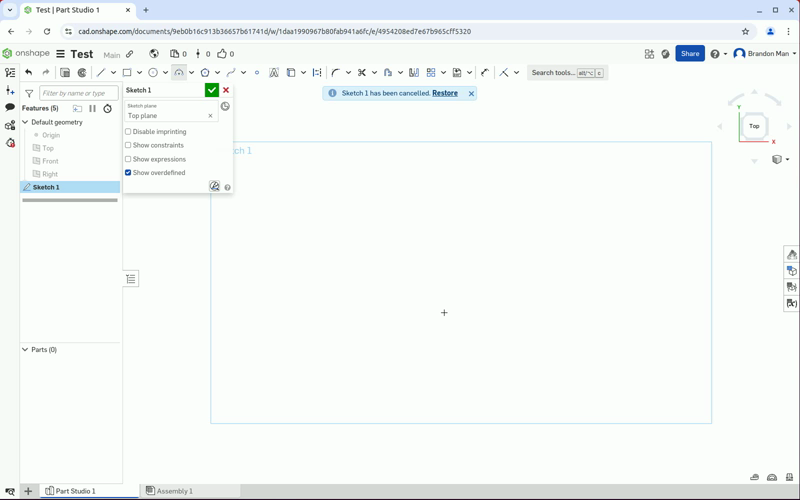
mouse_move(444, 253)
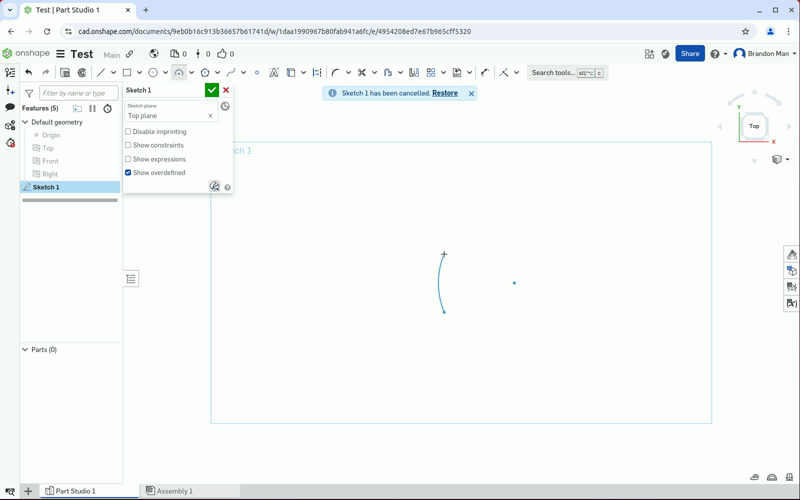
click(444, 253)
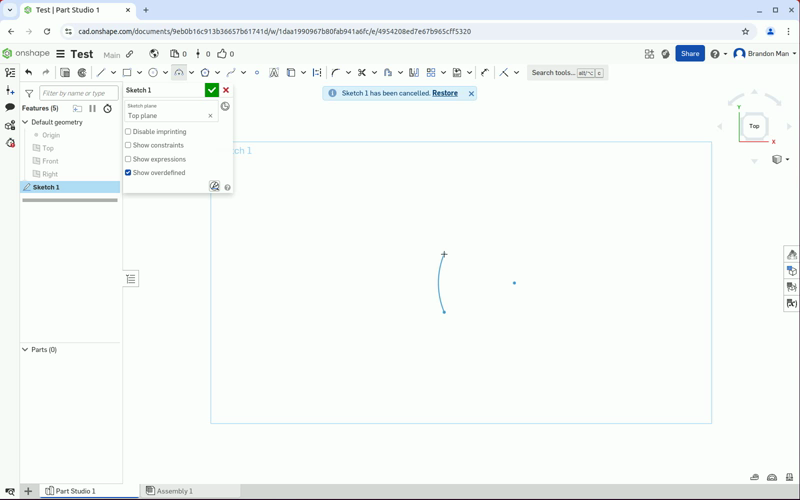
mouse_move(427, 282)
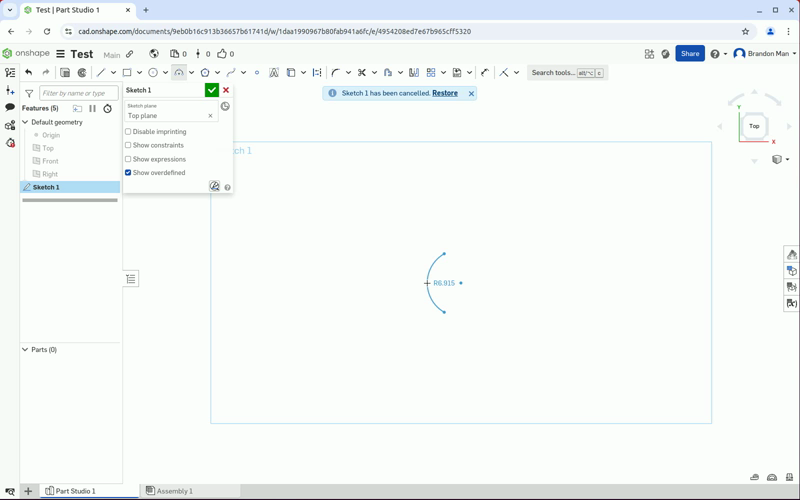
click(427, 282)
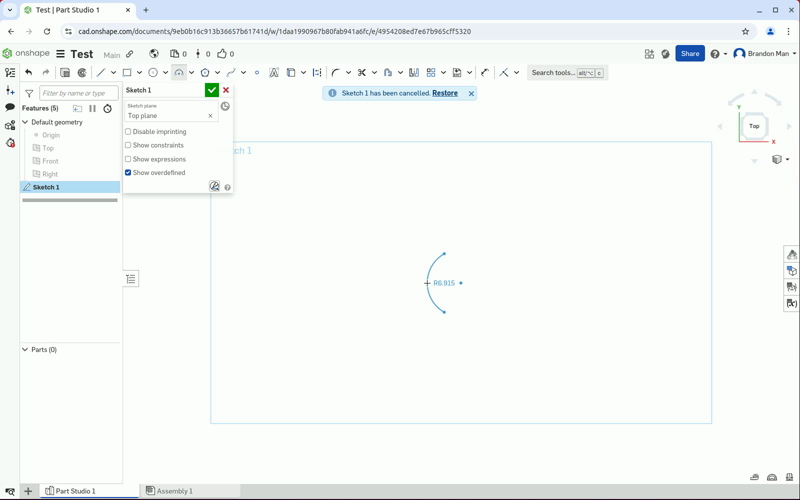
key_up(shift)
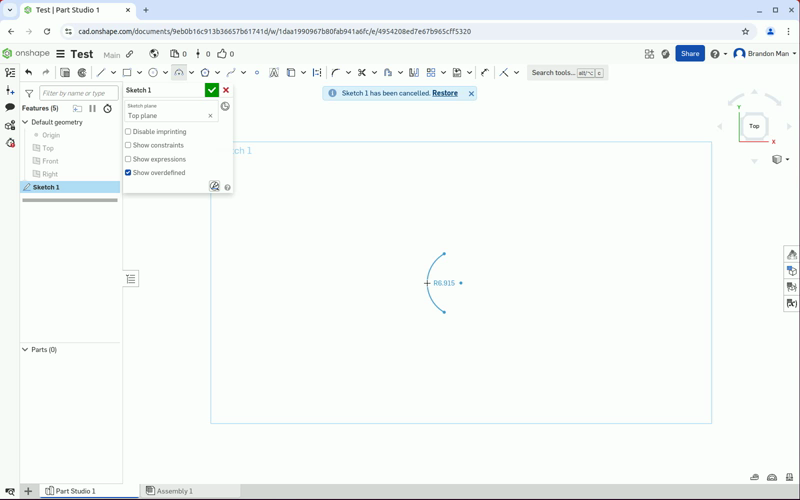
mouse_move(444, 253)
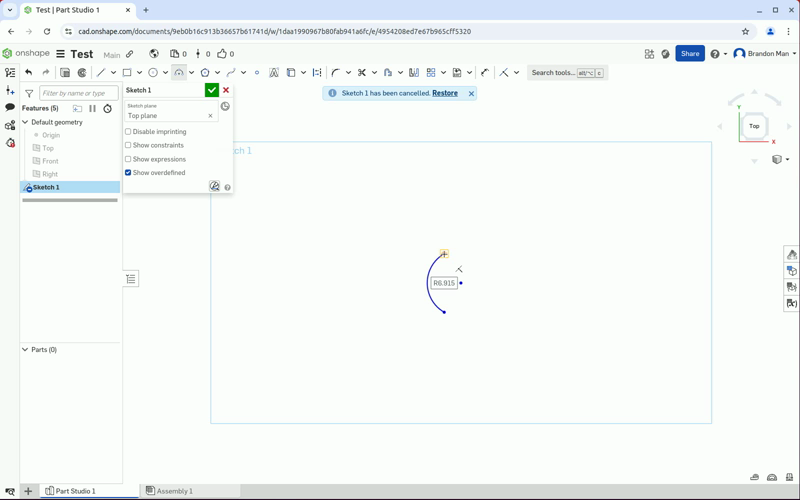
click(444, 253)
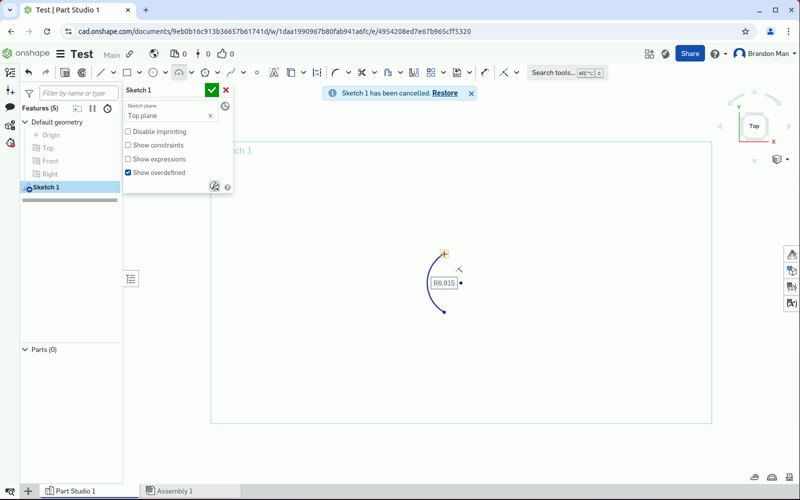
mouse_move(444, 312)
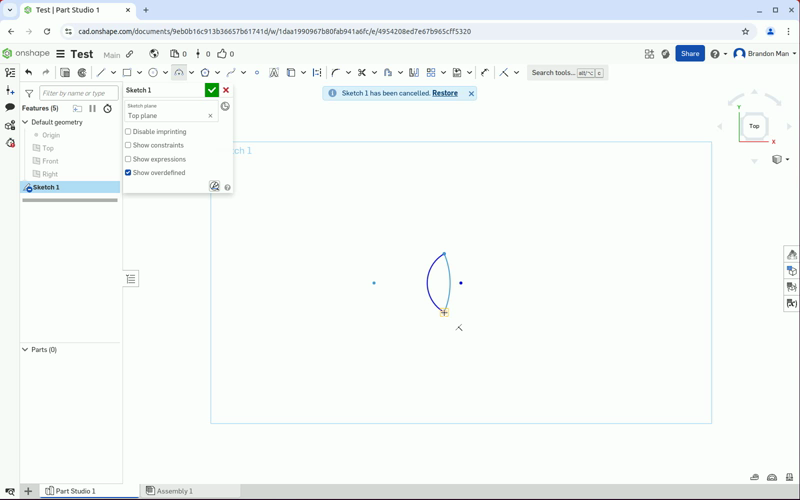
click(444, 312)
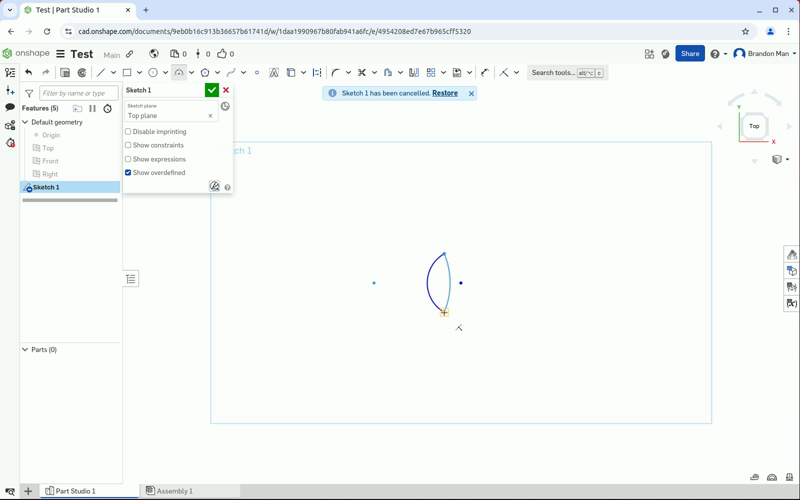
key_down(shift)
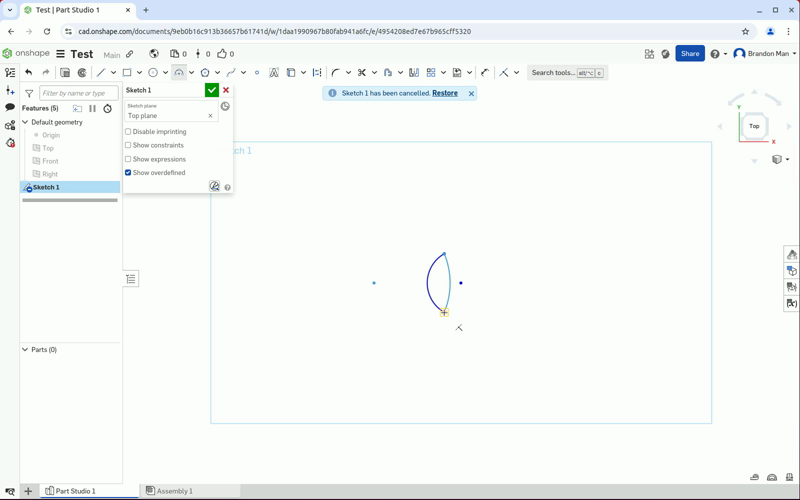
mouse_move(347, 282)
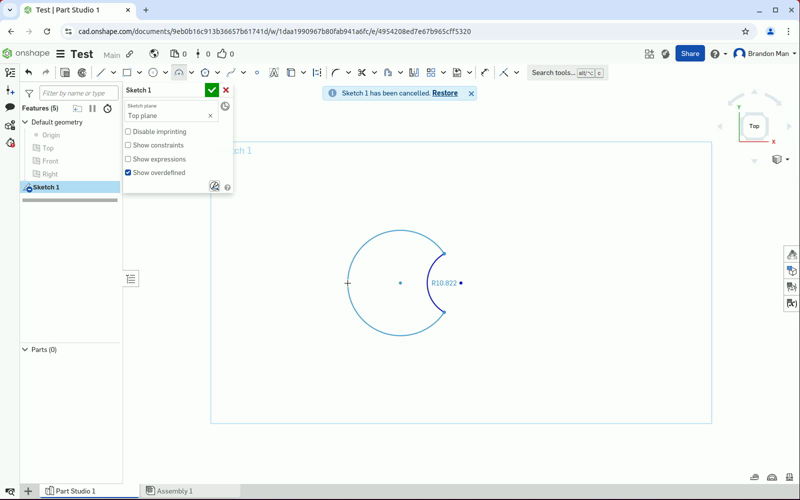
click(347, 282)
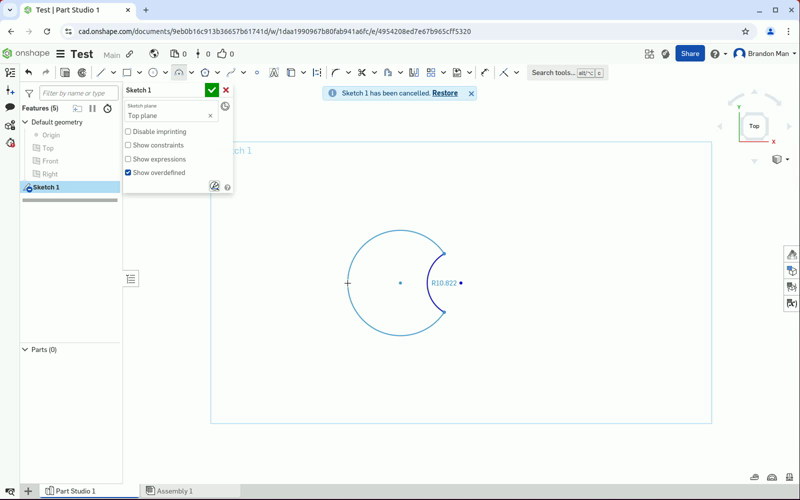
key_up(shift)
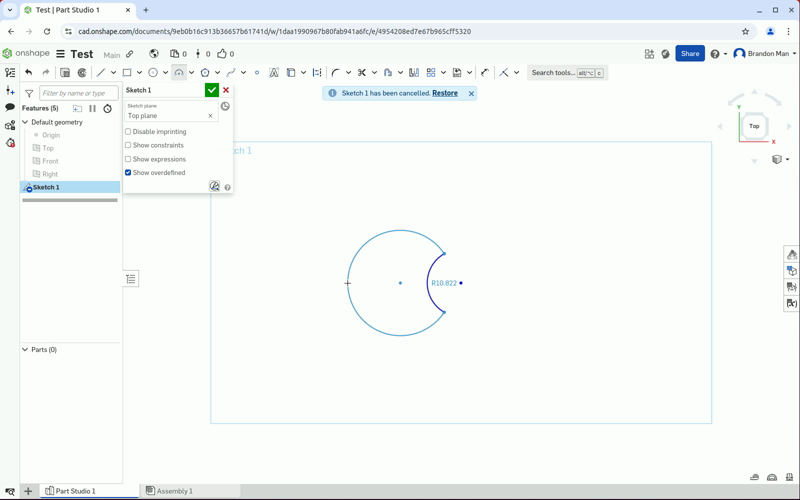
key(esc)
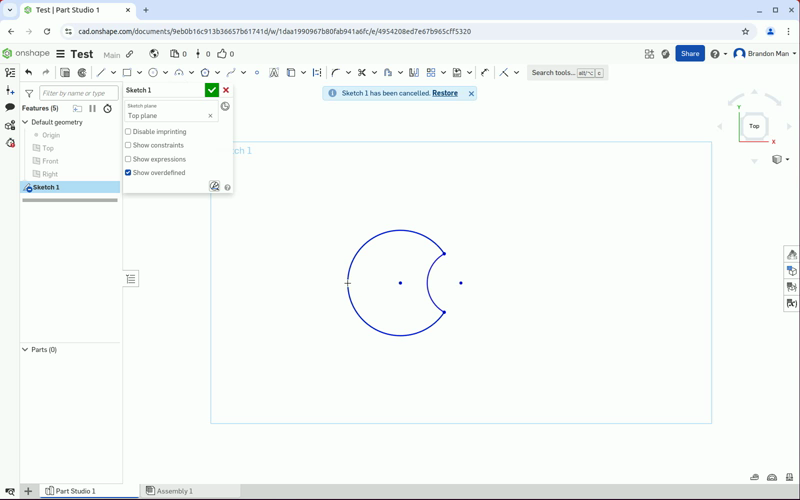
mouse_move(383, 324)
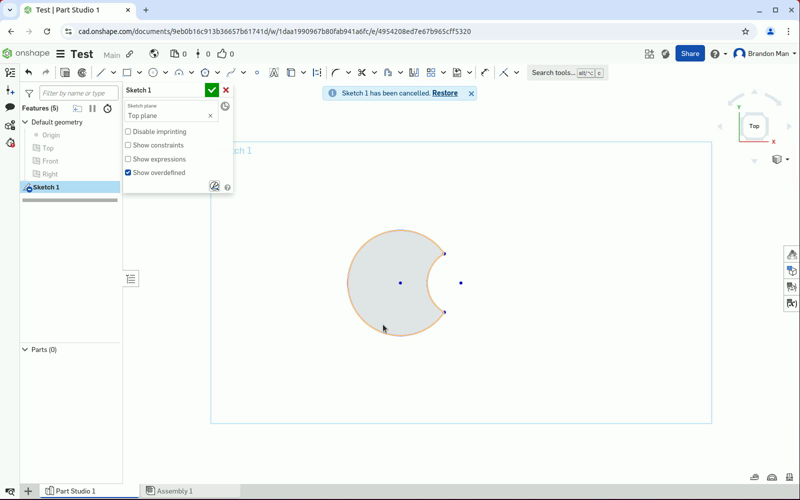
click(383, 324)
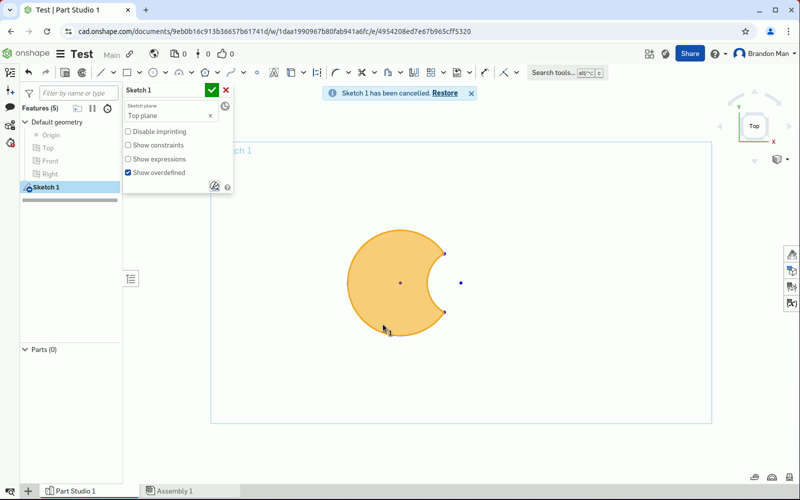
mouse_move(73, 352)
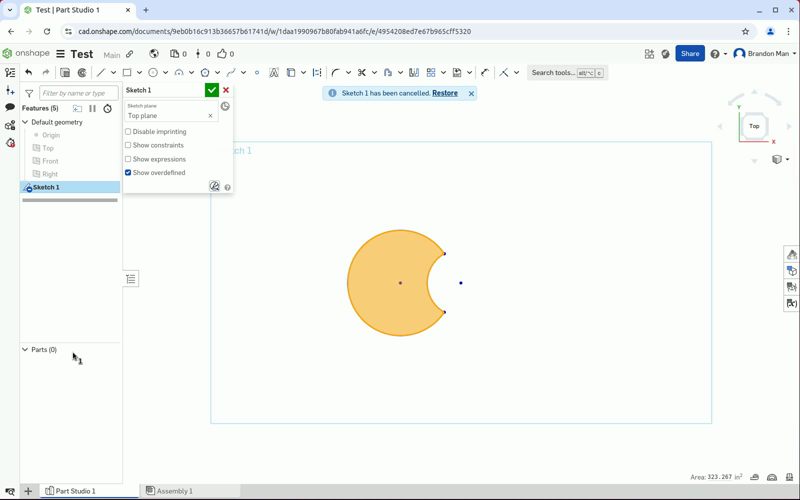
key(shift+y)
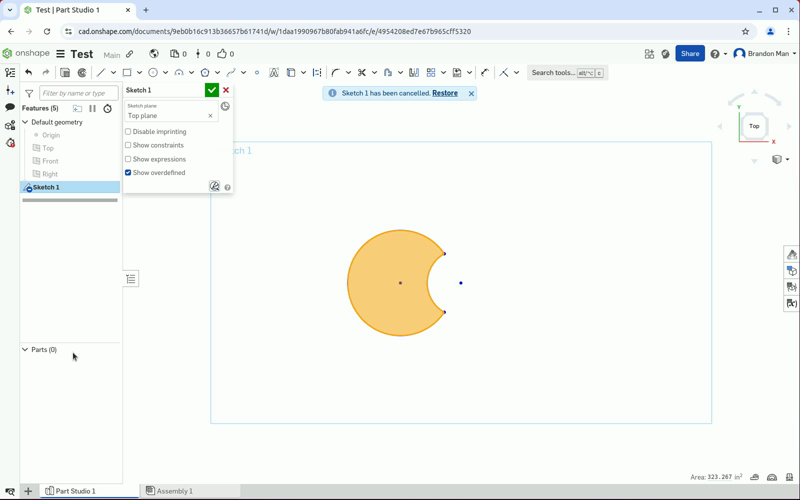
key(shift+e)
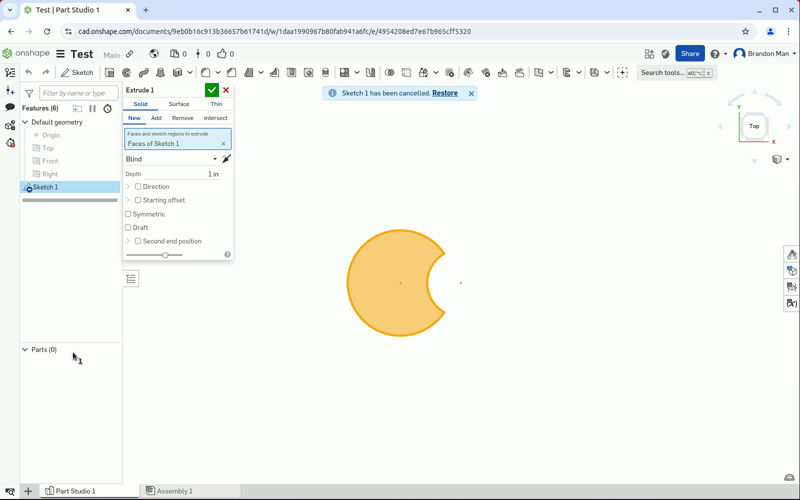
mouse_move(143, 106)
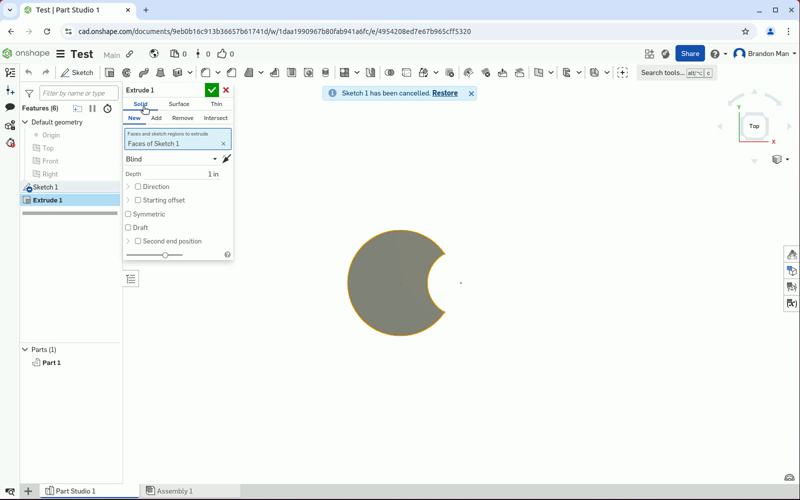
click(143, 106)
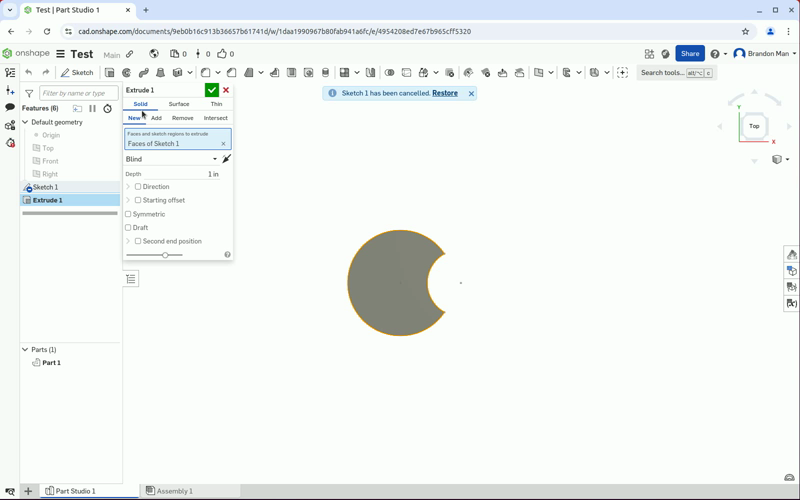
mouse_move(137, 120)
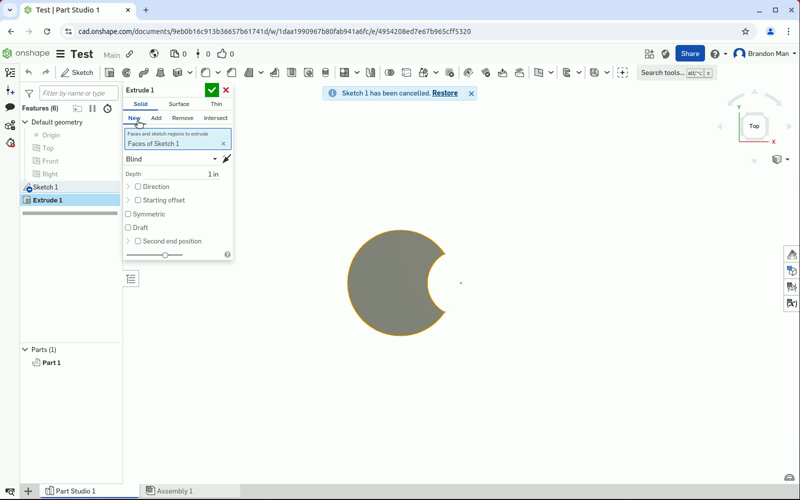
click(137, 120)
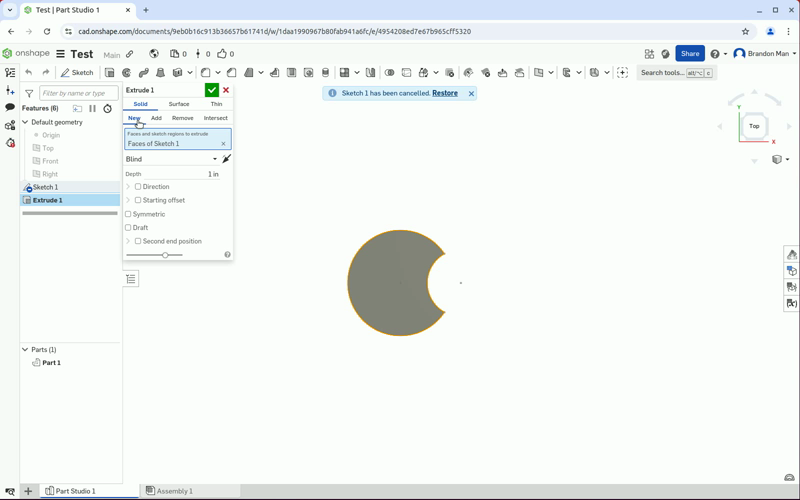
key(tab, 4)
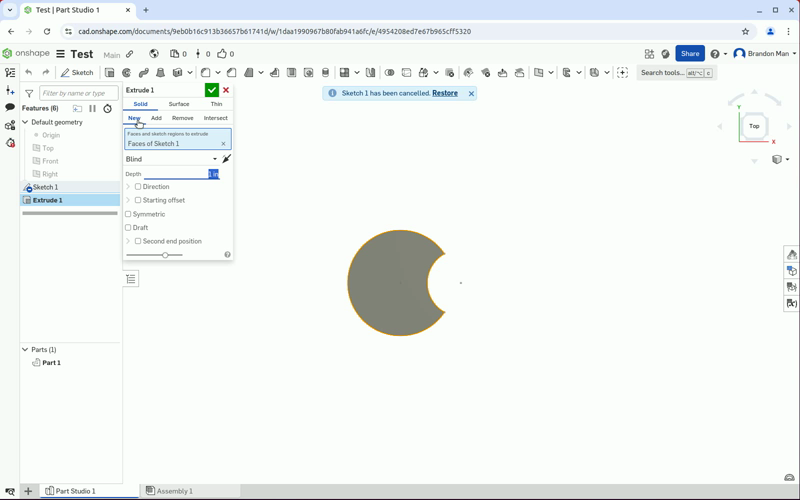
text(2.407)
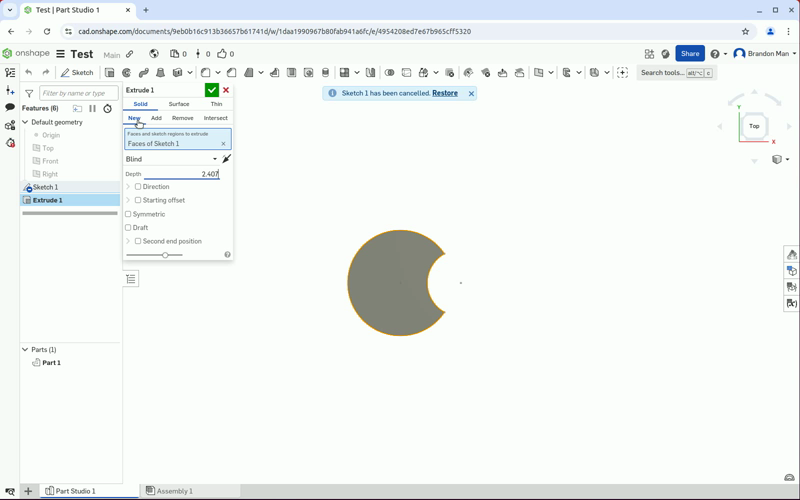
key(enter)
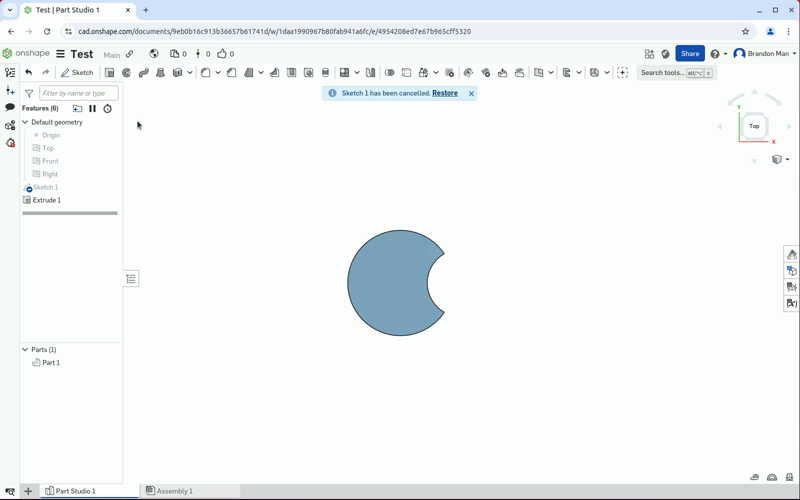
key(shift+h)
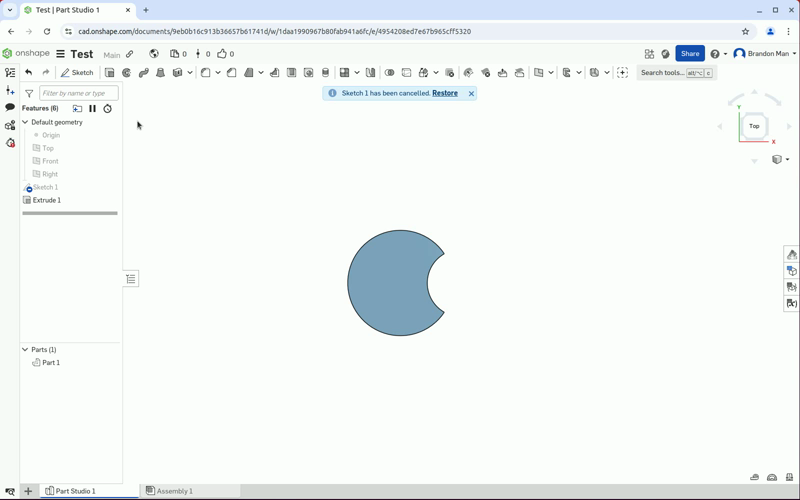
key(shift+h)
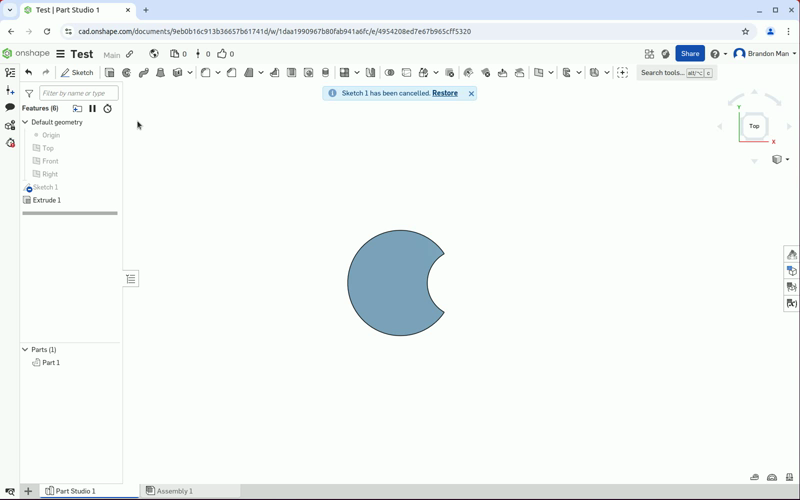
mouse_move(73, 189)
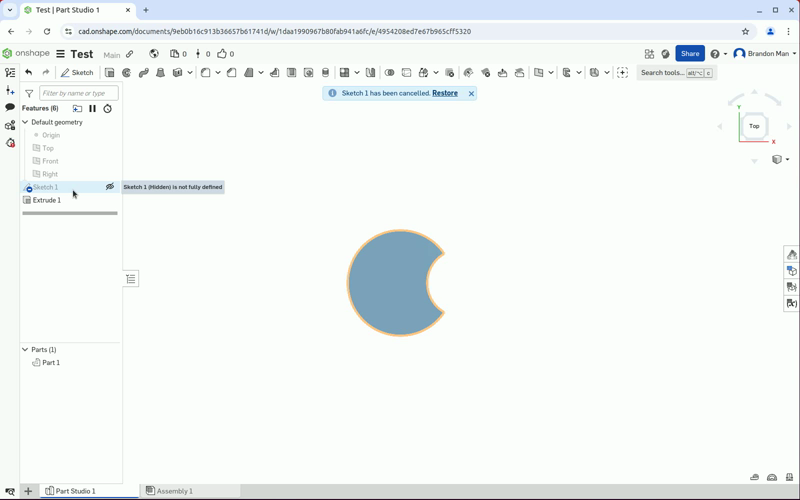
click(73, 189)
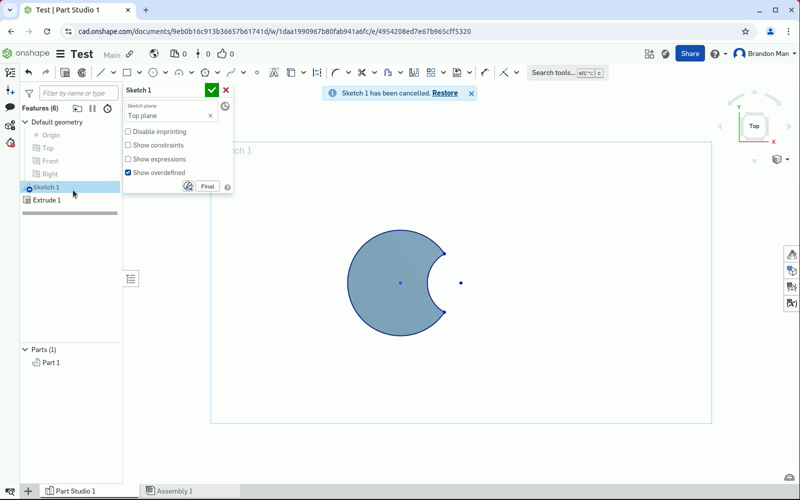
mouse_move(229, 92)
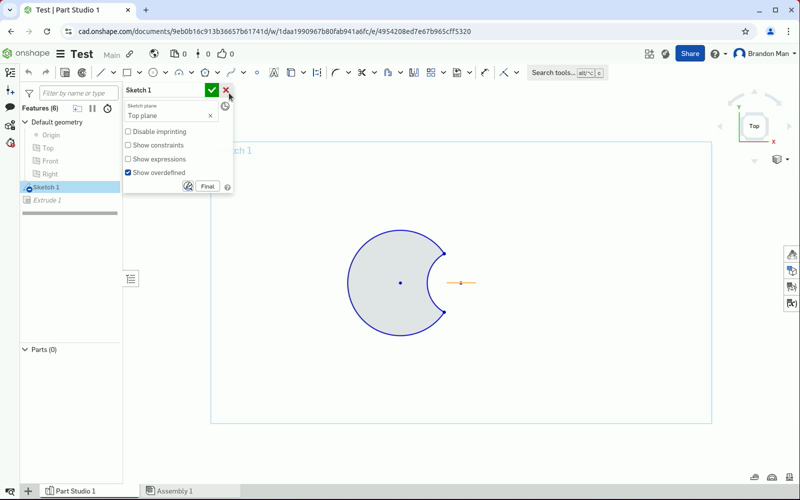
click(229, 92)
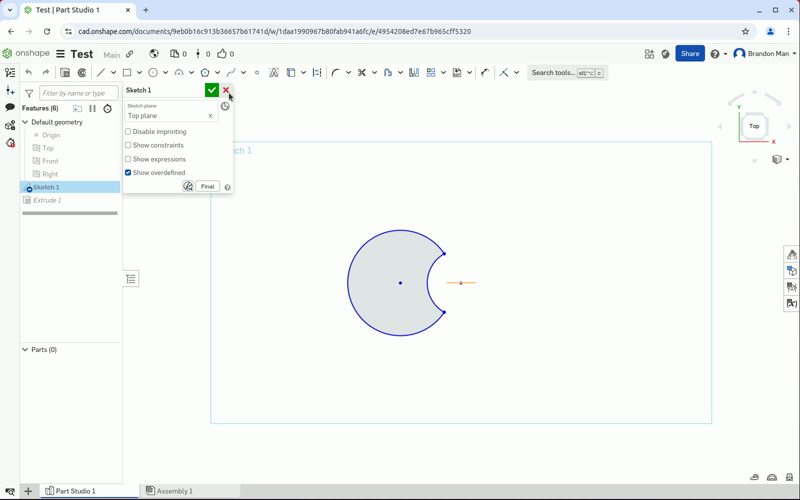
key(shift+s)
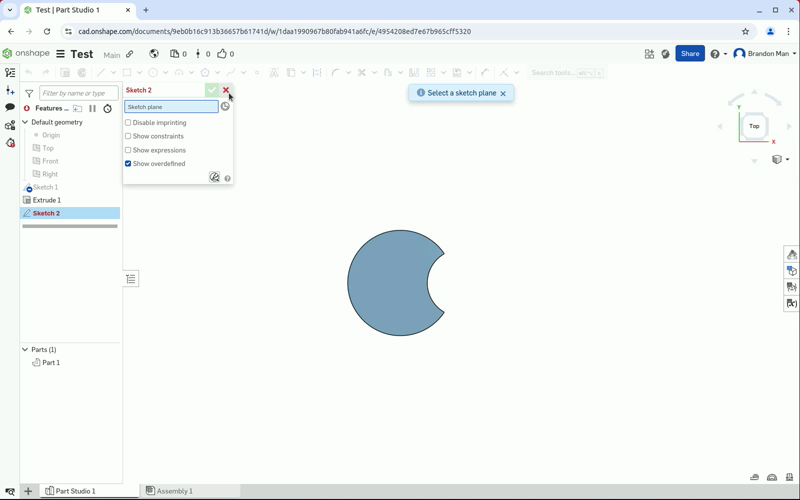
mouse_move(73, 150)
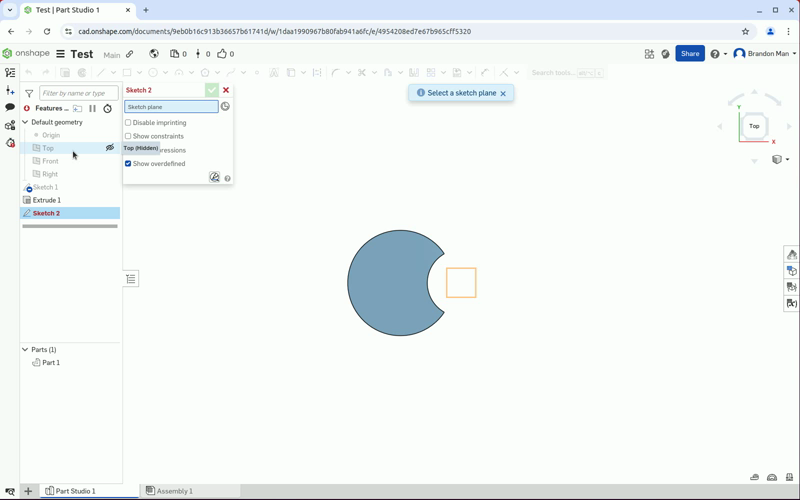
click(73, 150)
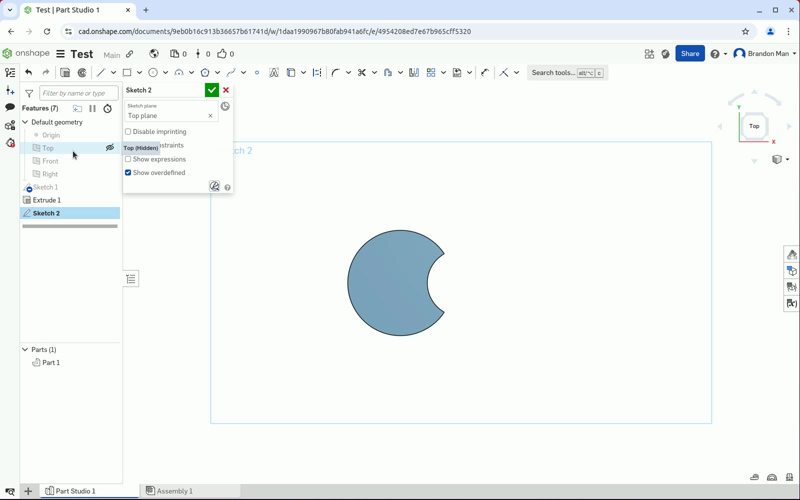
mouse_move(73, 352)
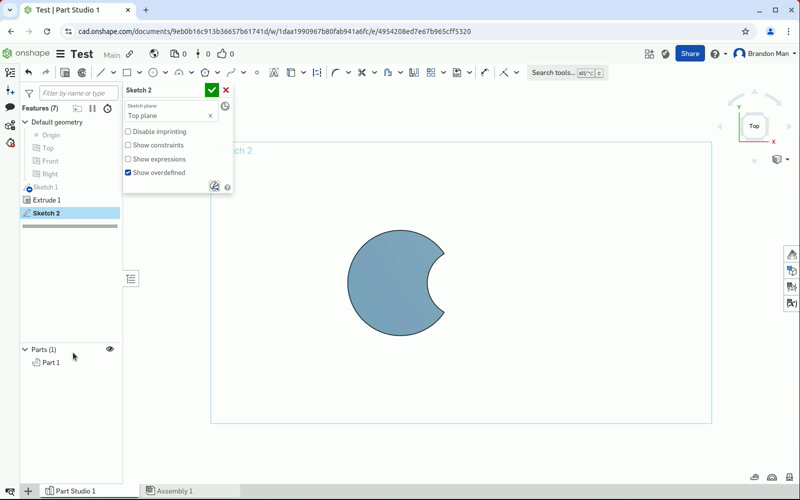
key(y)
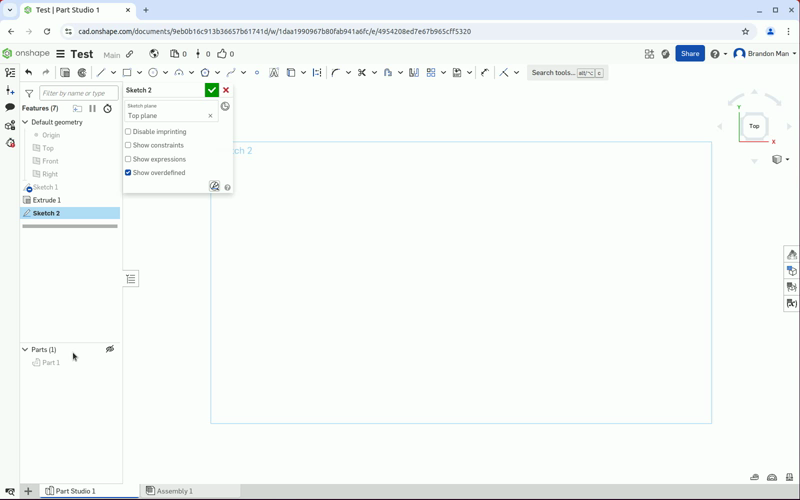
key(a)
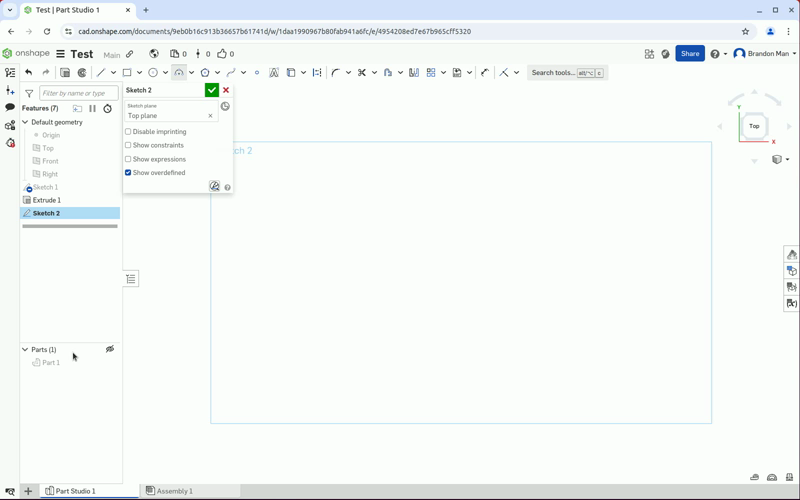
key_down(shift)
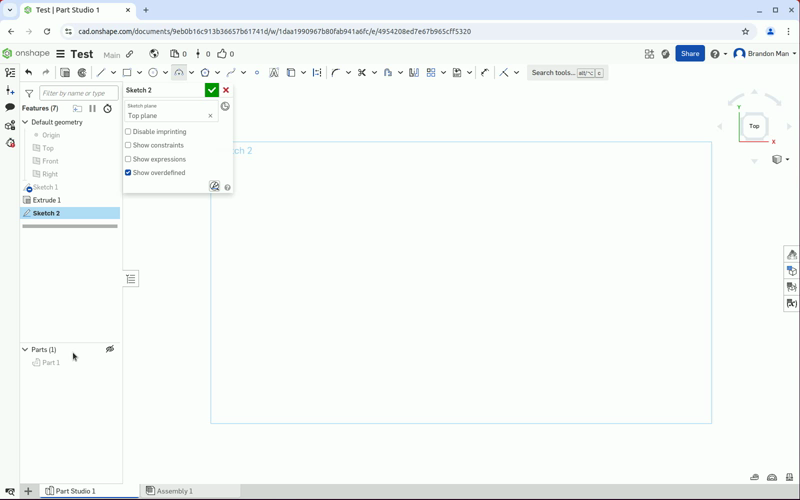
mouse_move(417, 232)
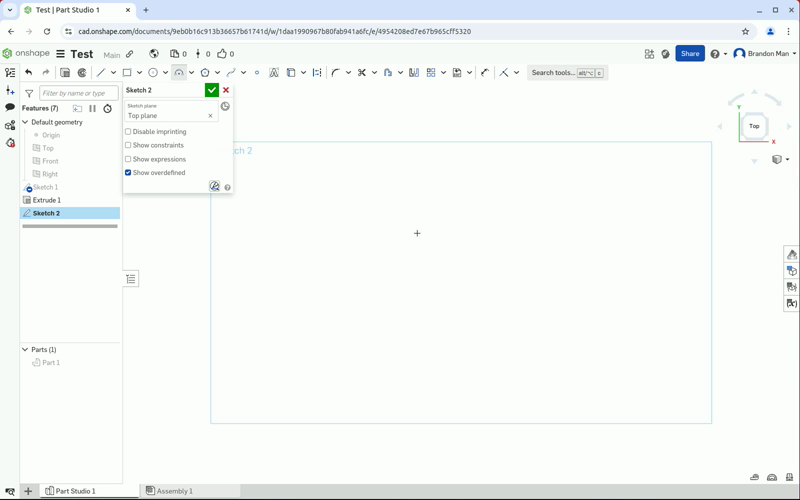
click(417, 232)
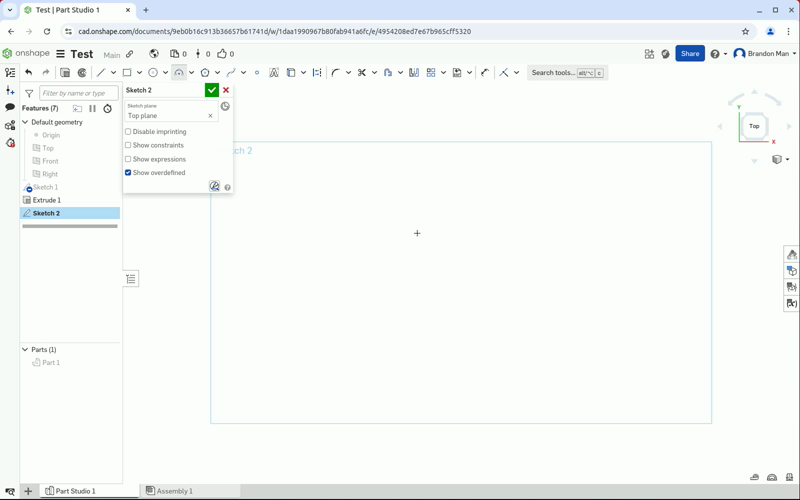
key_up(shift)
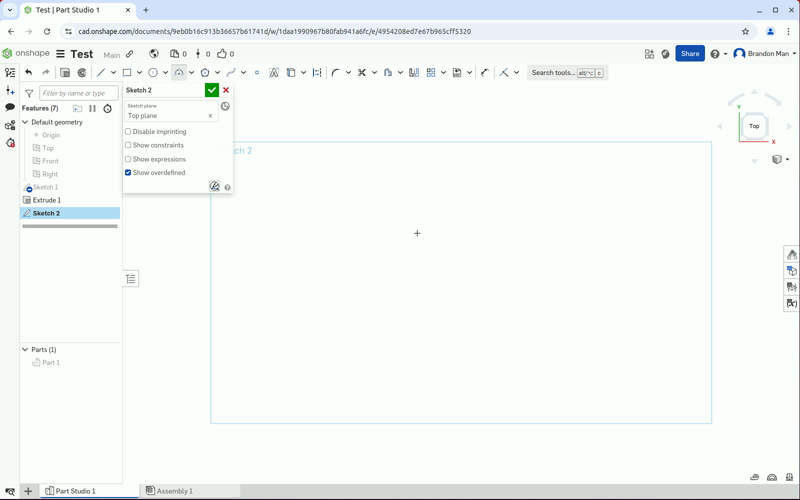
key_down(shift)
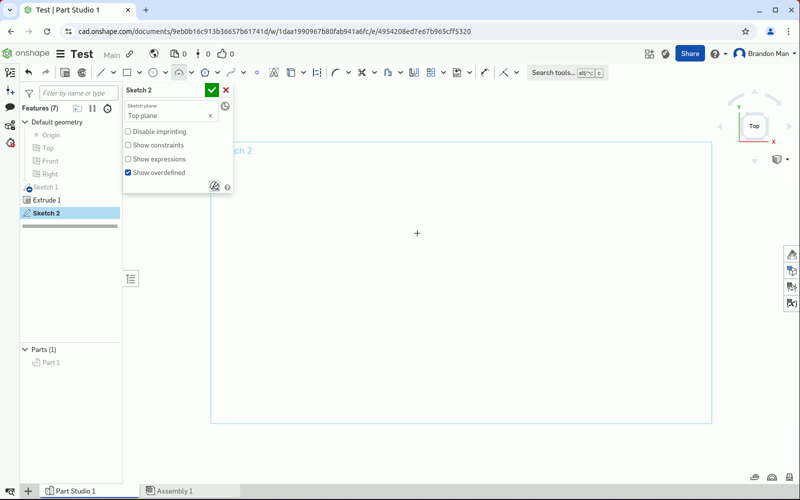
mouse_move(444, 253)
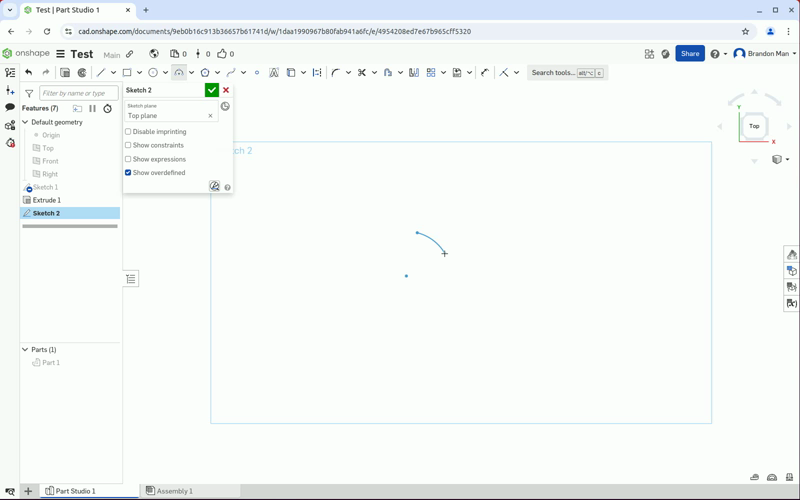
click(444, 253)
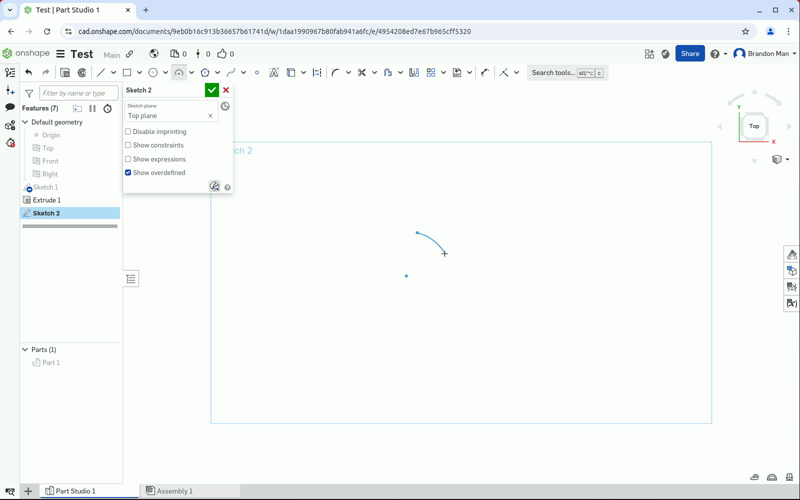
mouse_move(432, 240)
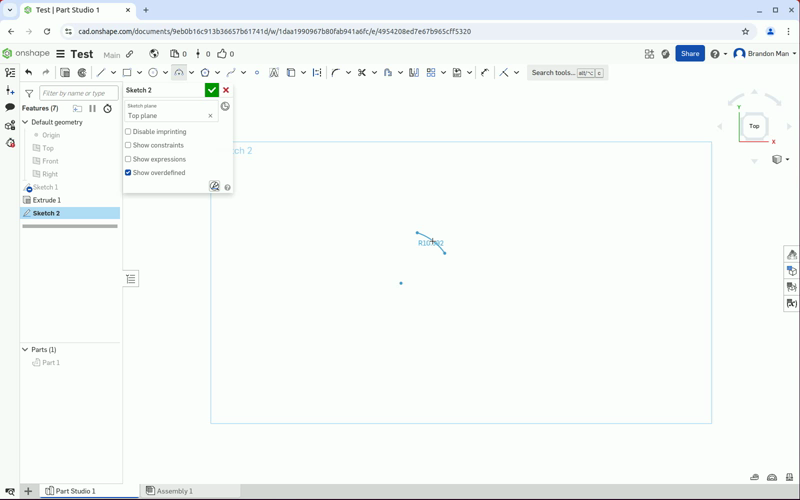
click(432, 240)
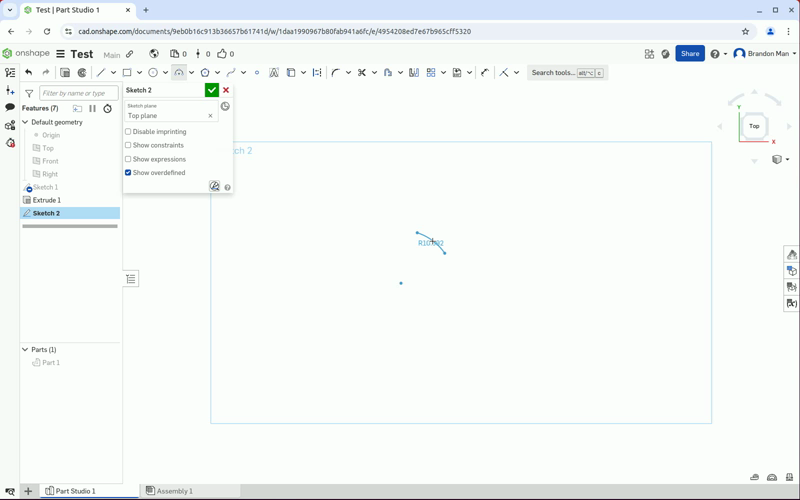
key_up(shift)
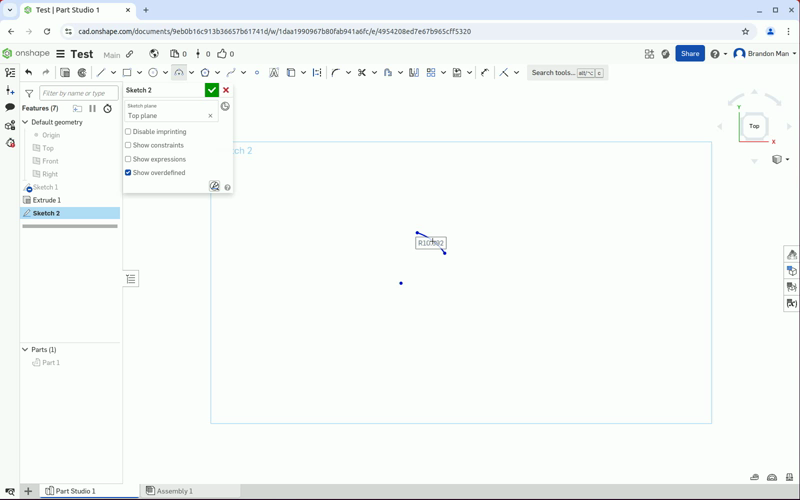
mouse_move(444, 253)
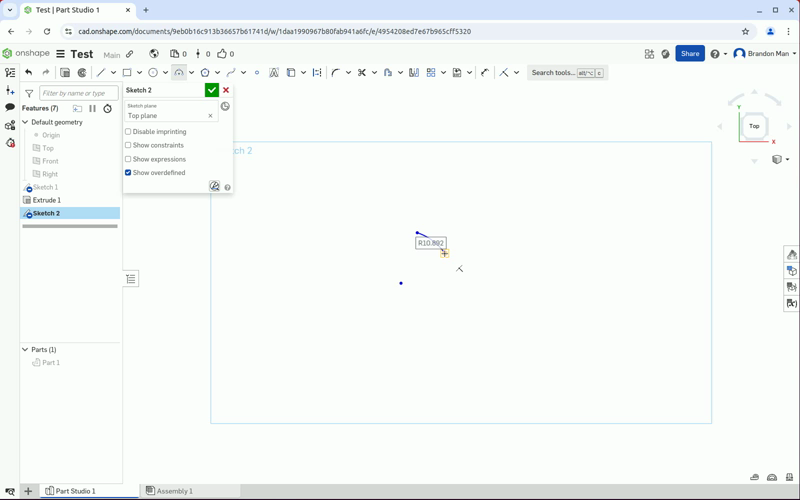
click(444, 253)
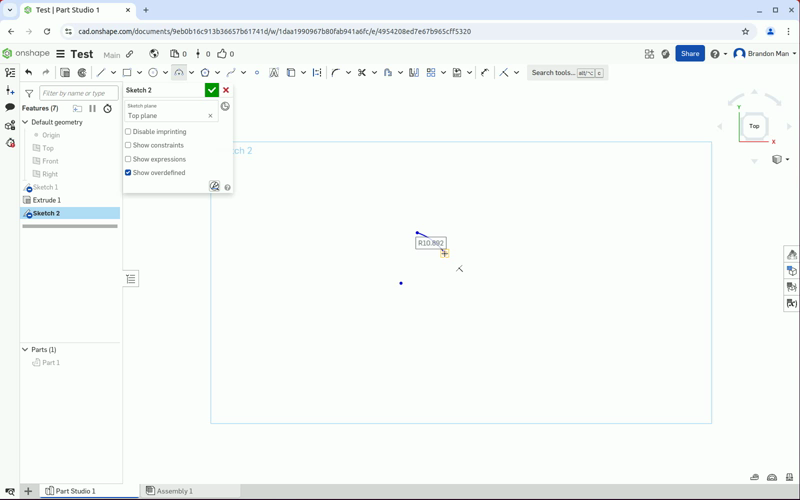
key_down(shift)
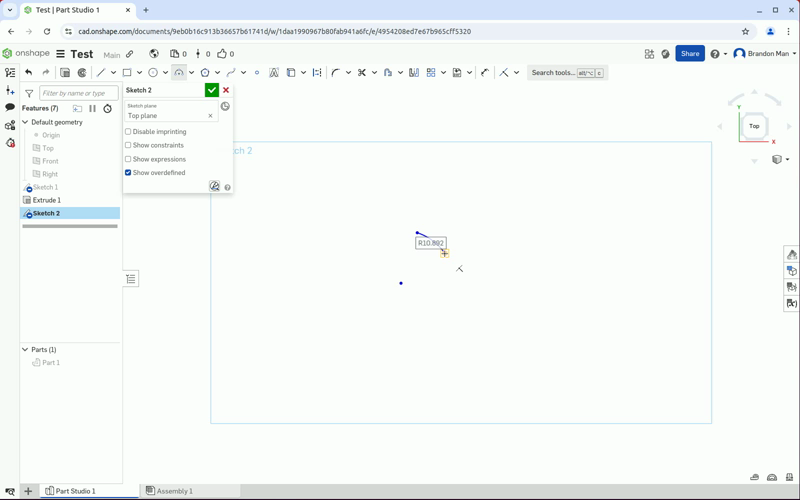
mouse_move(471, 250)
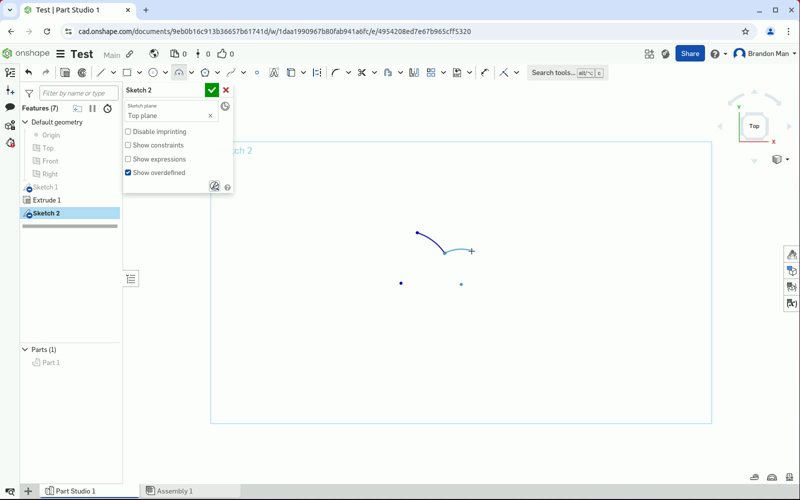
click(471, 250)
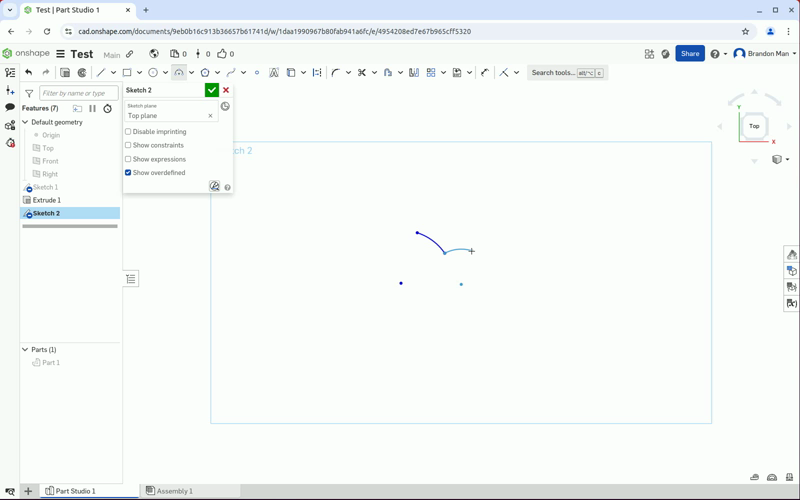
mouse_move(458, 249)
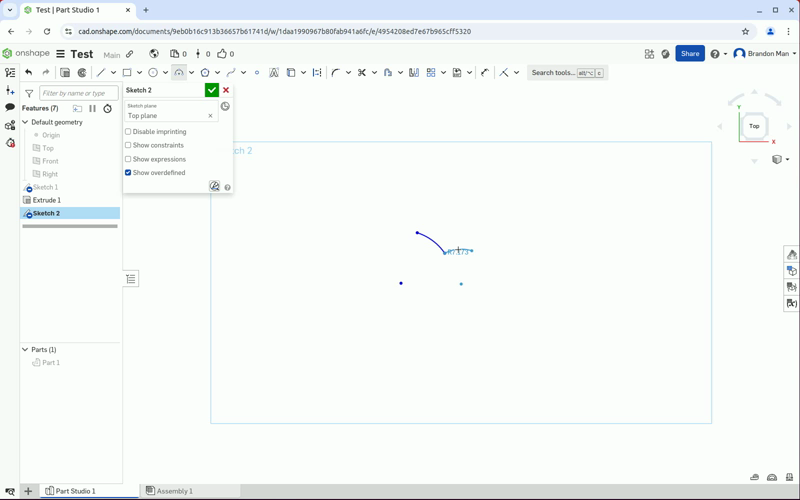
click(458, 249)
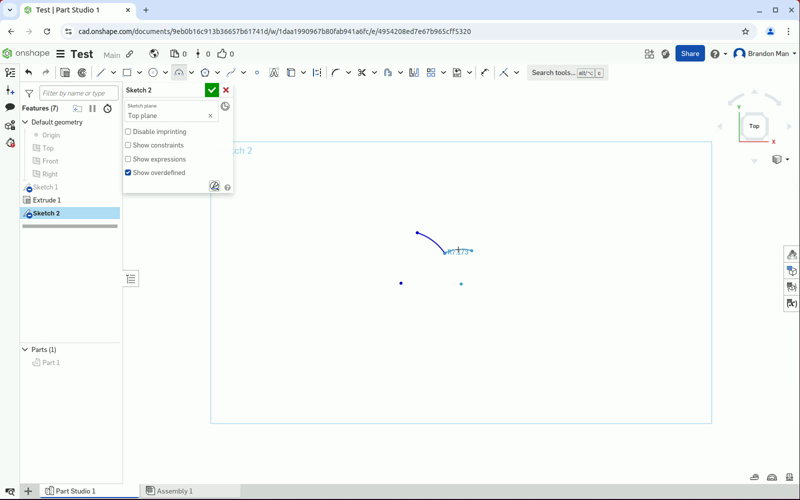
key_up(shift)
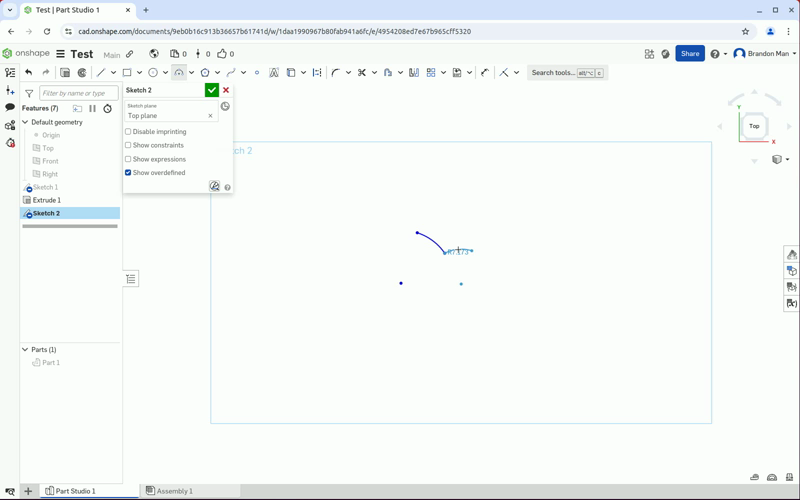
key(esc)
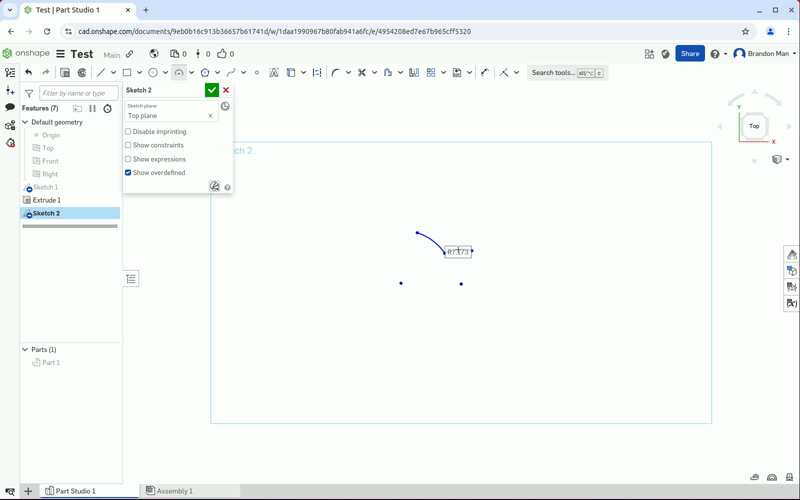
key(l)
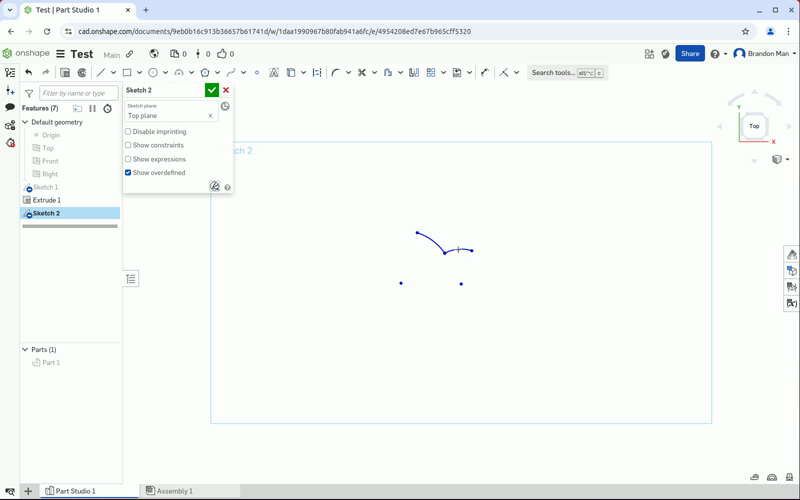
mouse_move(471, 250)
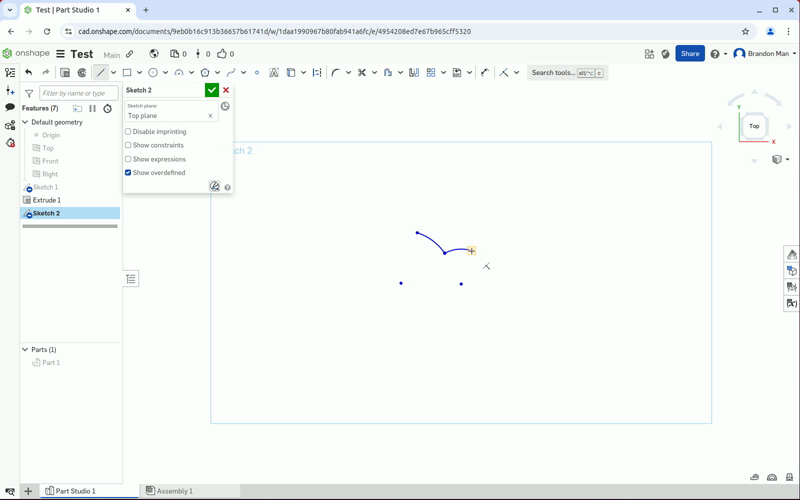
click(471, 250)
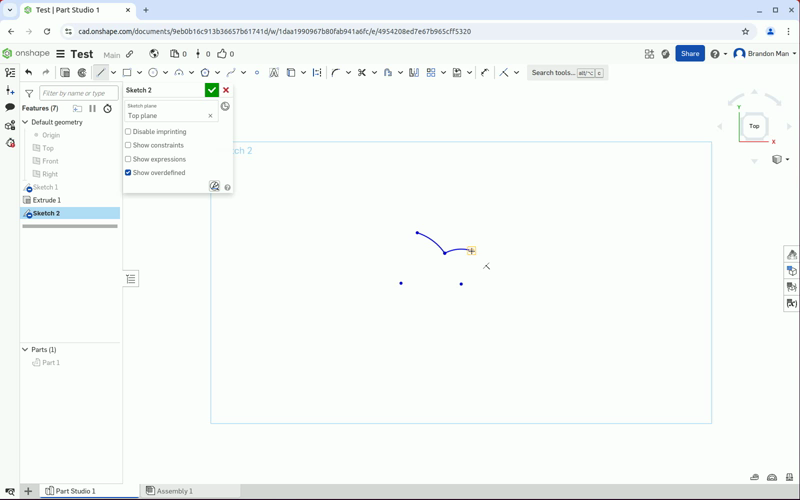
mouse_move(501, 250)
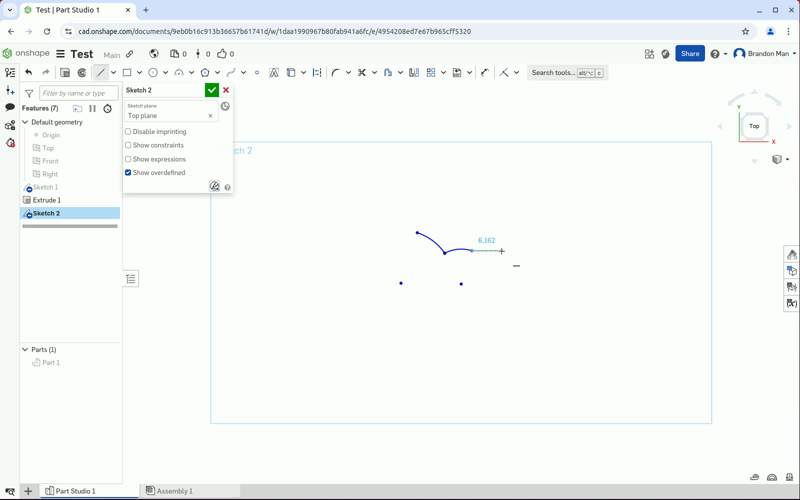
key_down(shift)
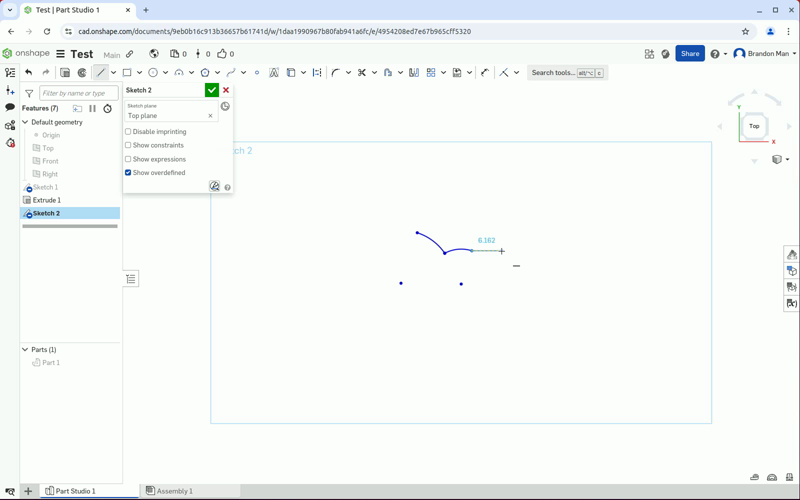
mouse_move(417, 232)
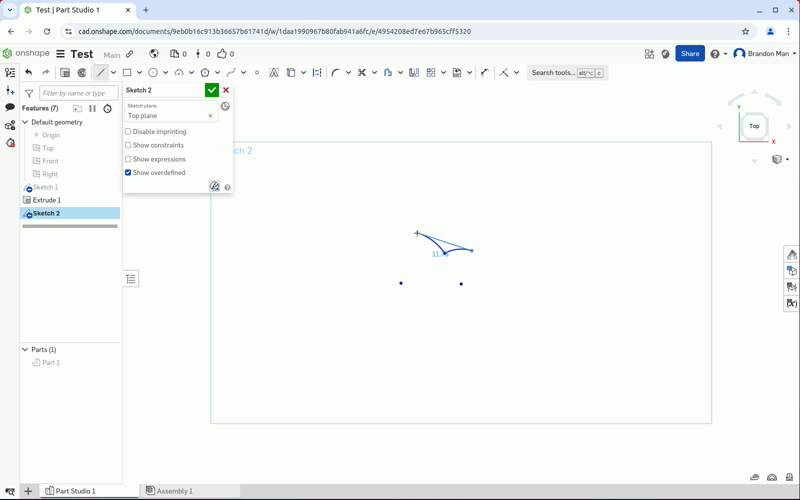
key_up(shift)
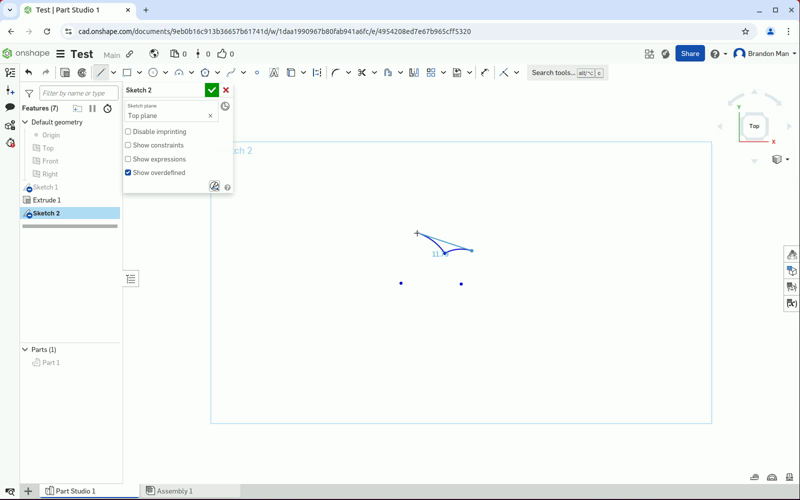
click(417, 232)
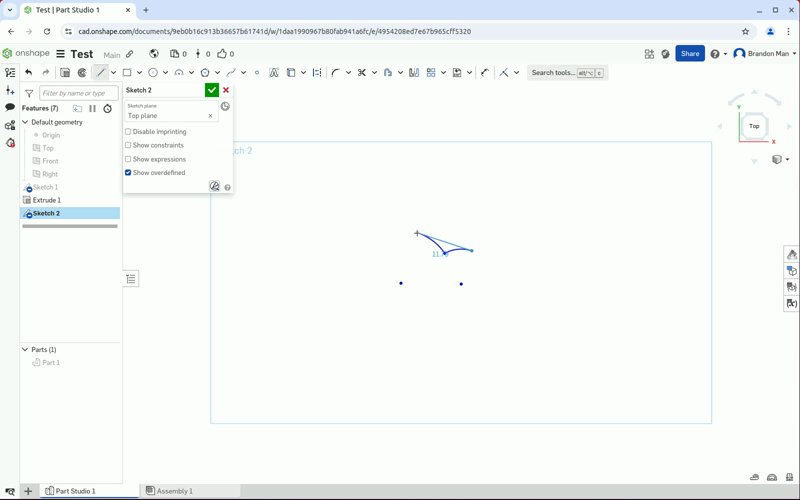
key(esc)
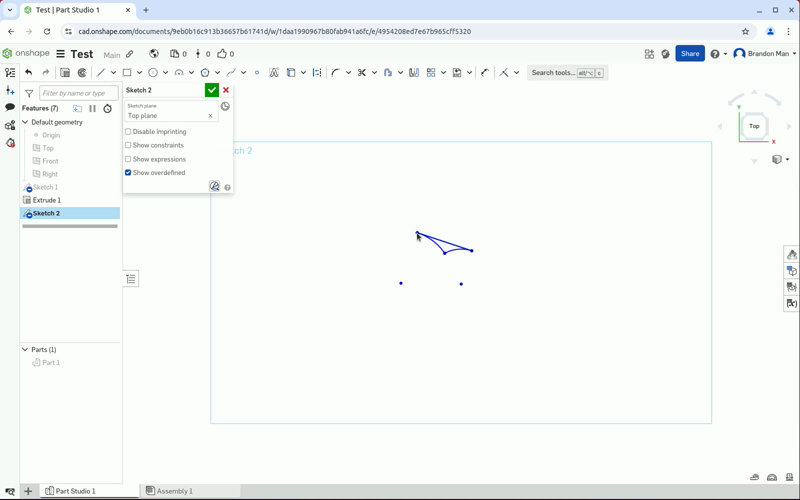
mouse_move(467, 250)
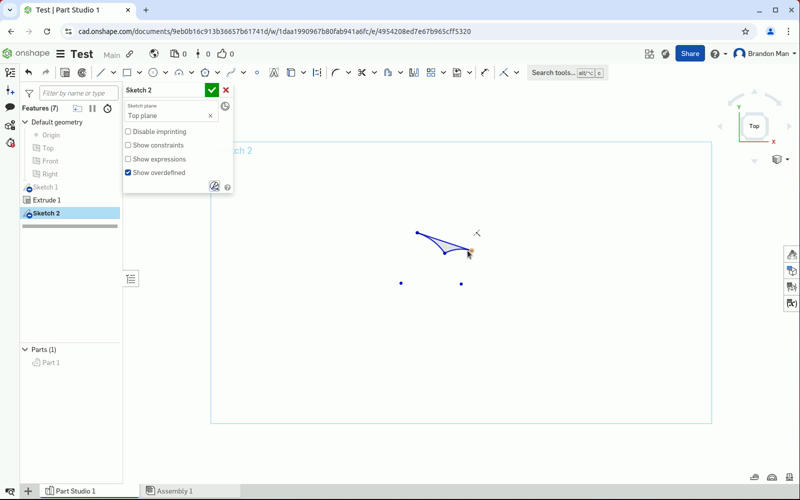
scroll(6)
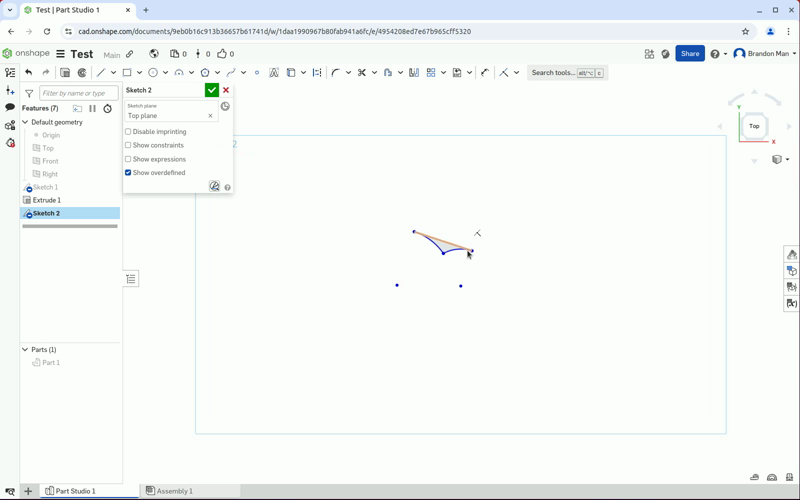
scroll(6)
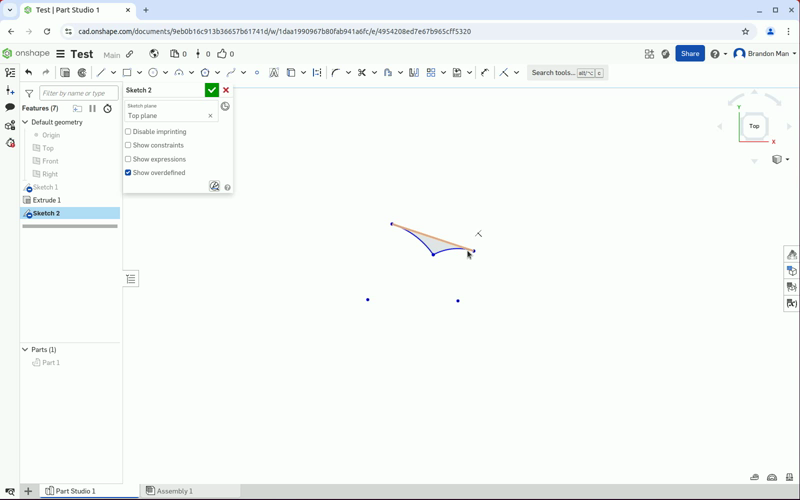
scroll(6)
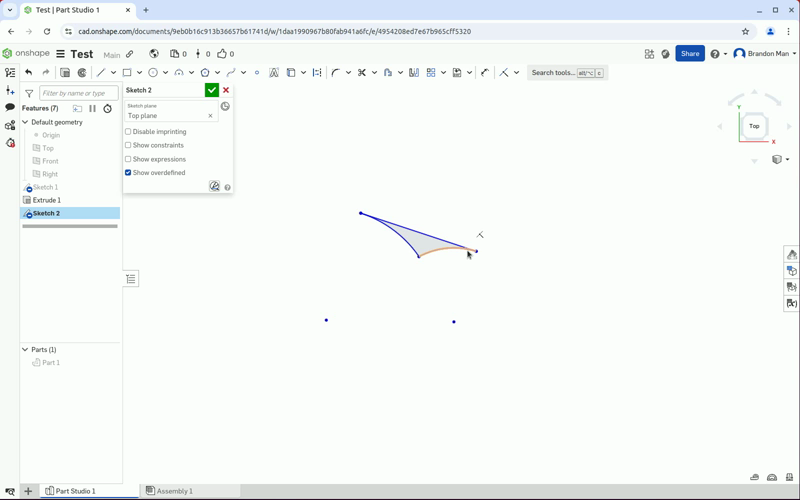
scroll(6)
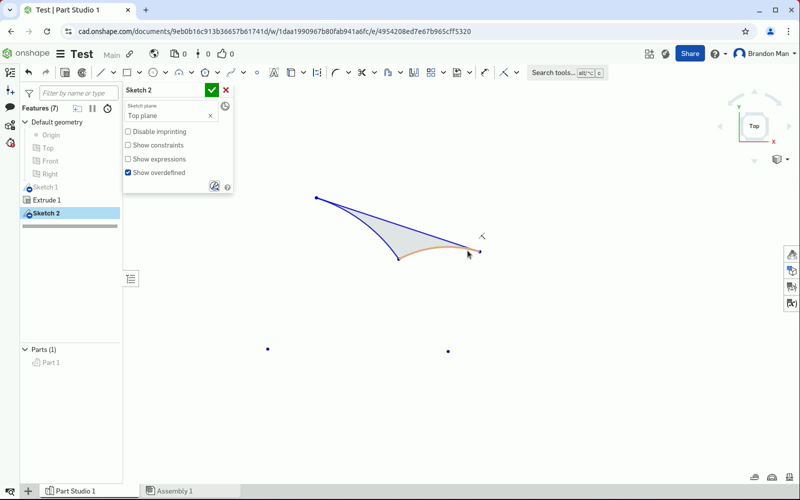
scroll(6)
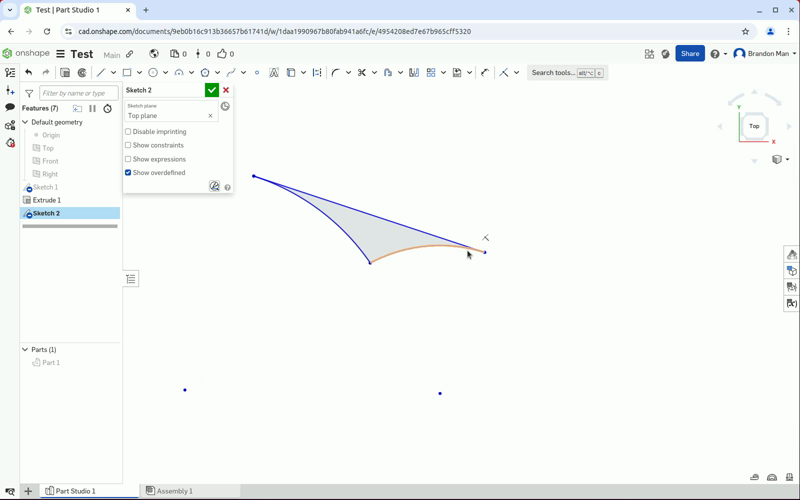
scroll(6)
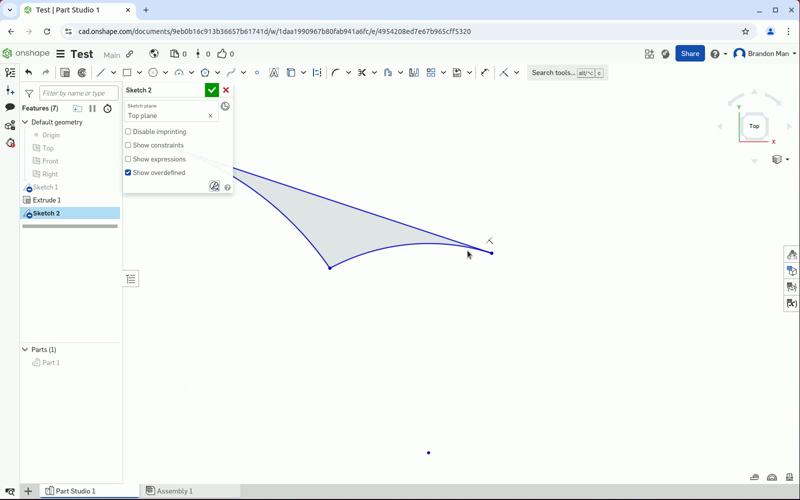
scroll(6)
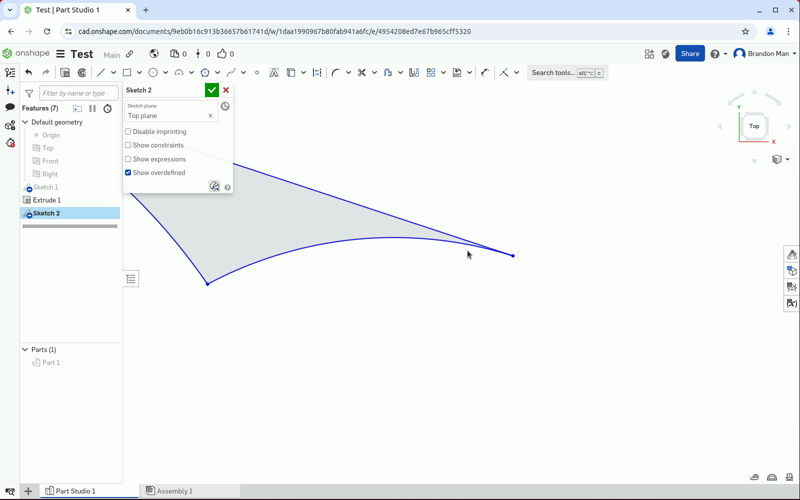
click(467, 250)
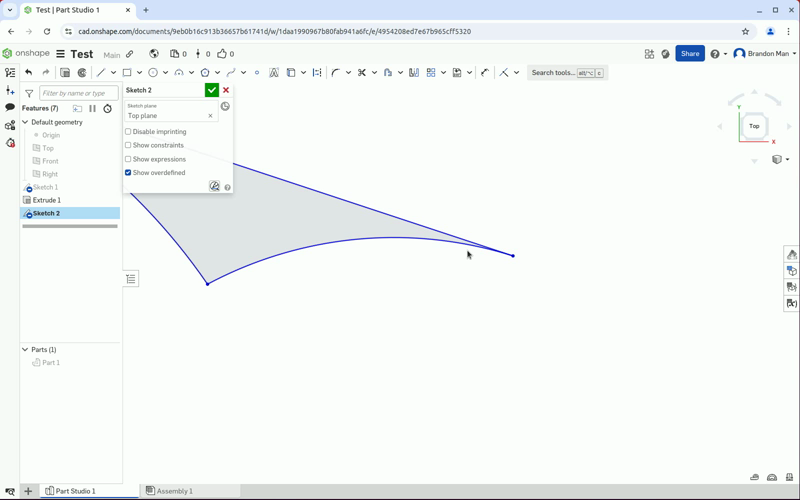
scroll(-6)
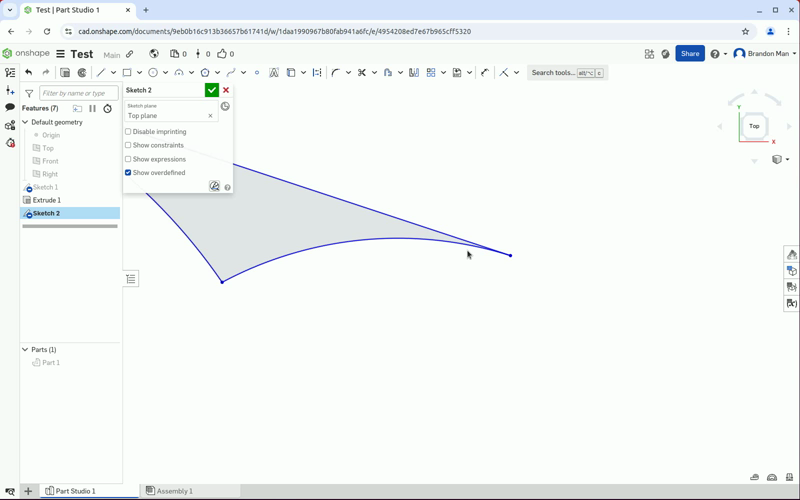
scroll(-6)
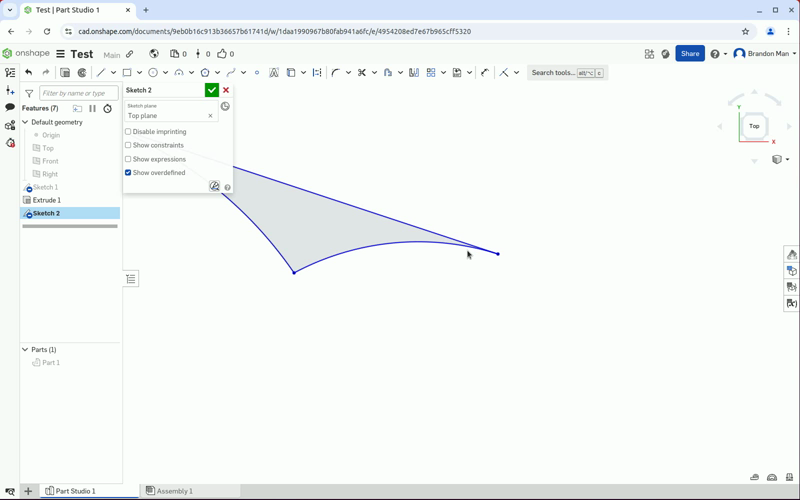
scroll(-6)
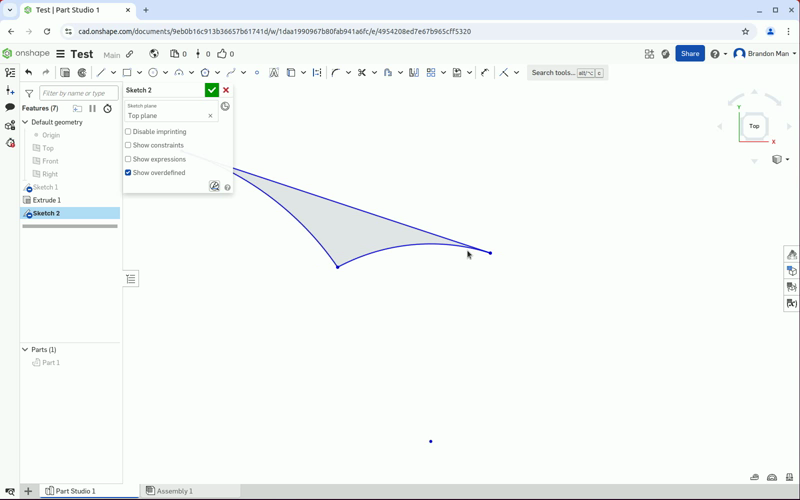
scroll(-6)
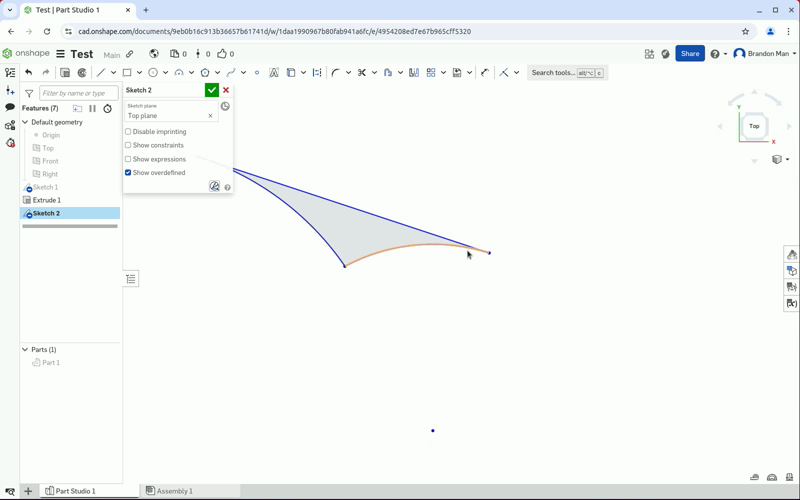
scroll(-6)
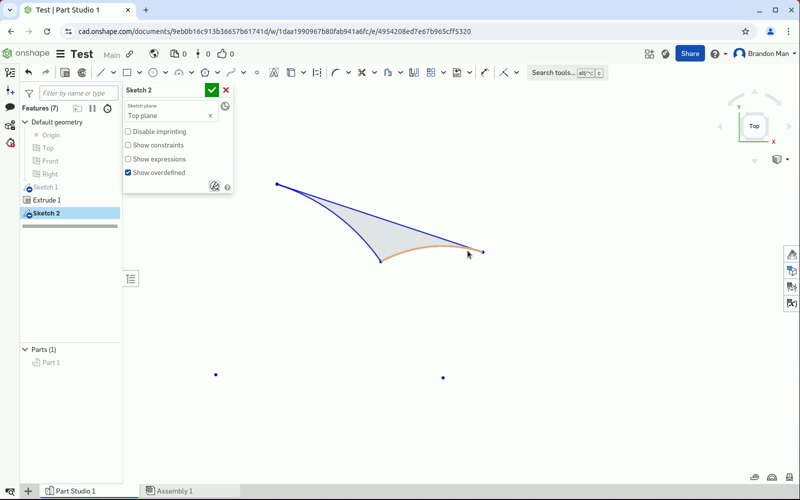
scroll(-6)
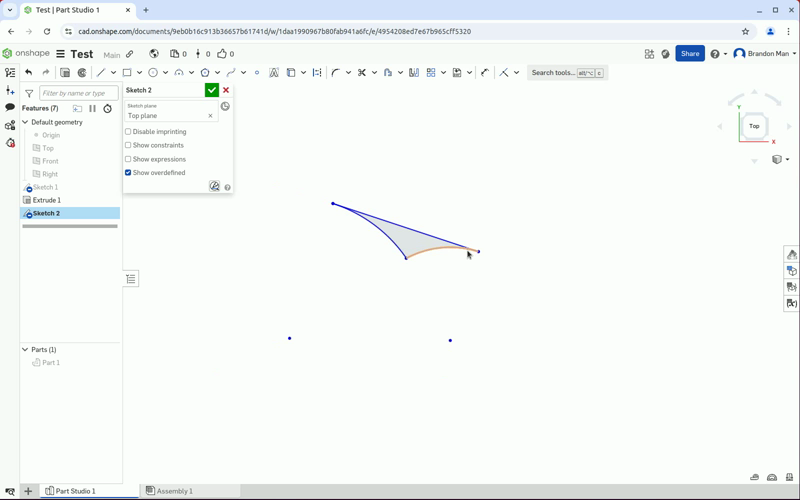
scroll(-6)
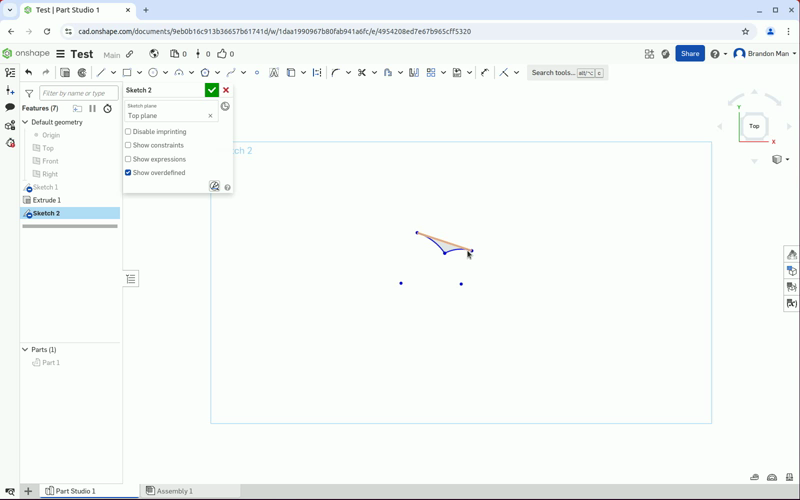
mouse_move(73, 352)
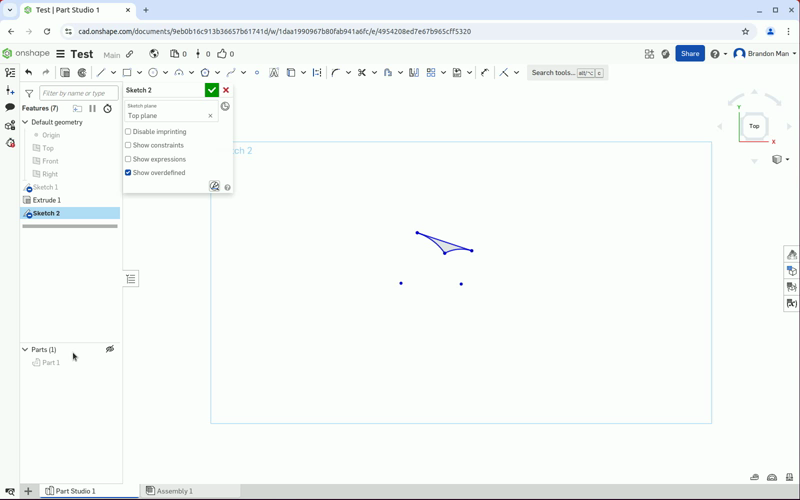
key(shift+y)
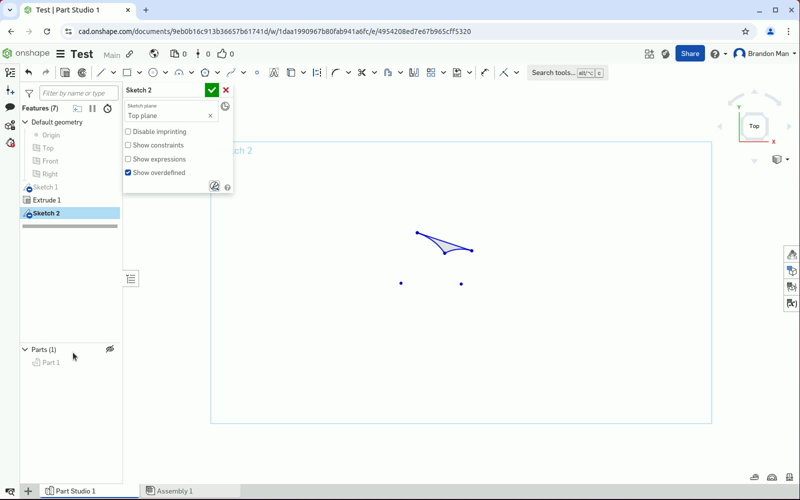
key(shift+e)
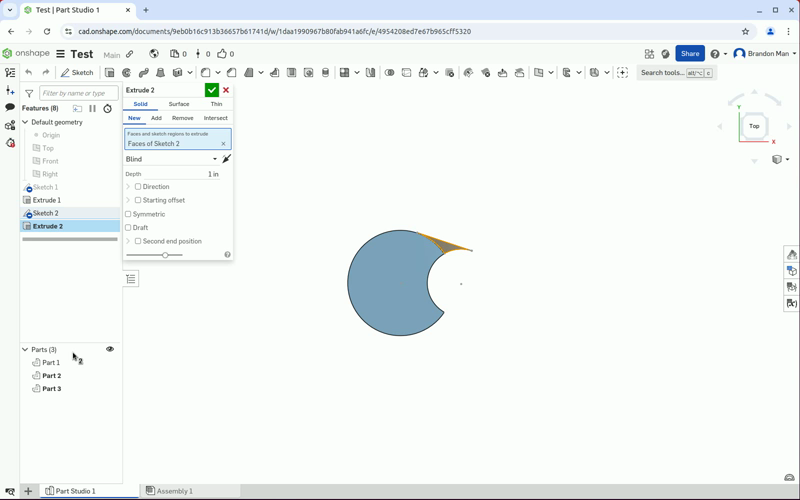
mouse_move(143, 106)
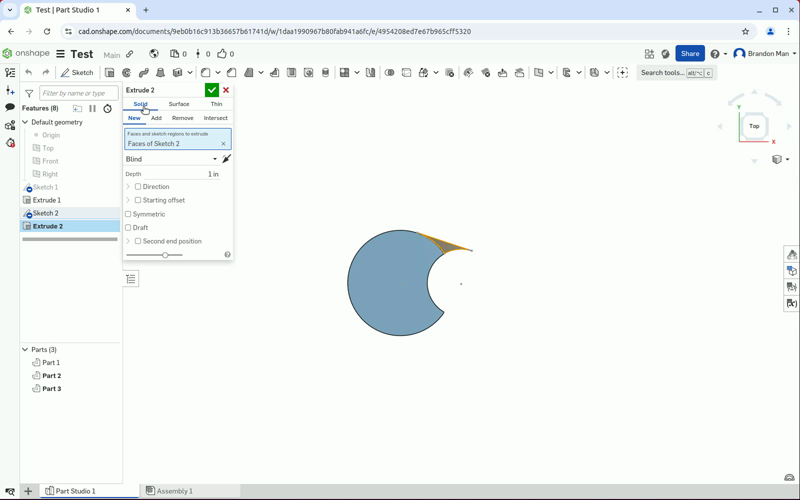
click(143, 106)
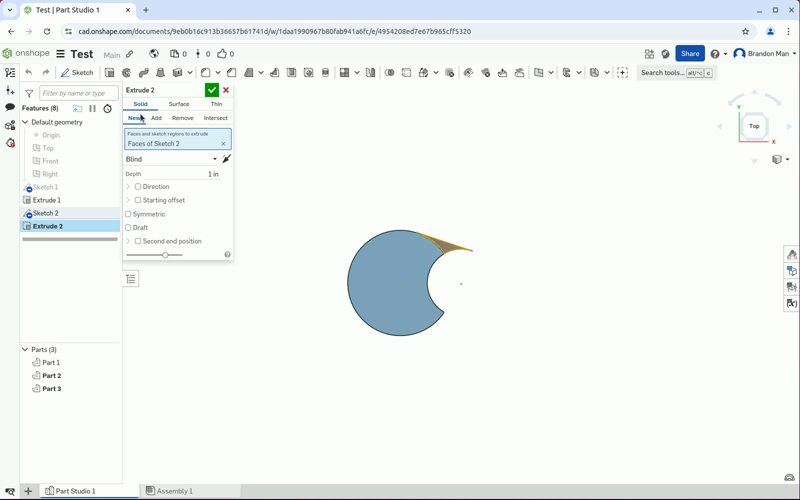
mouse_move(137, 120)
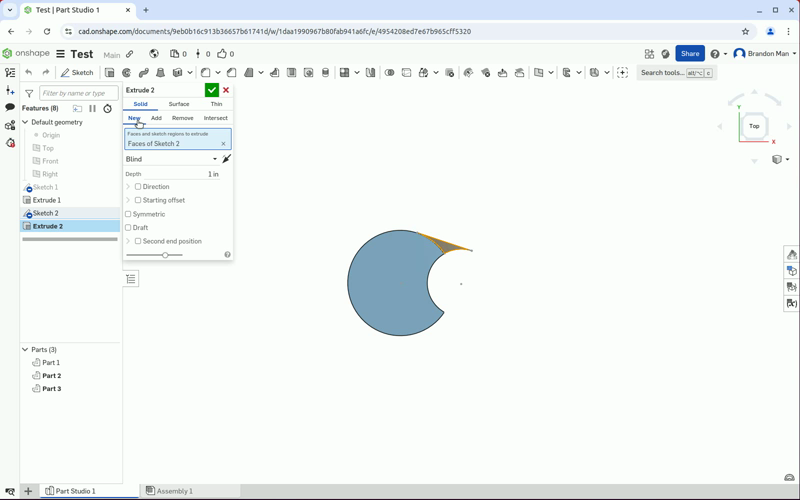
click(137, 120)
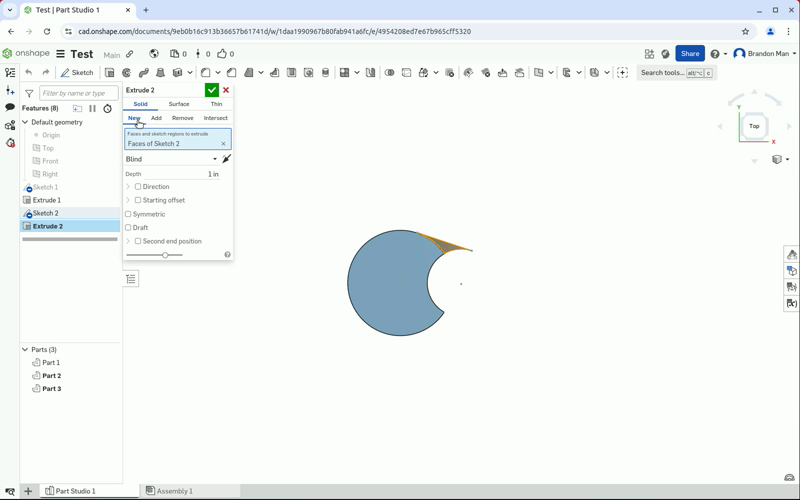
key(tab, 4)
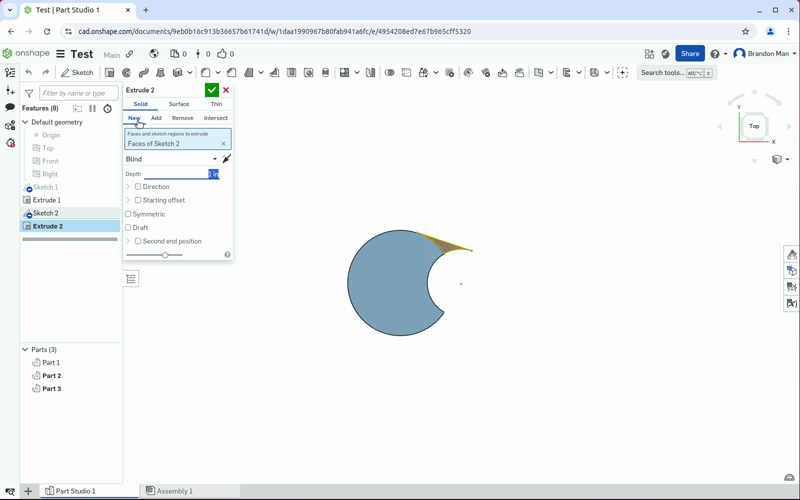
text(2.407)
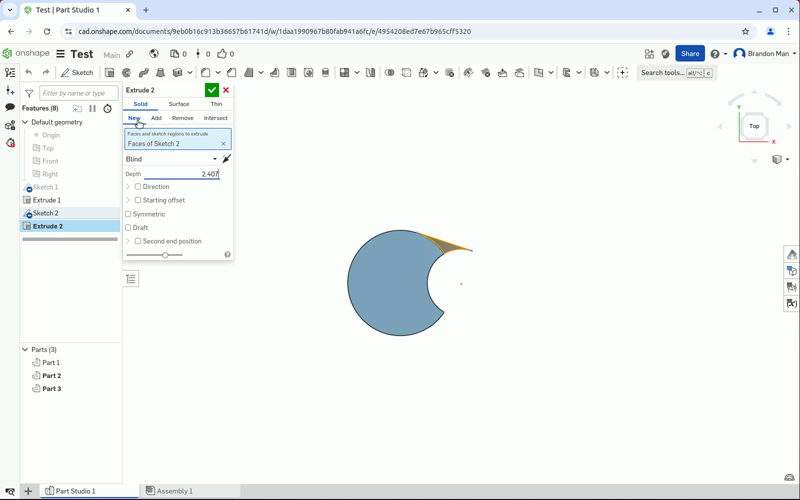
key(enter)
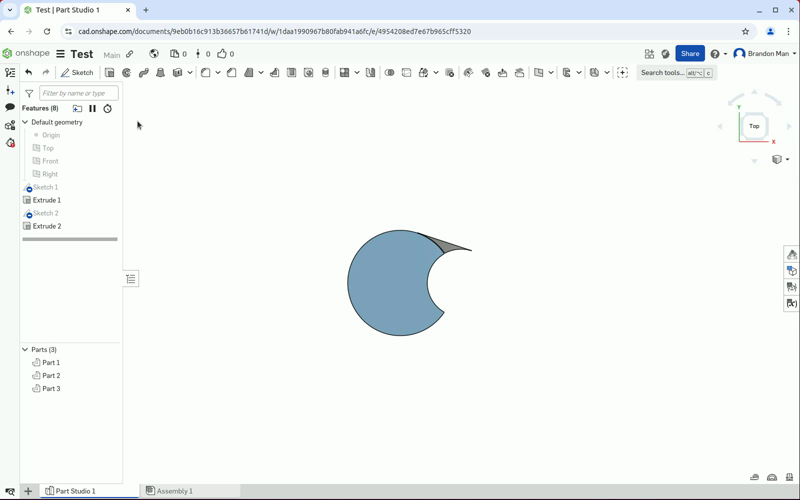
key(shift+h)
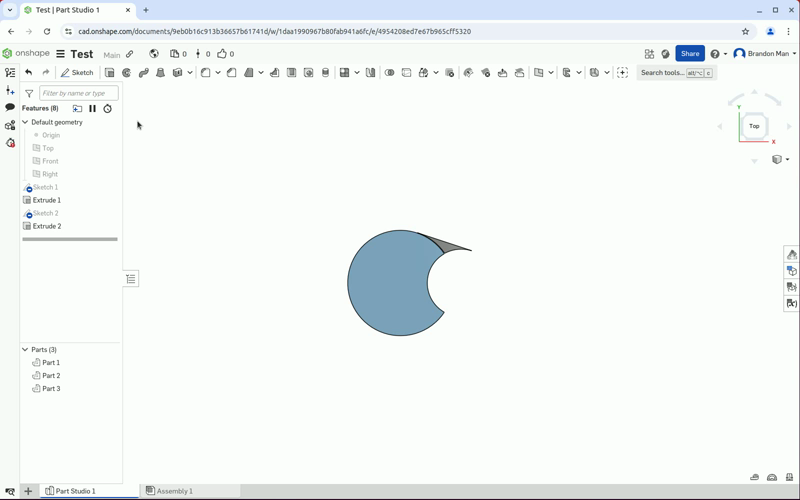
key(shift+h)
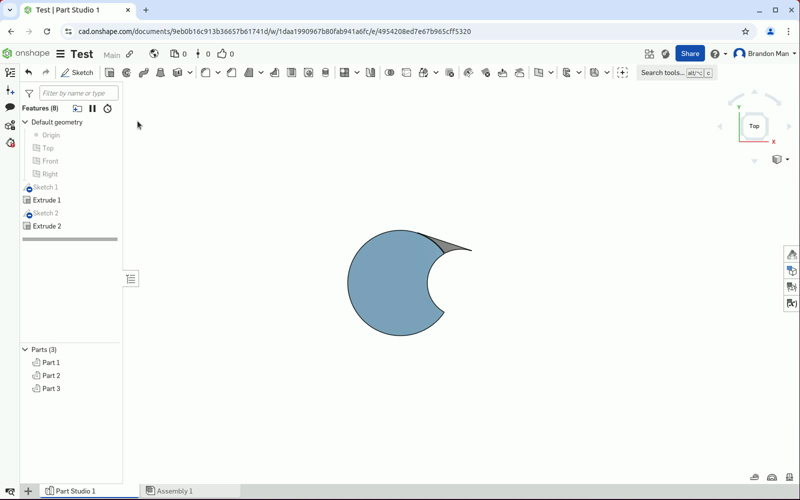
mouse_move(73, 189)
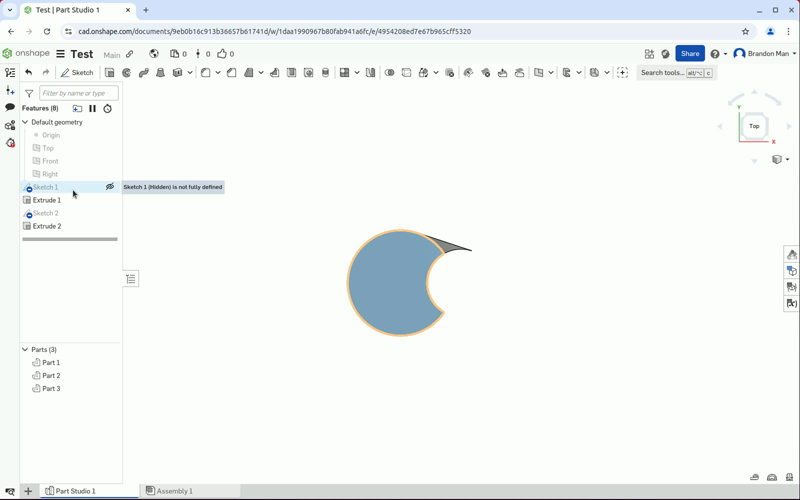
click(73, 189)
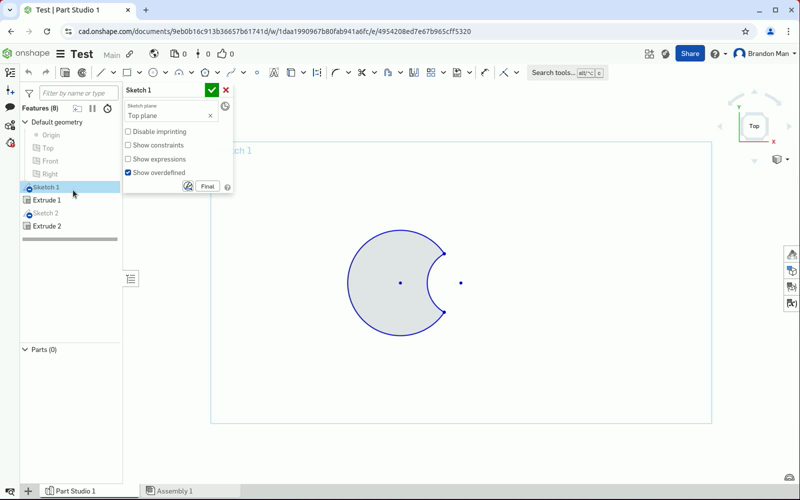
mouse_move(229, 92)
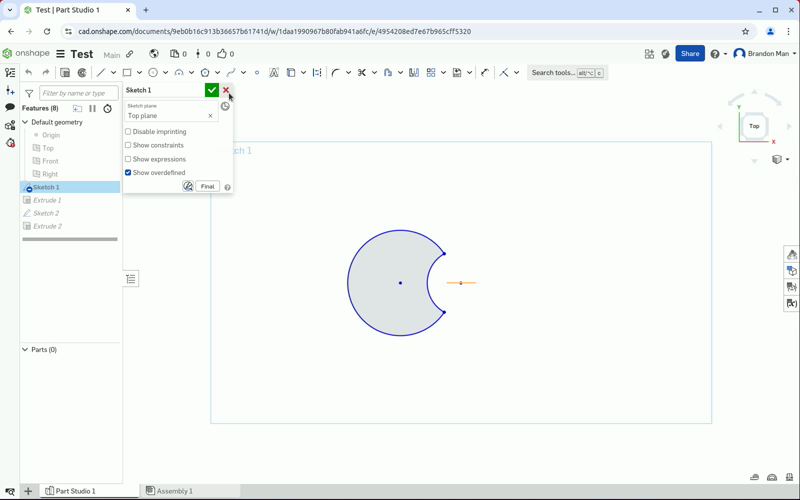
click(229, 92)
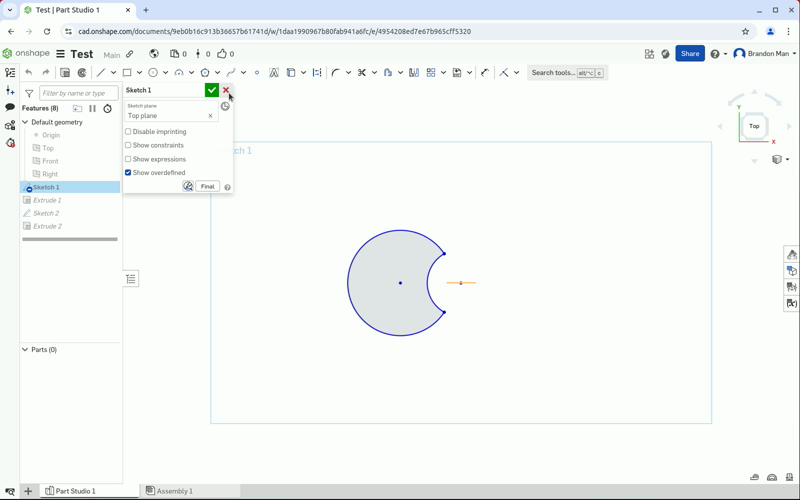
key(shift+s)
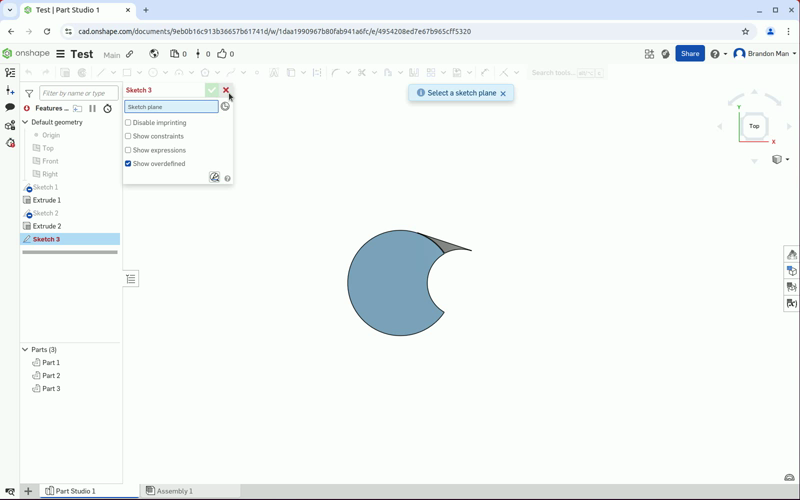
mouse_move(73, 150)
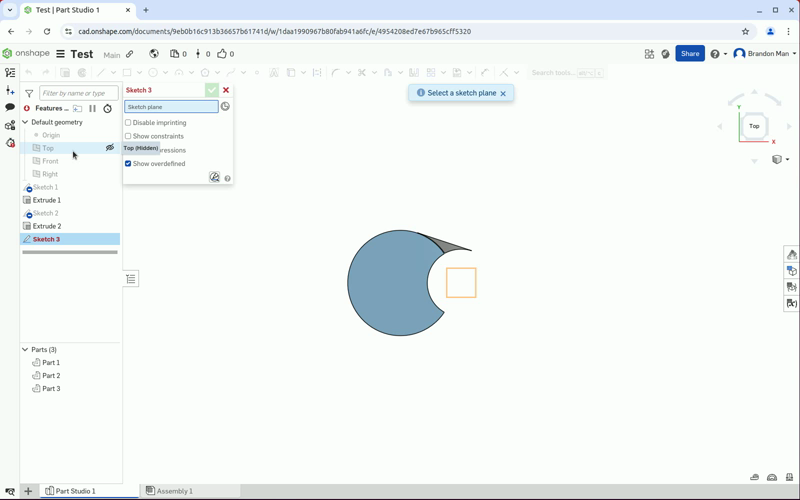
click(73, 150)
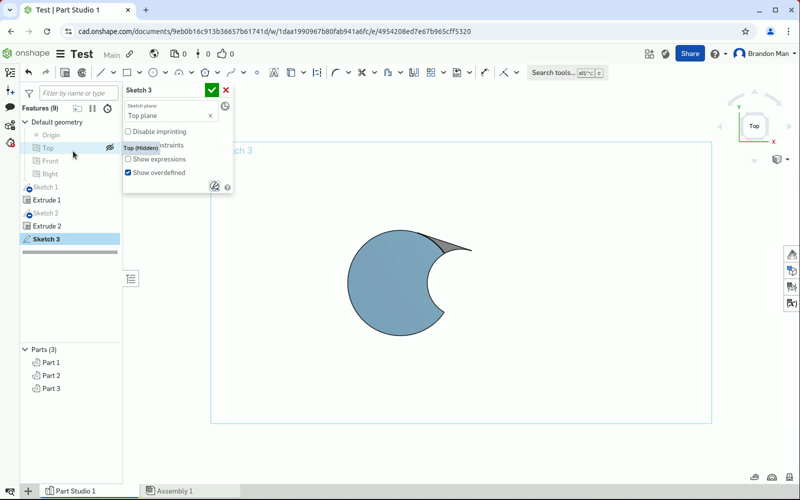
mouse_move(73, 352)
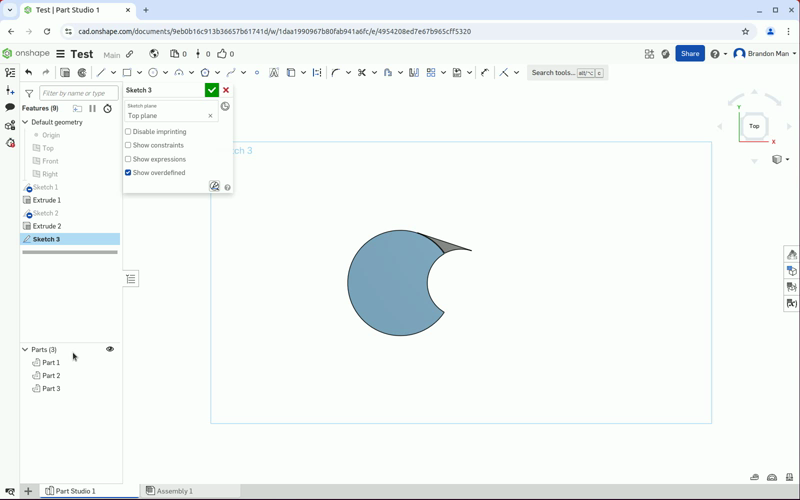
key(y)
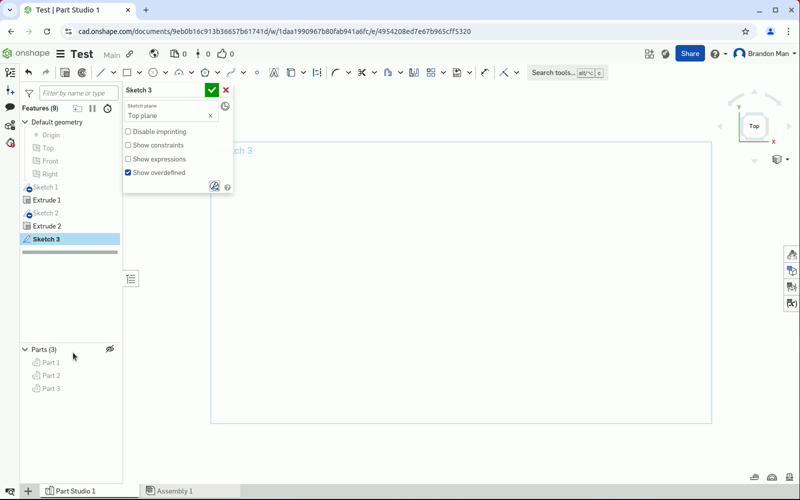
key(a)
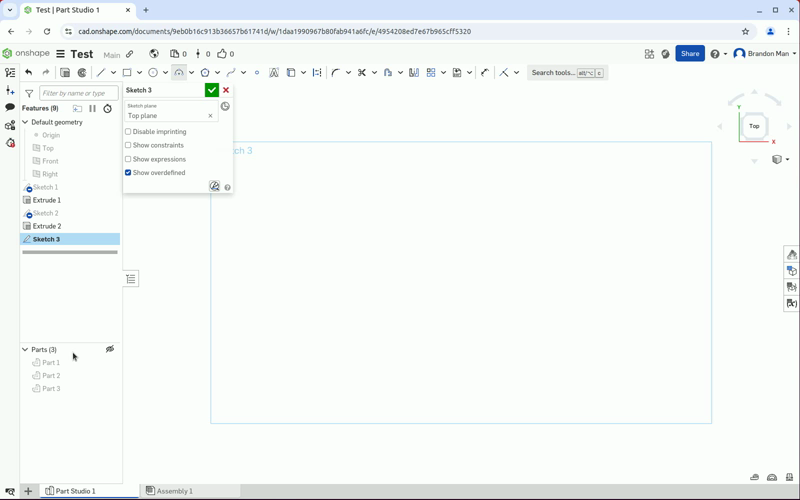
key_down(shift)
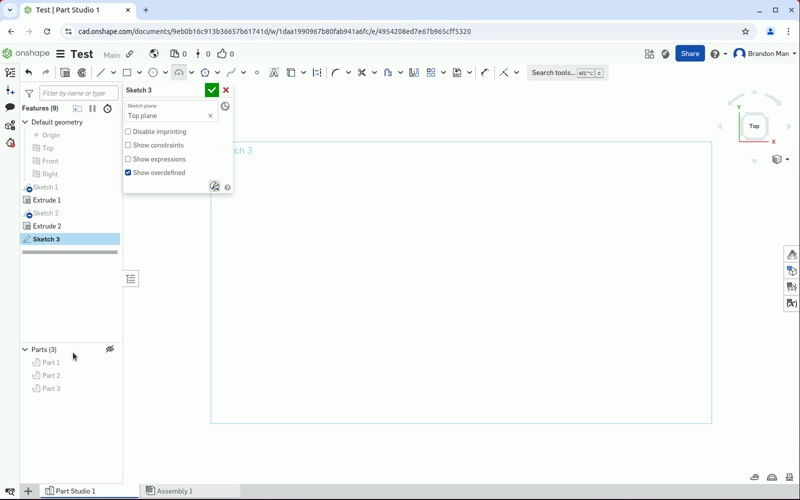
mouse_move(444, 312)
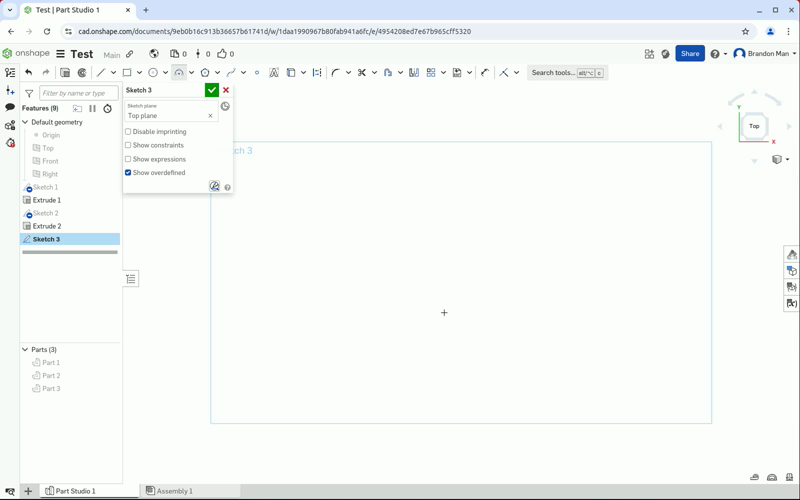
click(444, 312)
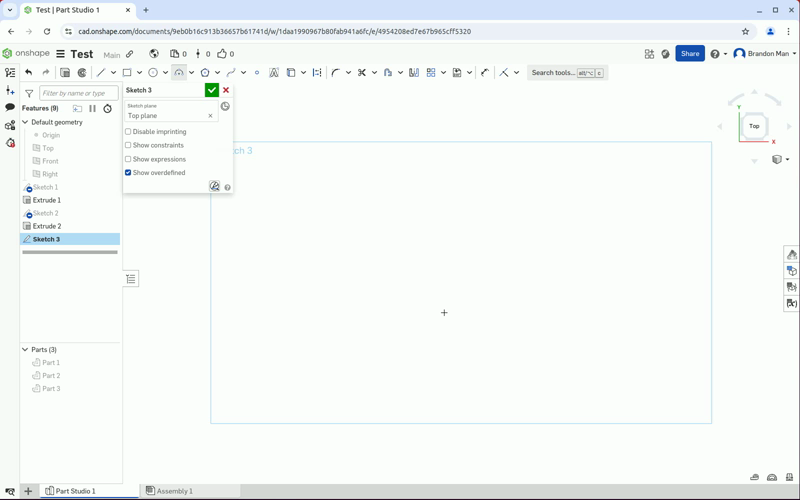
key_up(shift)
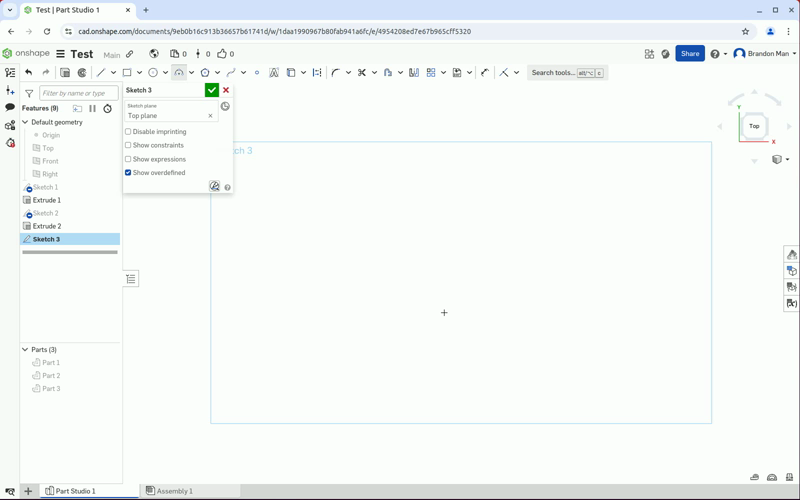
key_down(shift)
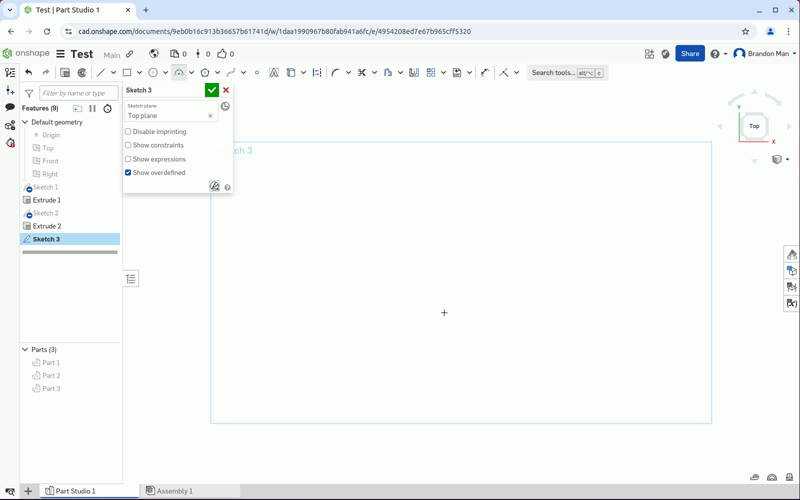
mouse_move(451, 294)
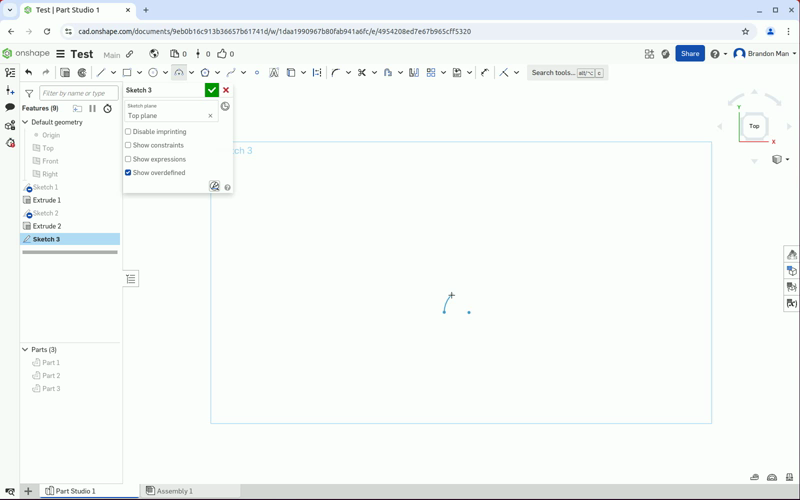
click(451, 294)
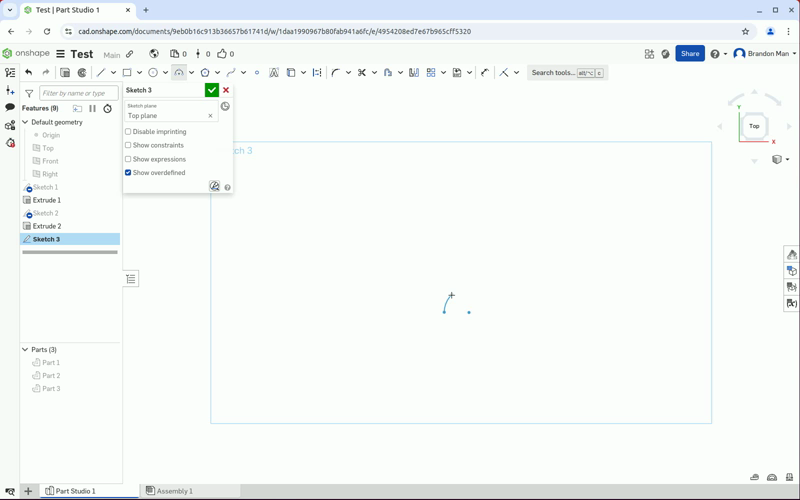
mouse_move(449, 303)
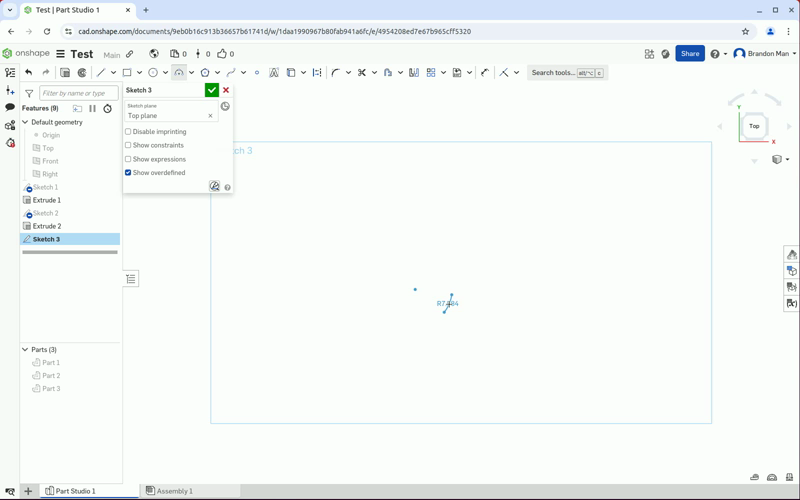
click(449, 303)
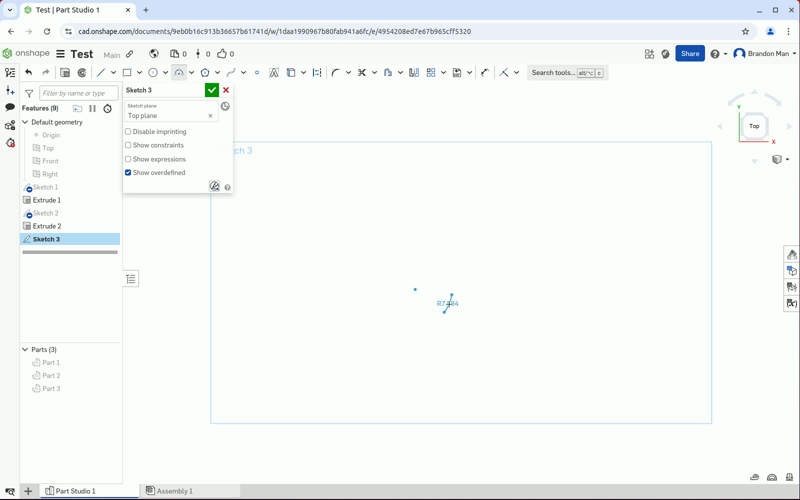
key_up(shift)
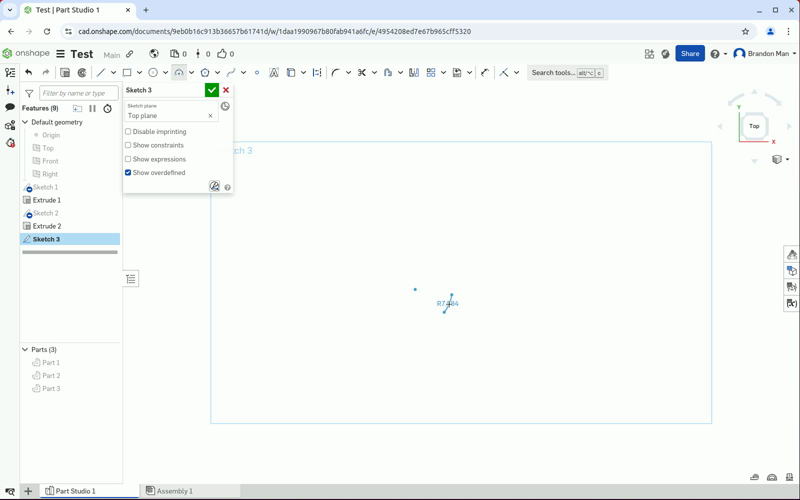
mouse_move(451, 294)
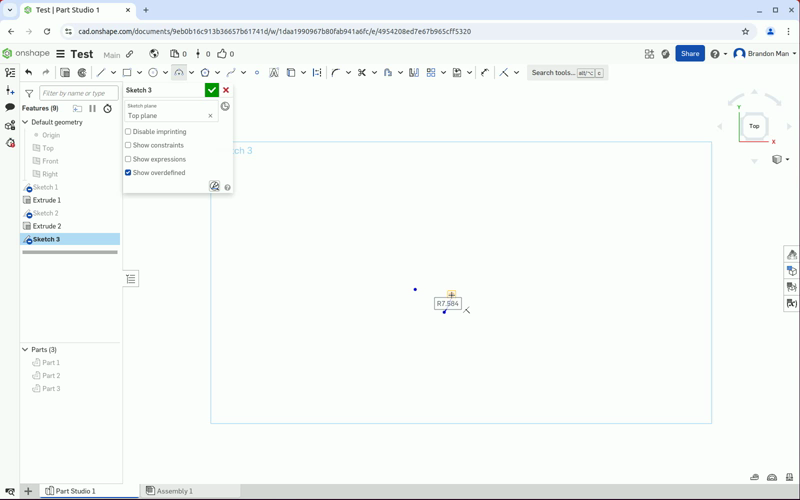
click(451, 294)
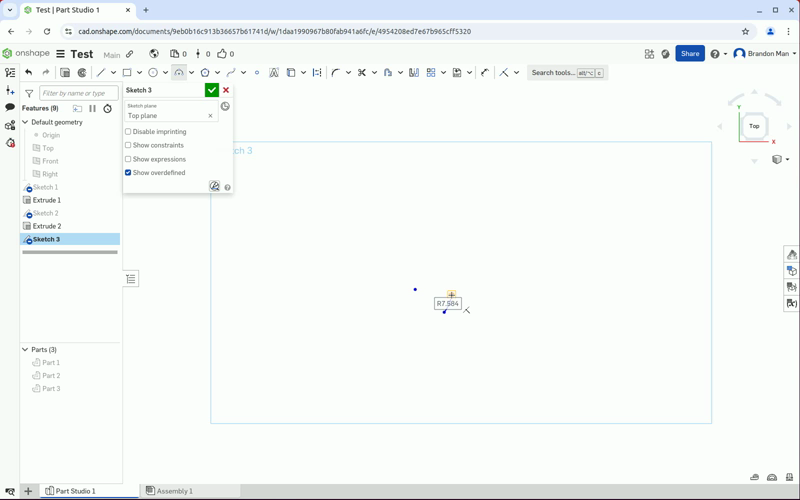
key_down(shift)
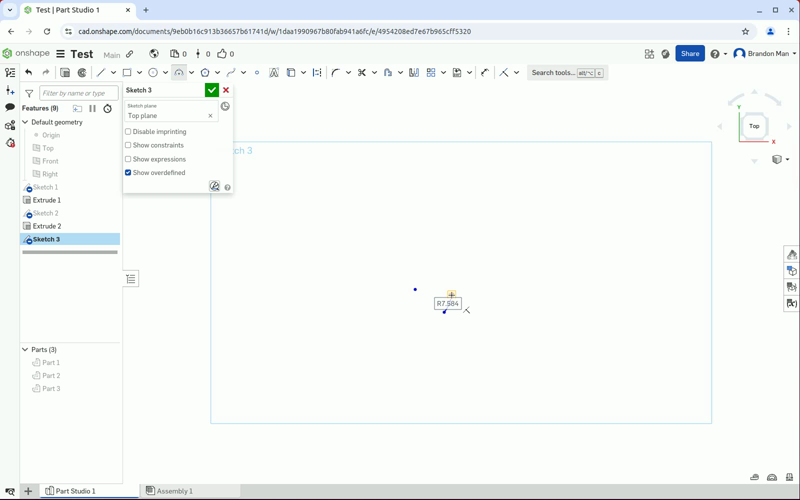
mouse_move(451, 270)
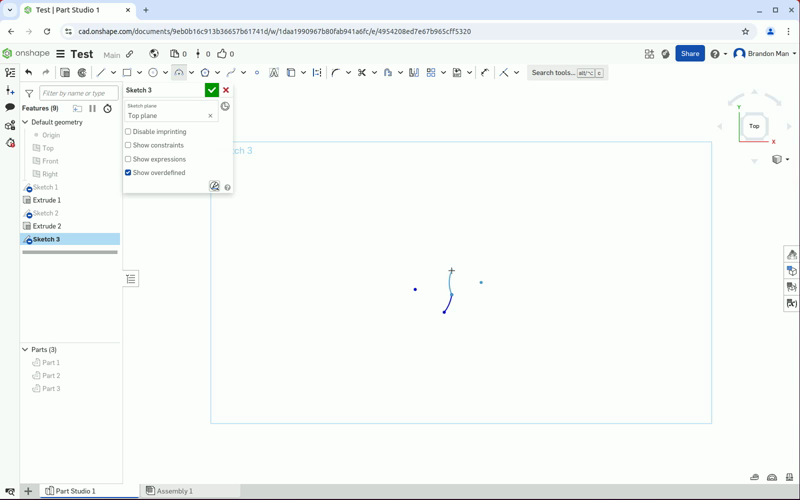
click(451, 270)
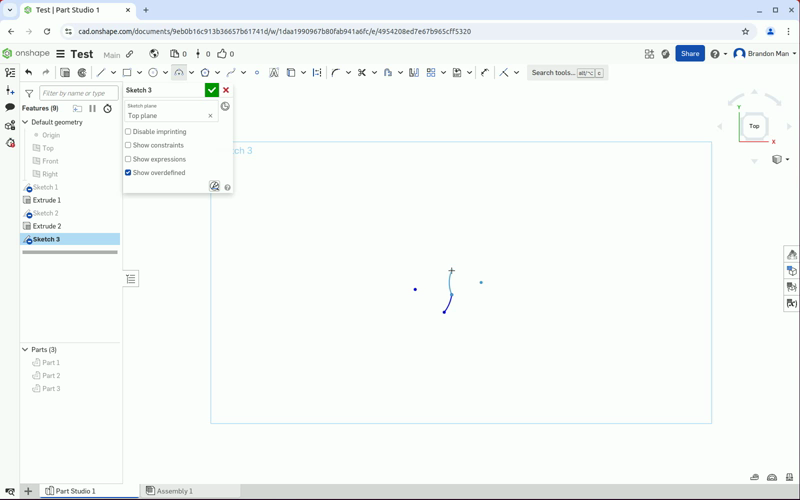
mouse_move(445, 282)
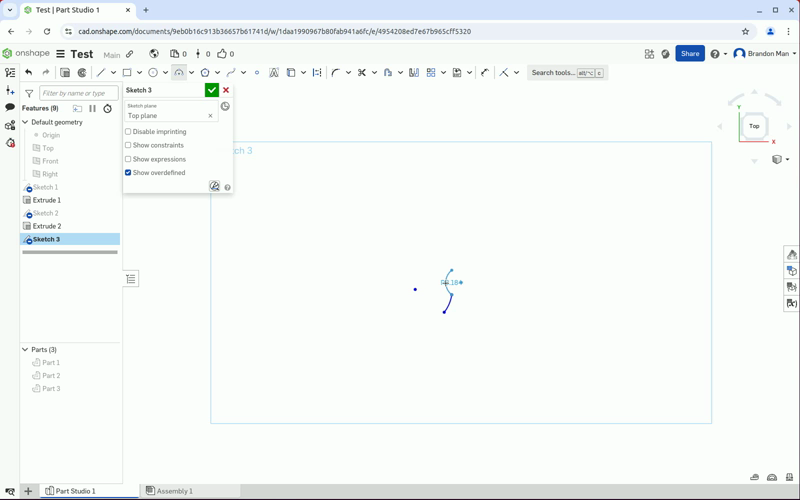
click(445, 282)
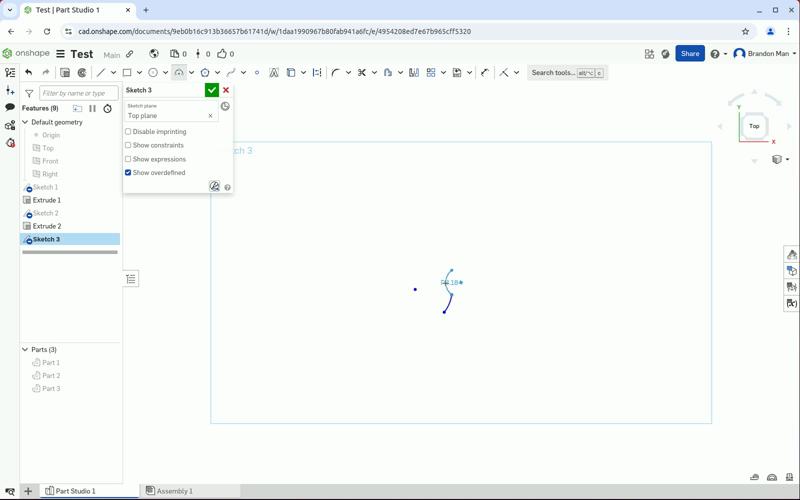
key_up(shift)
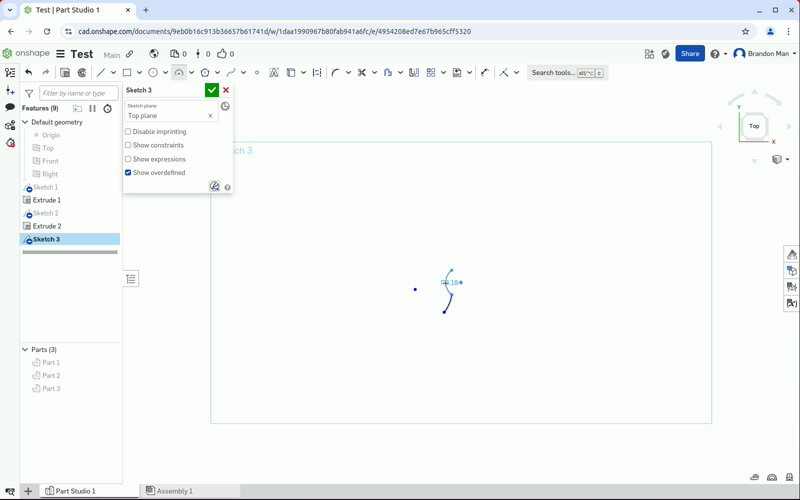
mouse_move(451, 270)
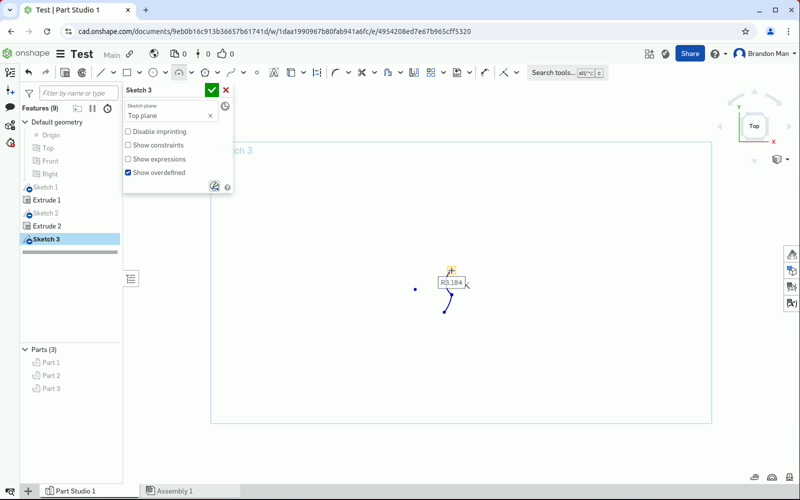
click(451, 270)
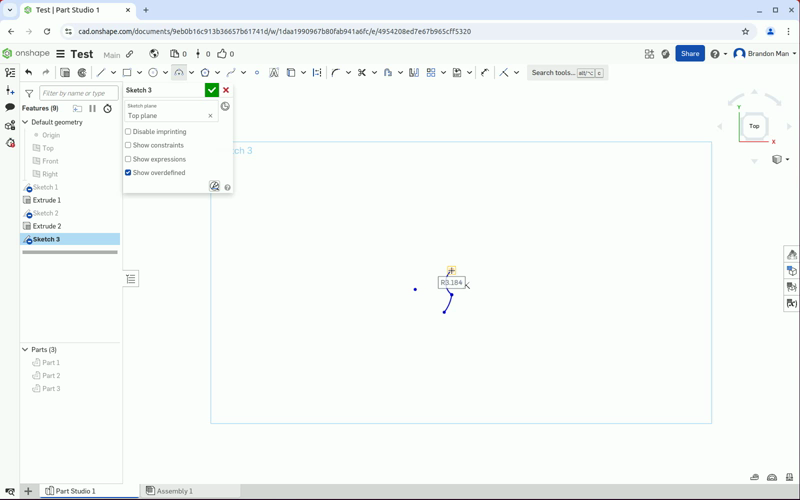
key_down(shift)
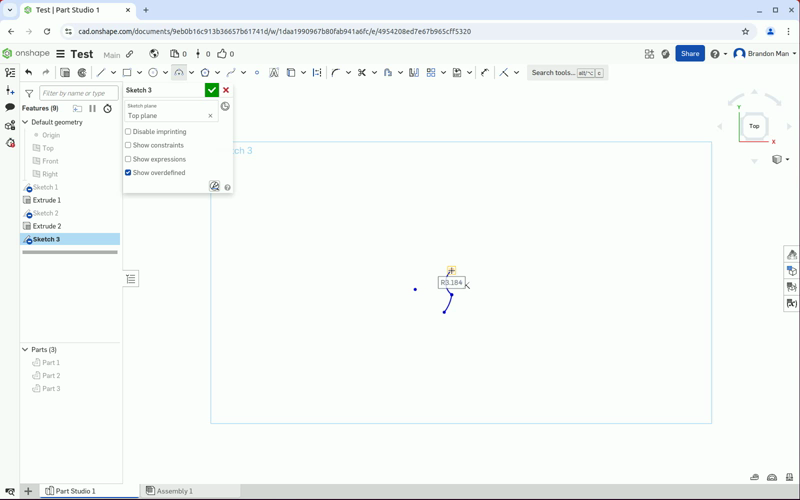
mouse_move(444, 252)
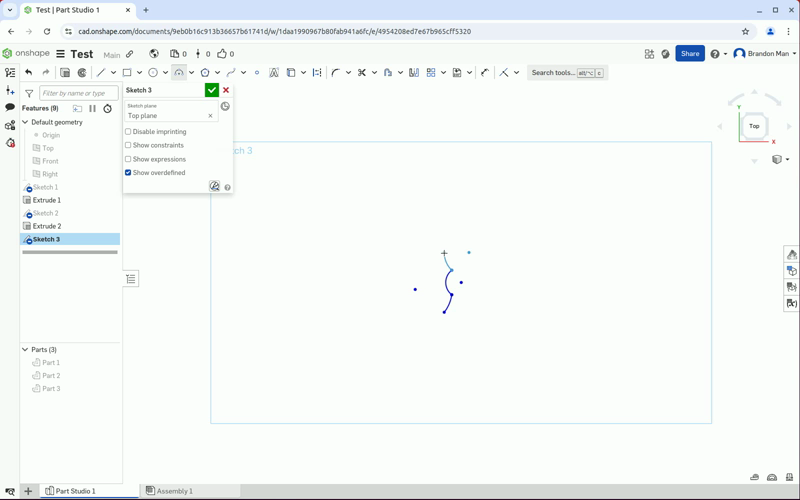
click(444, 252)
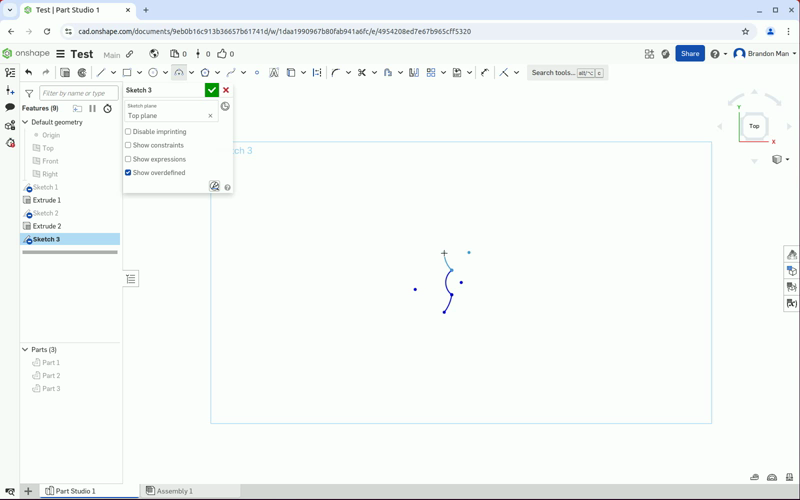
mouse_move(449, 261)
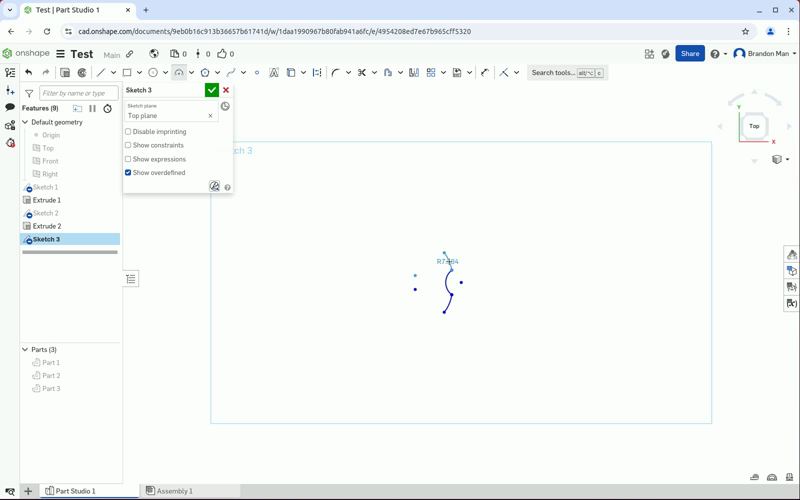
click(449, 261)
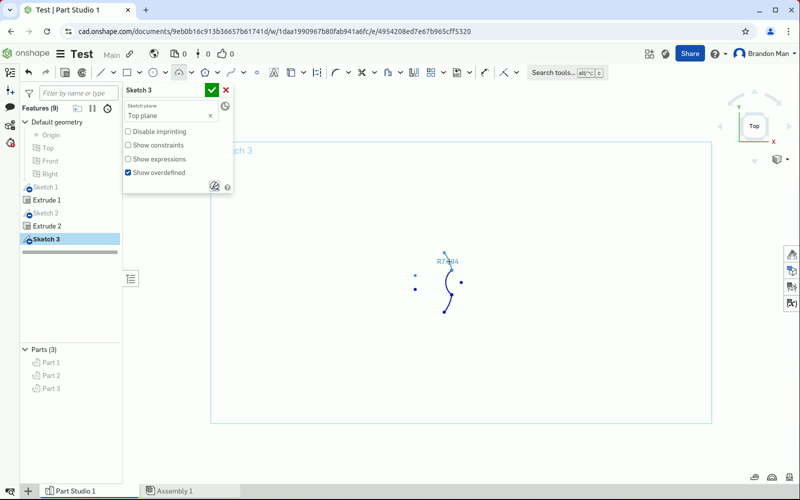
key_up(shift)
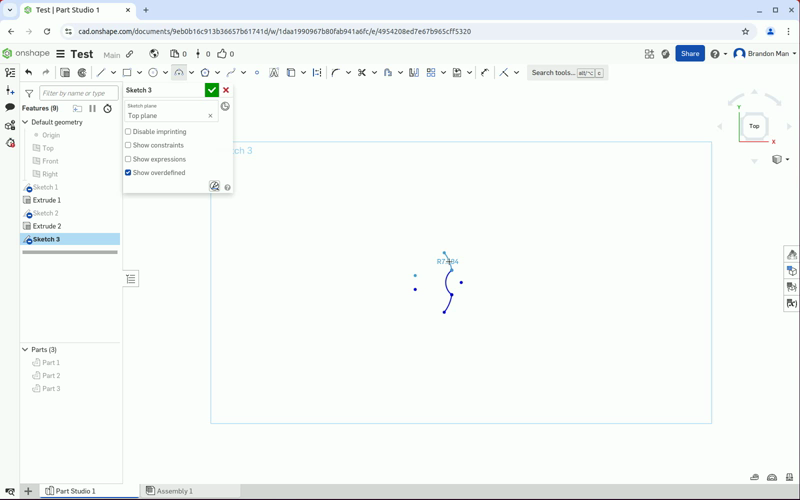
mouse_move(444, 252)
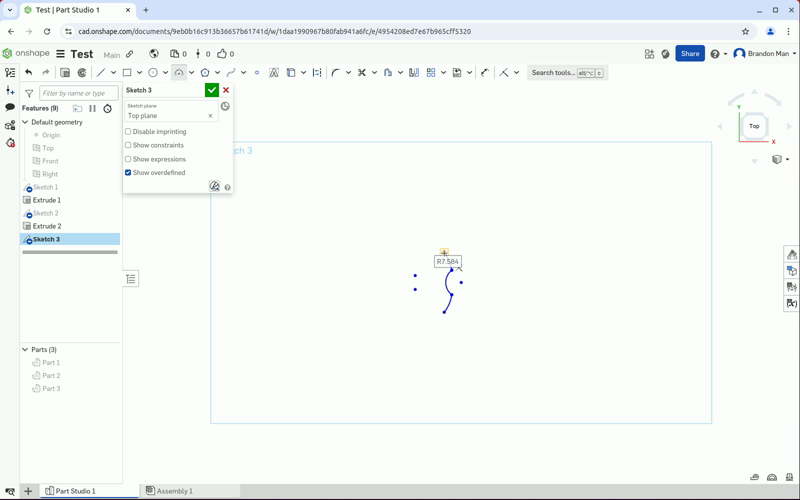
click(444, 252)
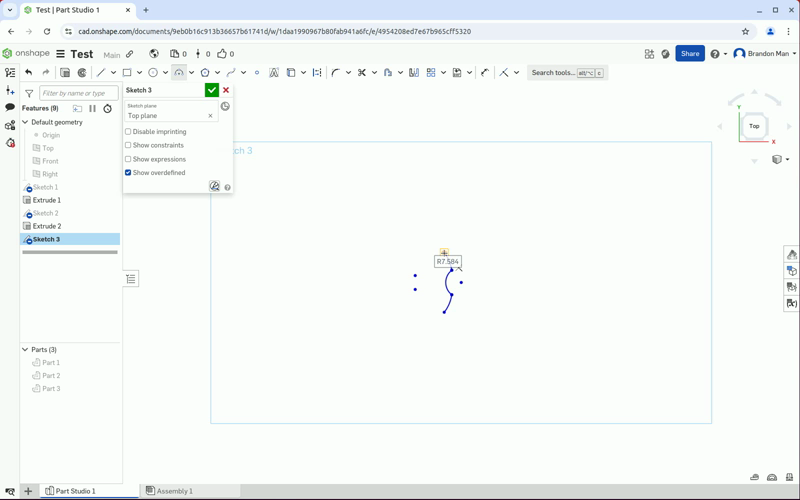
mouse_move(444, 312)
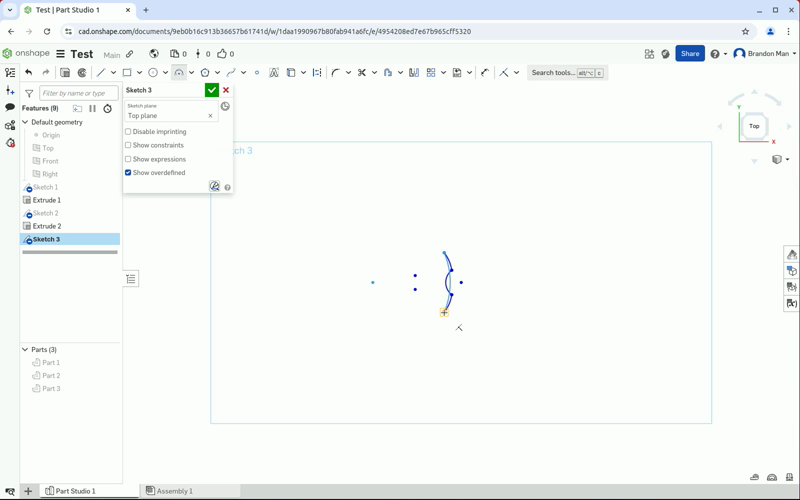
click(444, 312)
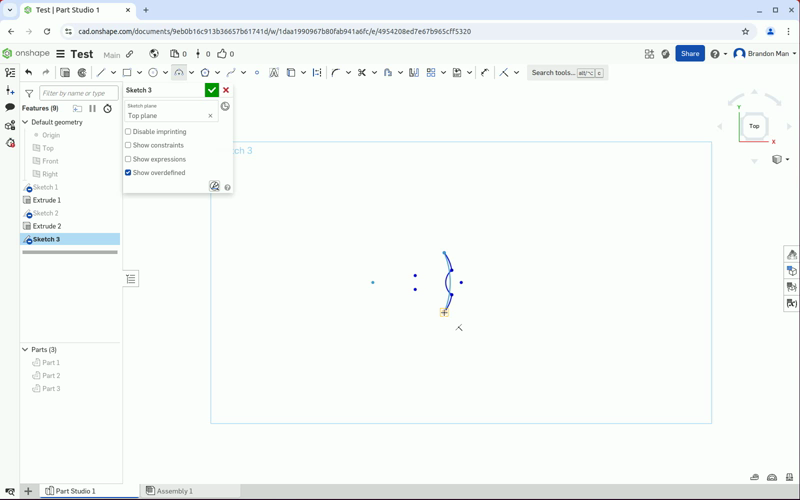
key_down(shift)
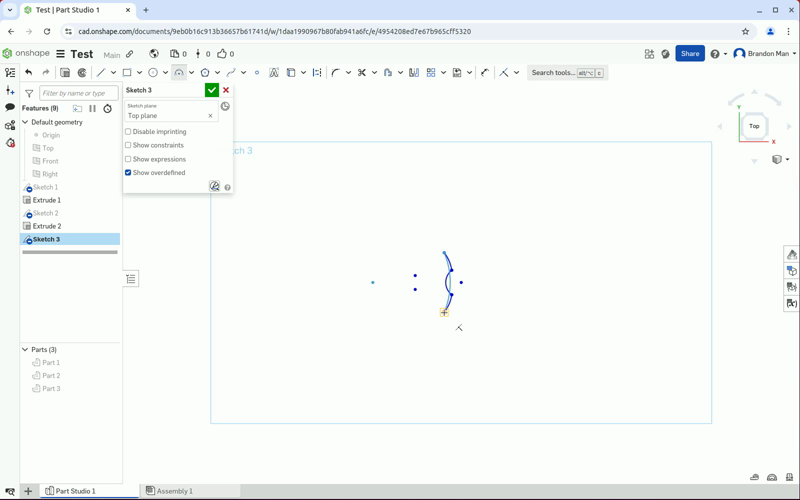
mouse_move(426, 282)
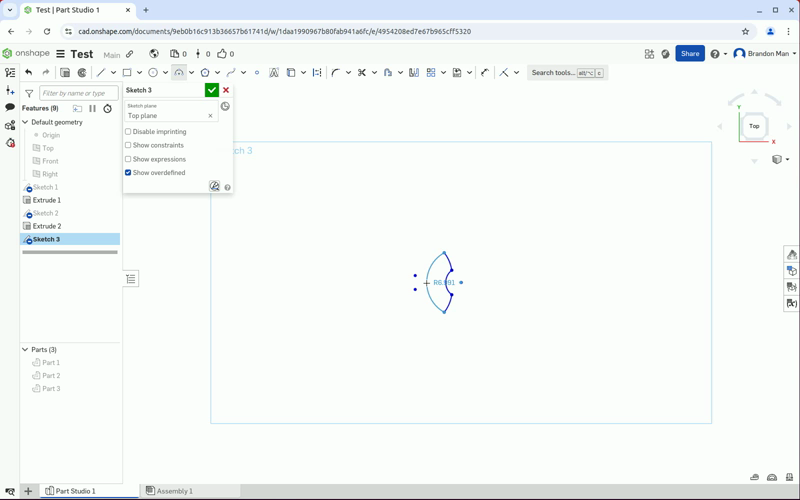
click(426, 282)
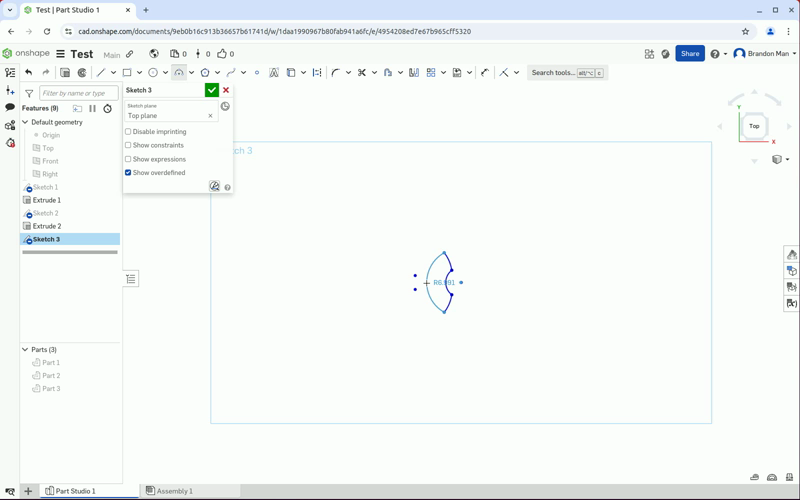
key_up(shift)
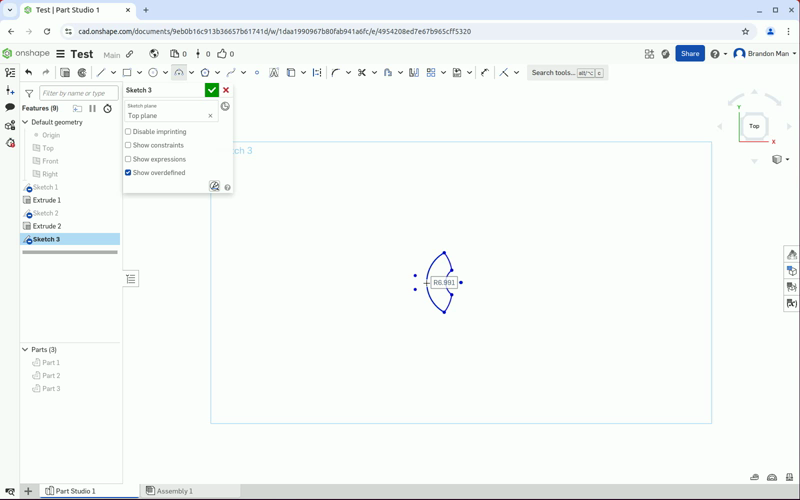
key(esc)
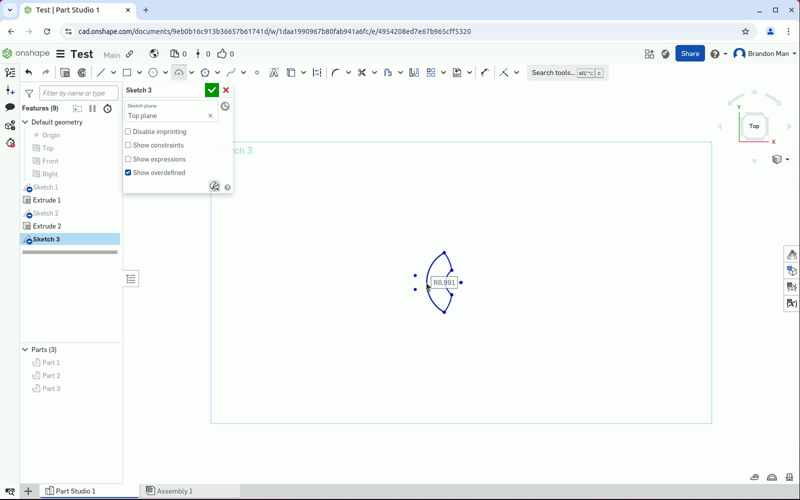
mouse_move(442, 270)
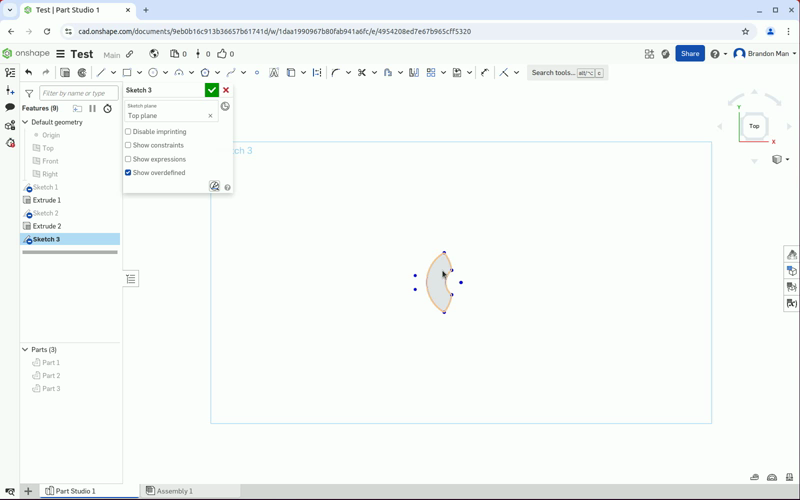
scroll(6)
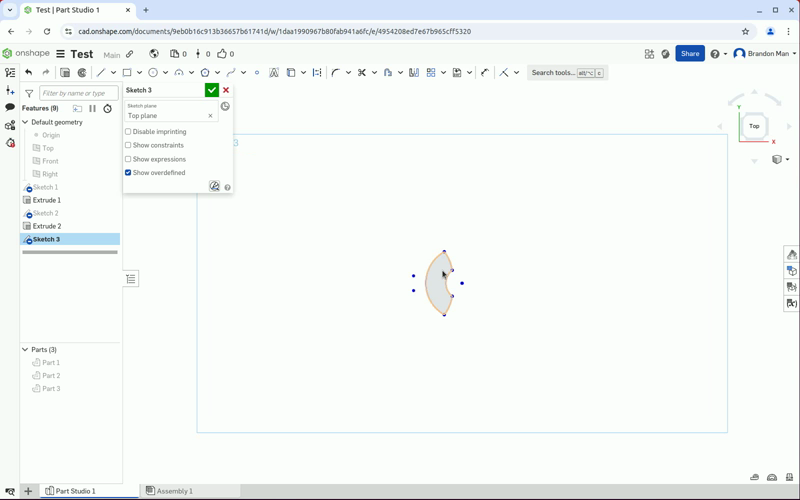
scroll(6)
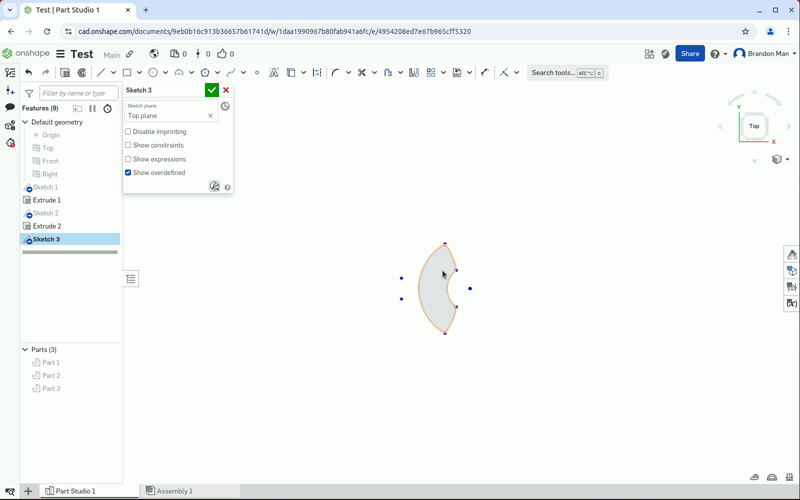
scroll(6)
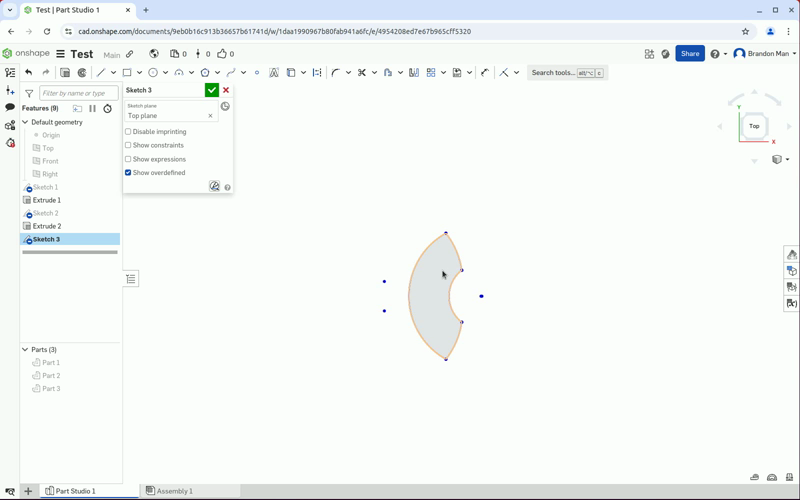
scroll(6)
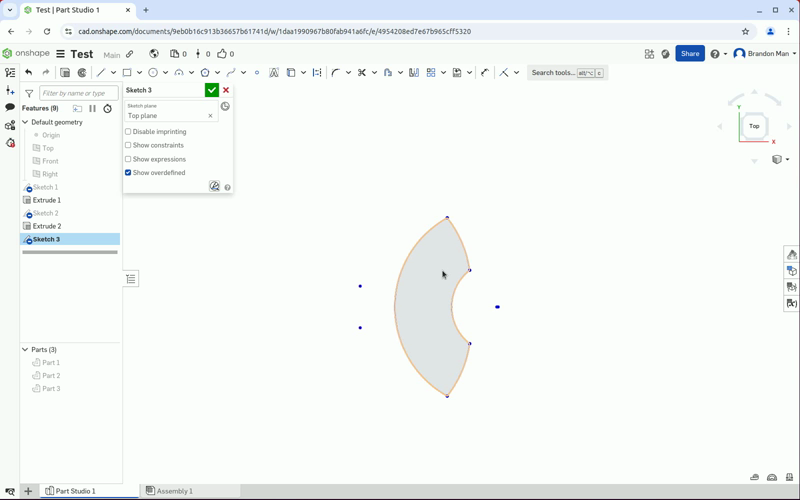
scroll(6)
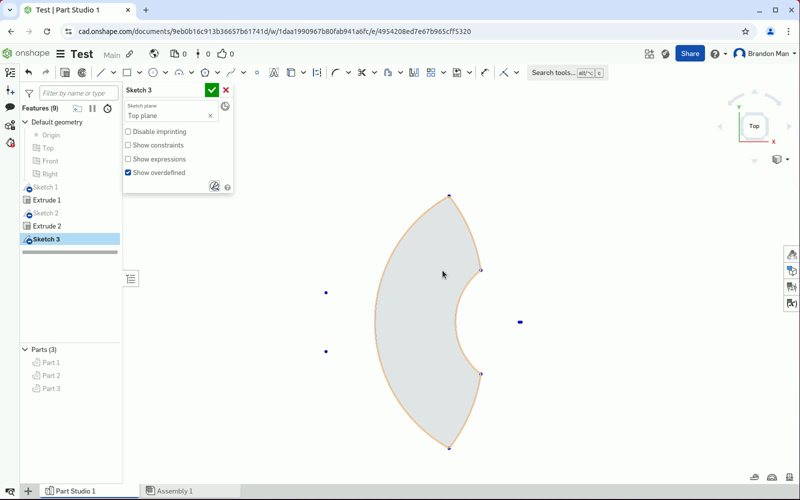
scroll(6)
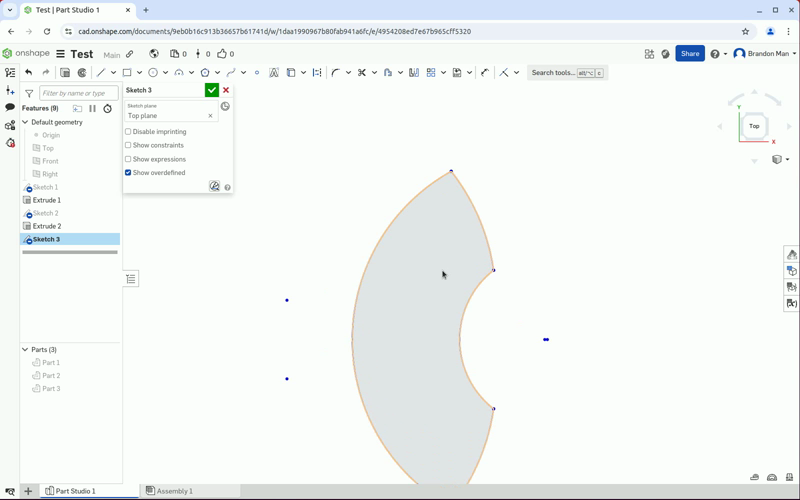
scroll(6)
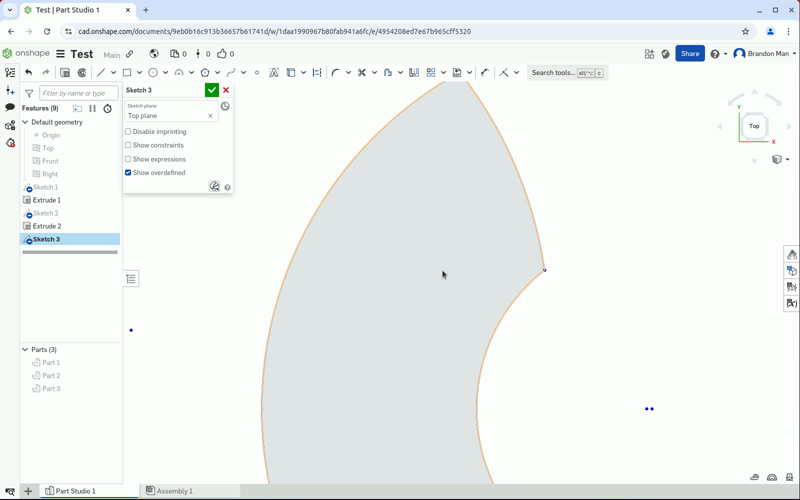
click(442, 270)
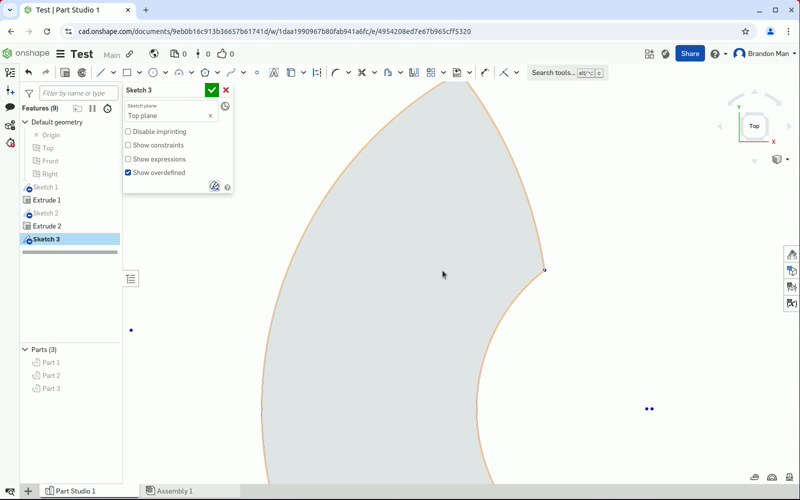
scroll(-6)
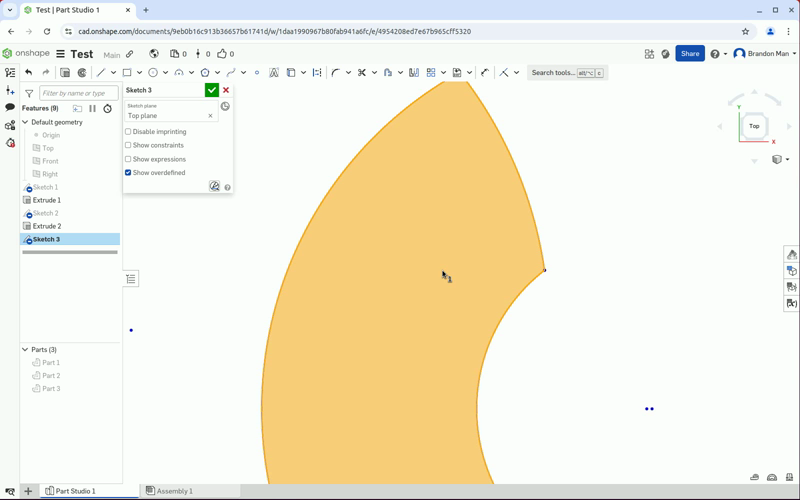
scroll(-6)
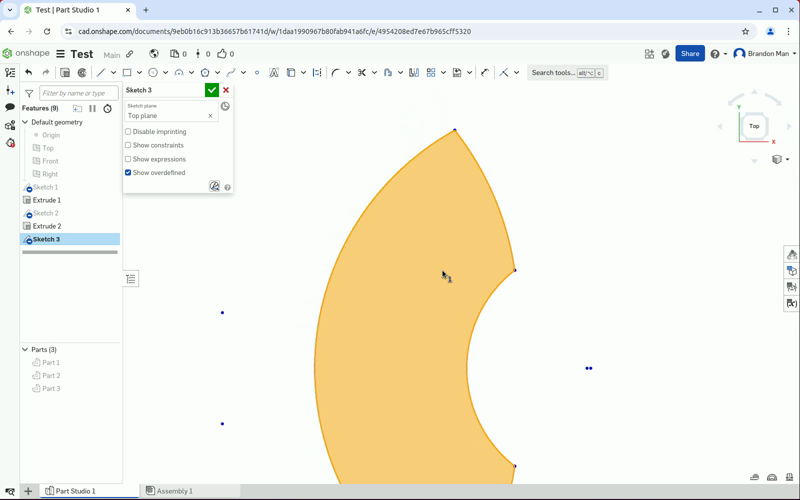
scroll(-6)
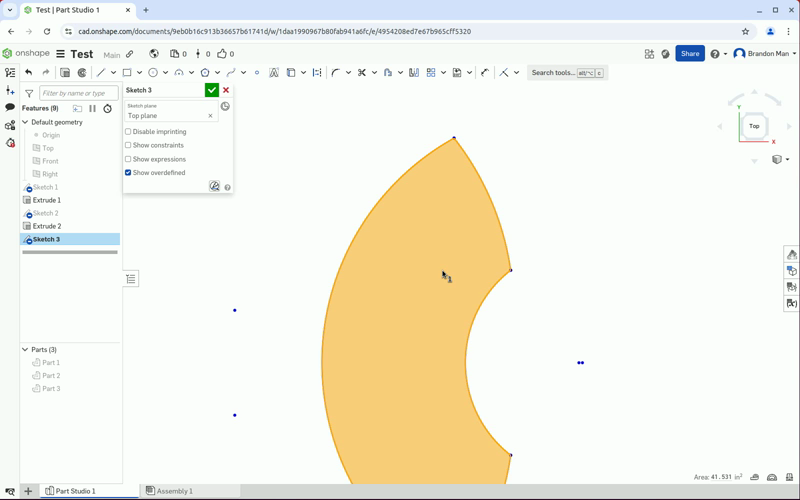
scroll(-6)
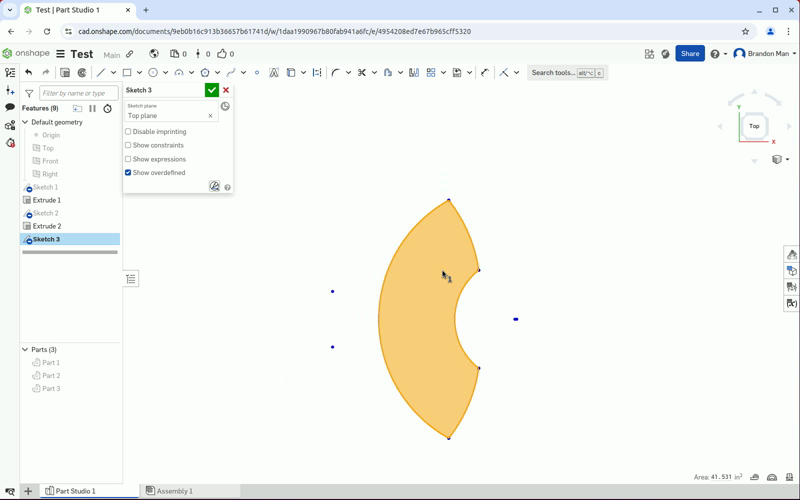
scroll(-6)
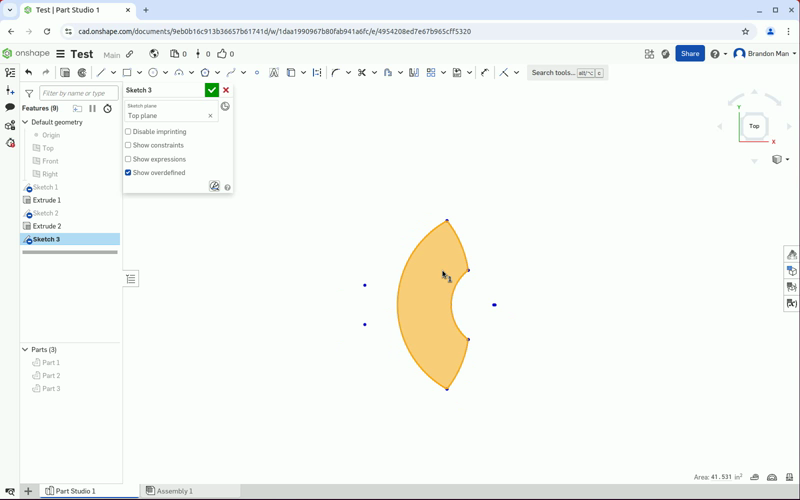
scroll(-6)
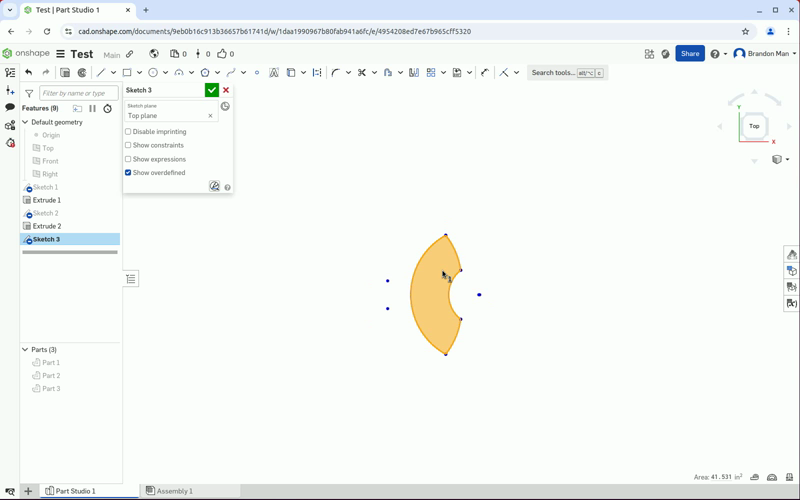
scroll(-6)
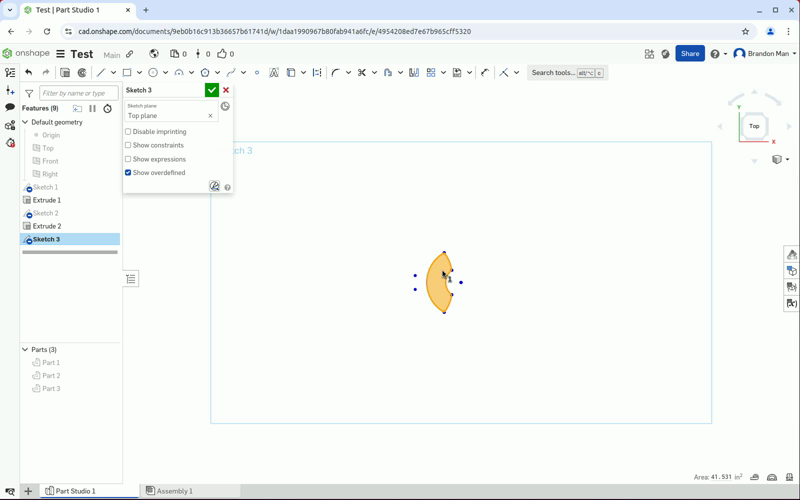
mouse_move(73, 352)
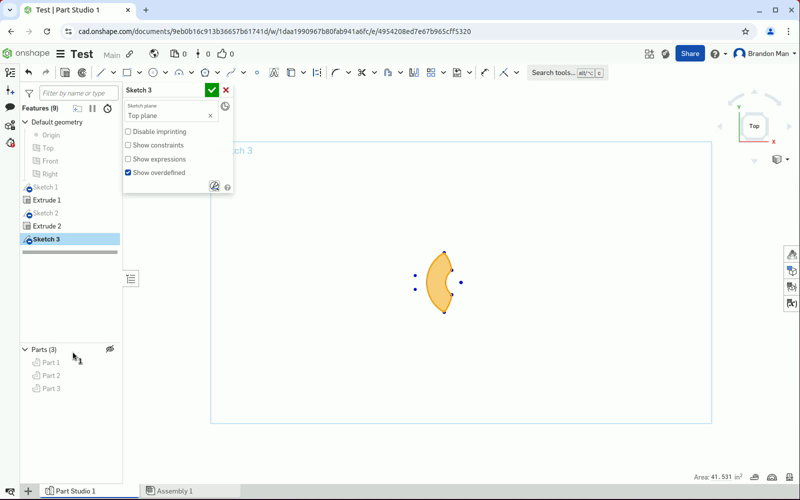
key(shift+y)
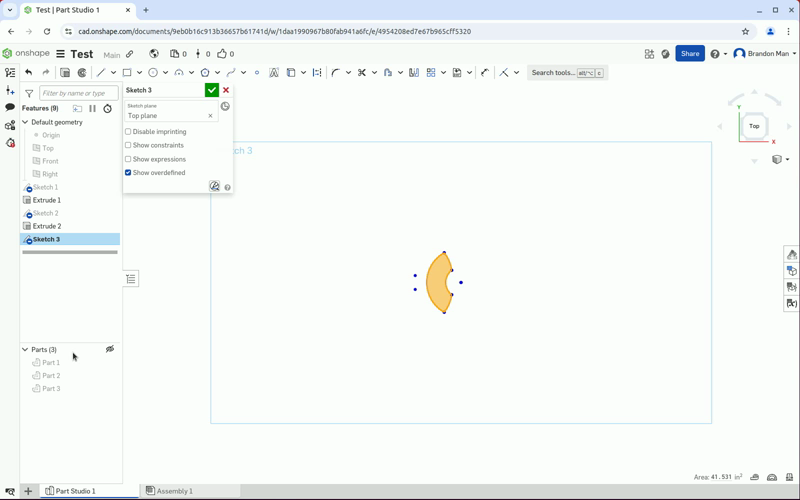
key(shift+e)
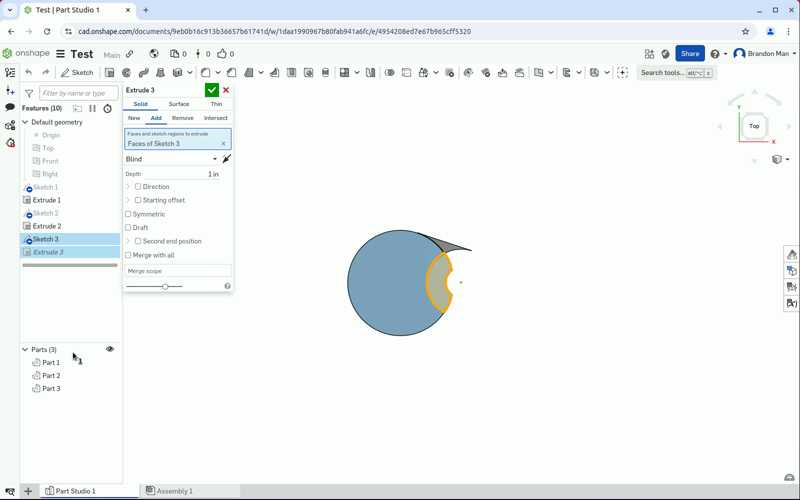
mouse_move(143, 106)
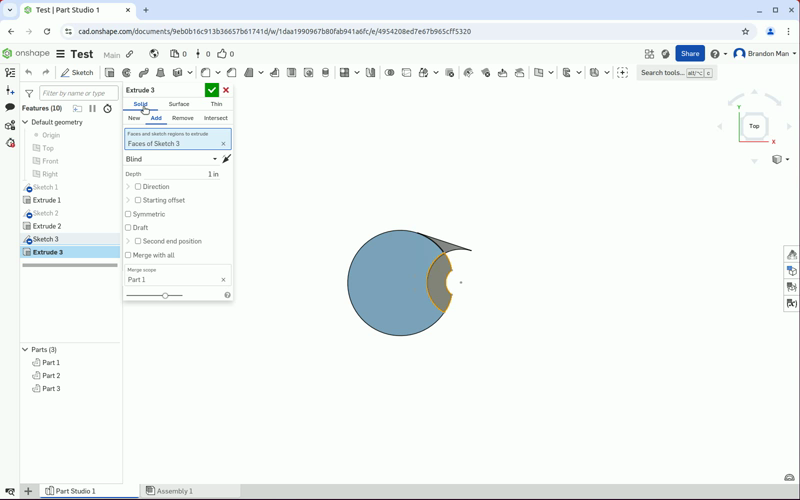
click(143, 106)
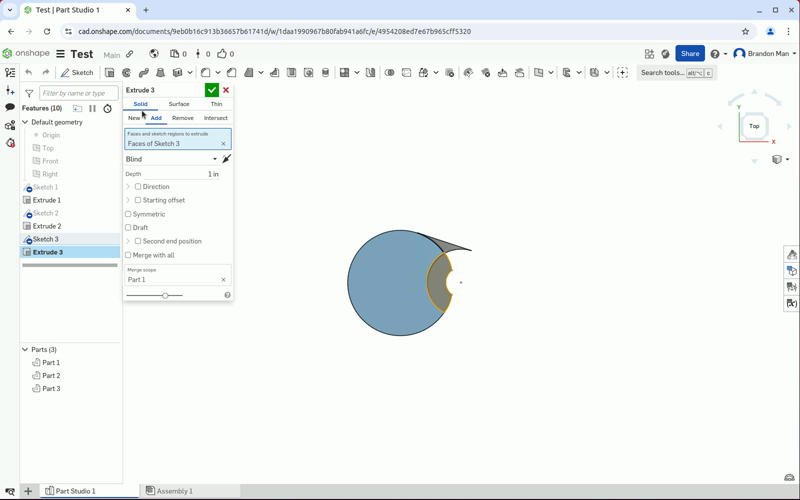
mouse_move(137, 120)
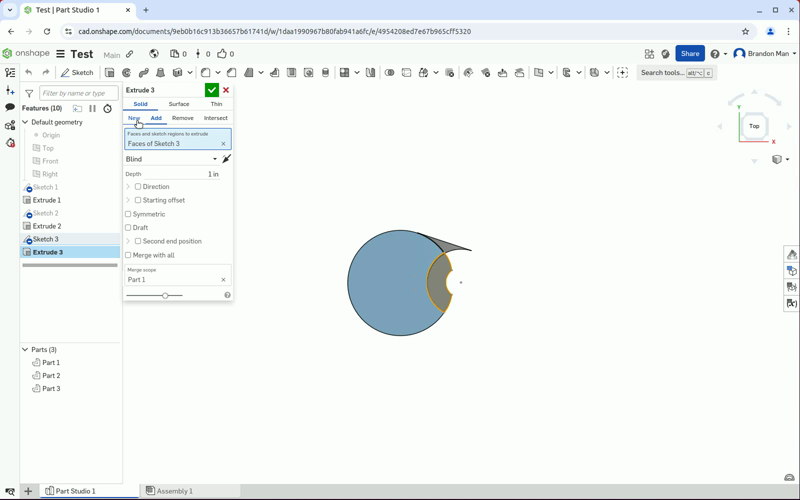
click(137, 120)
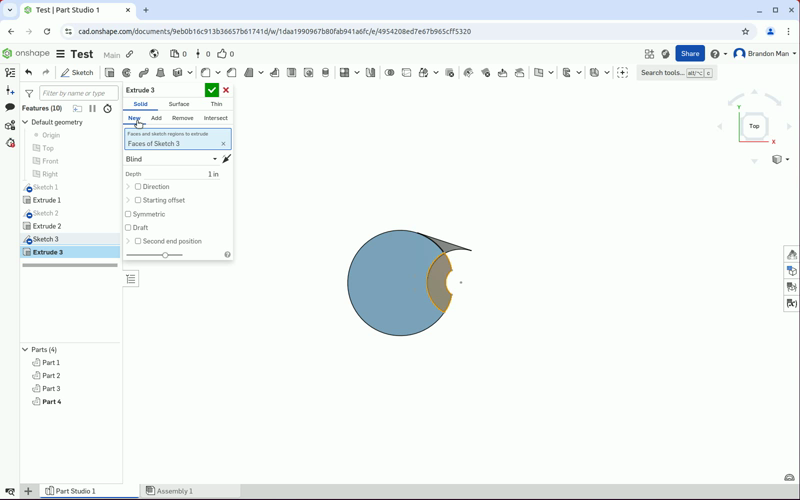
key(tab, 4)
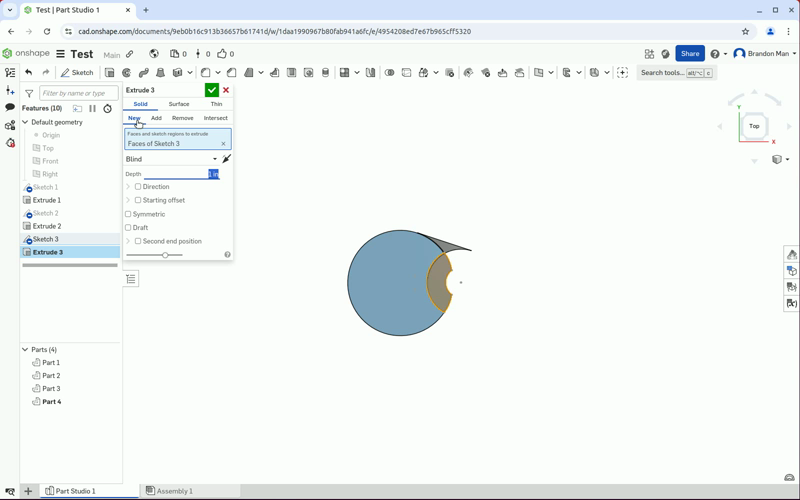
text(2.407)
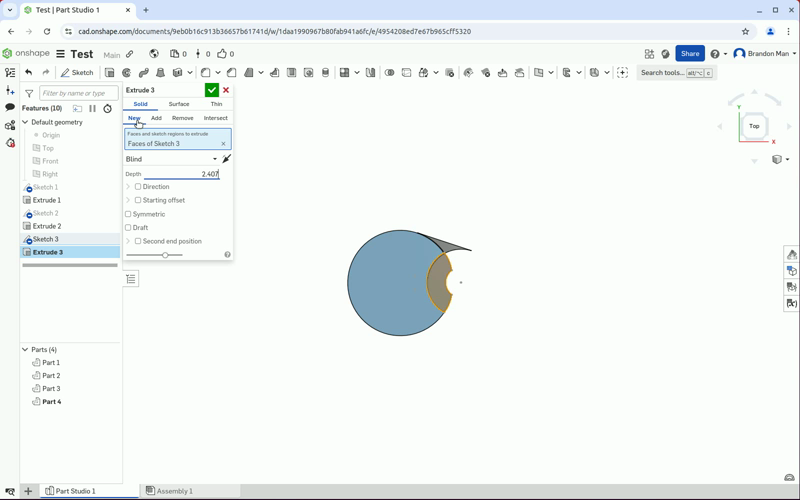
key(enter)
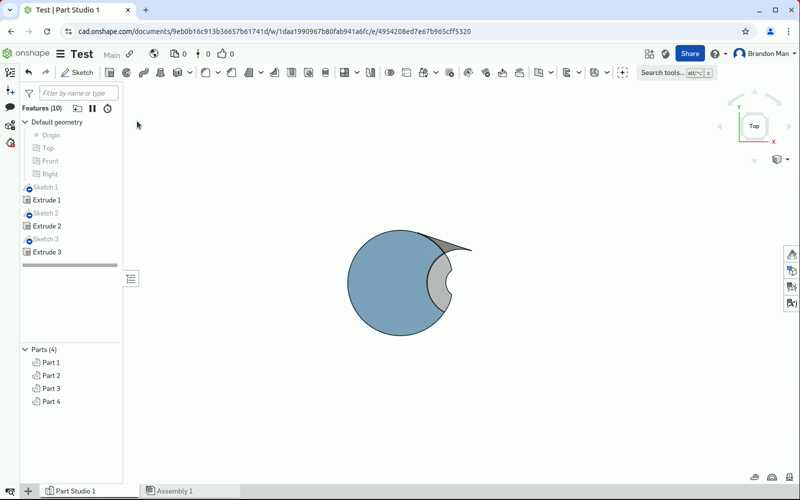
key(shift+h)
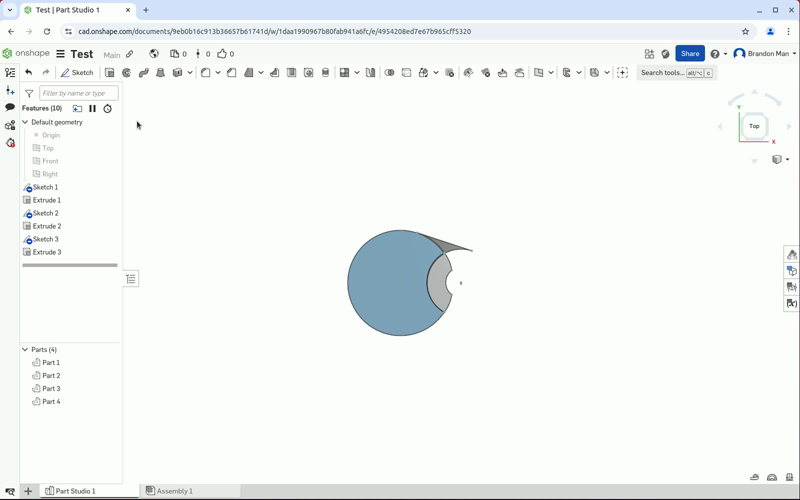
key(shift+h)
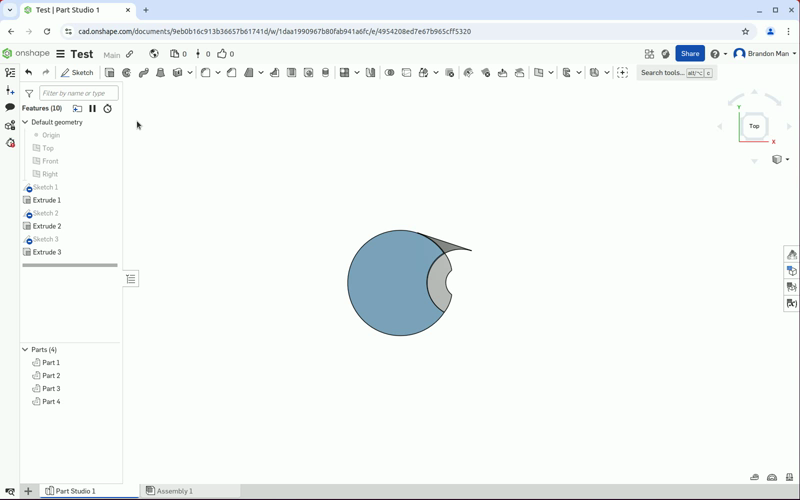
mouse_move(73, 189)
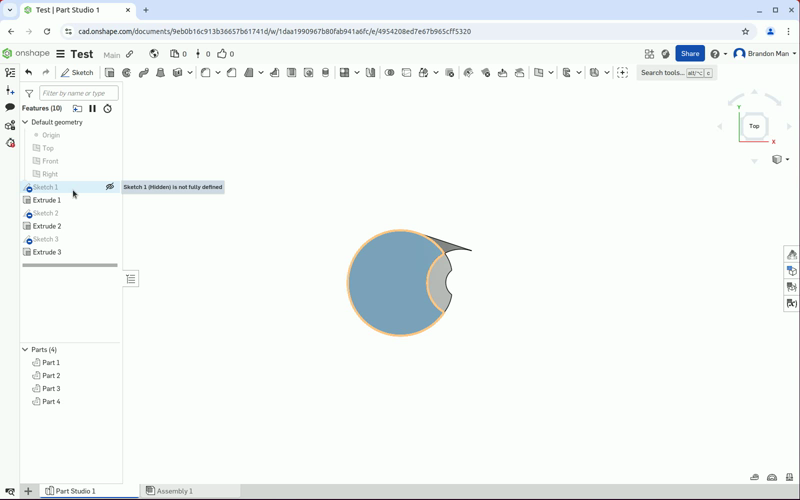
click(73, 189)
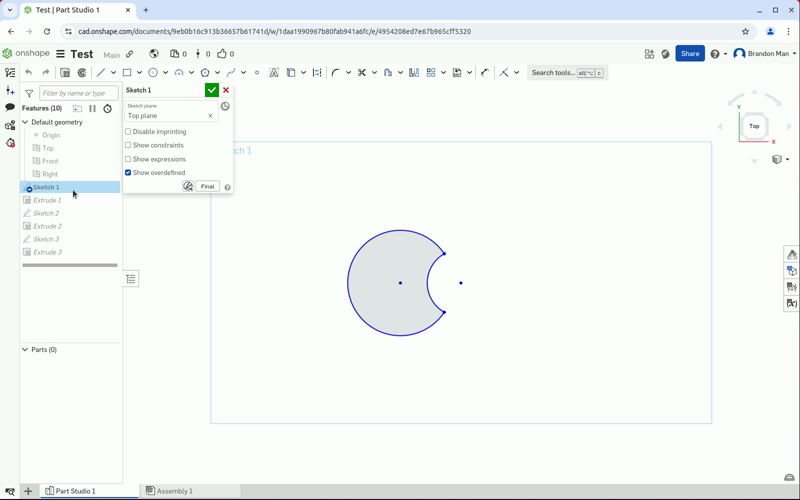
mouse_move(229, 92)
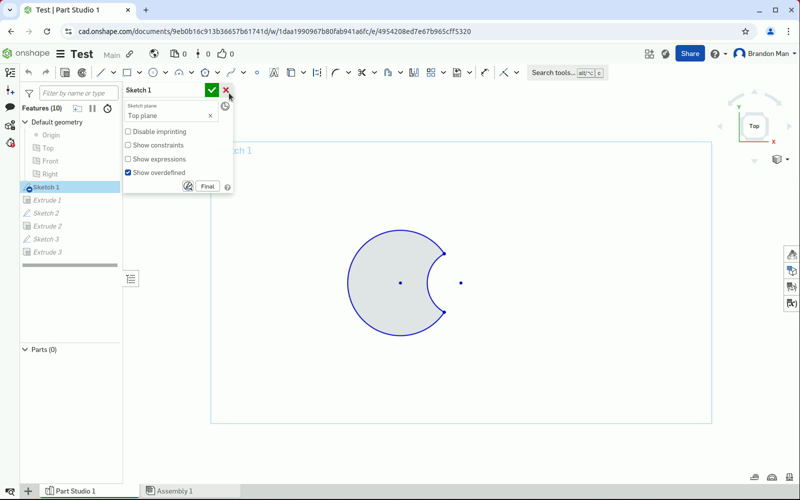
click(229, 92)
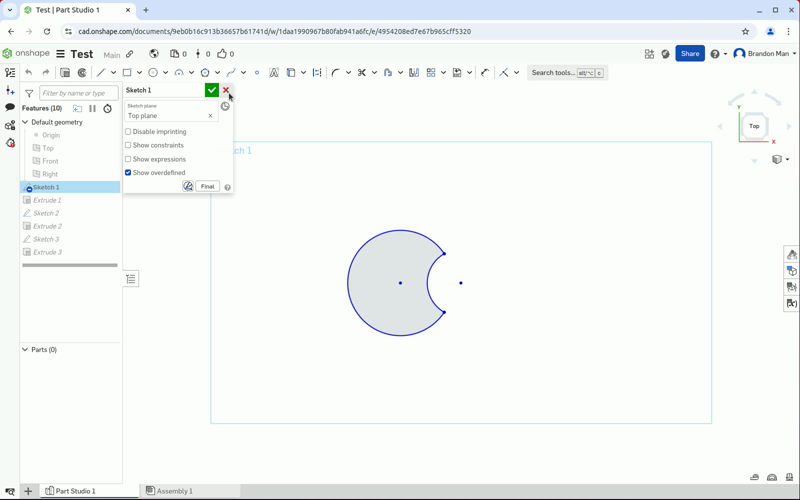
key(shift+s)
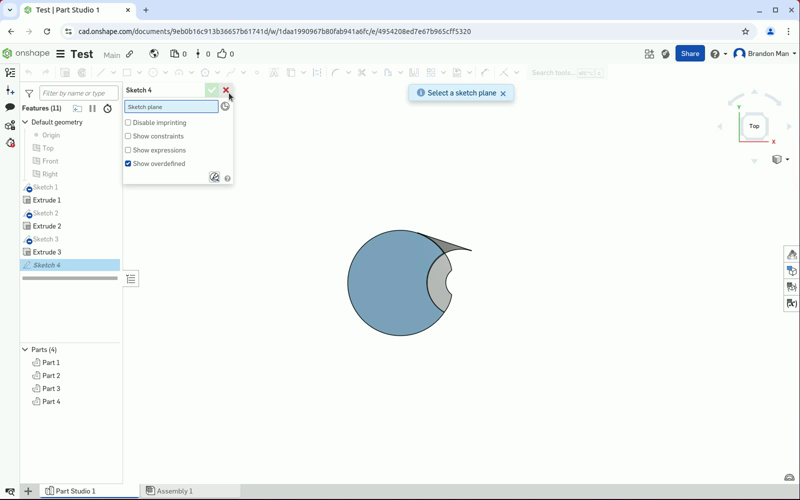
mouse_move(73, 150)
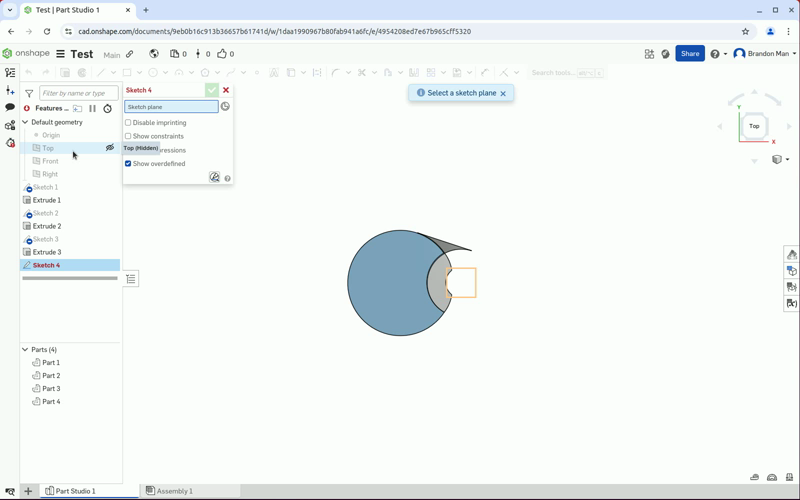
click(73, 150)
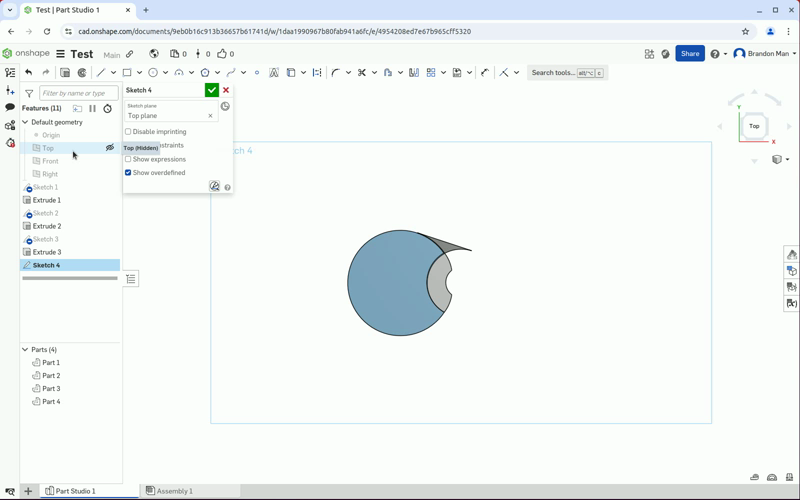
mouse_move(73, 352)
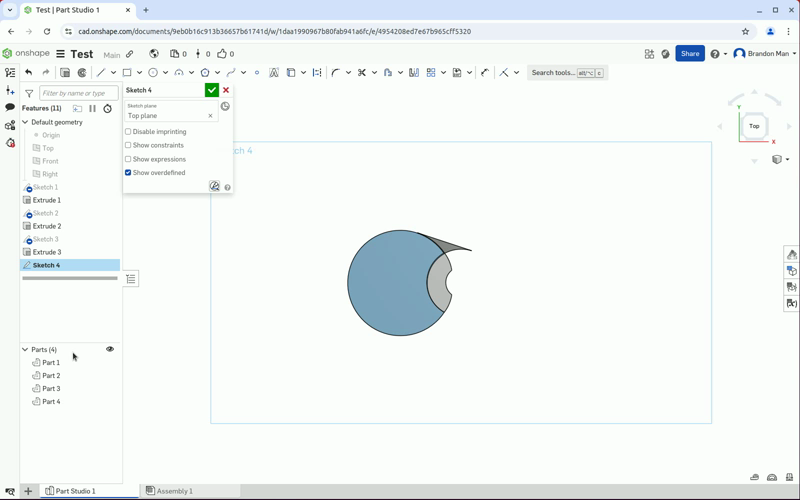
key(y)
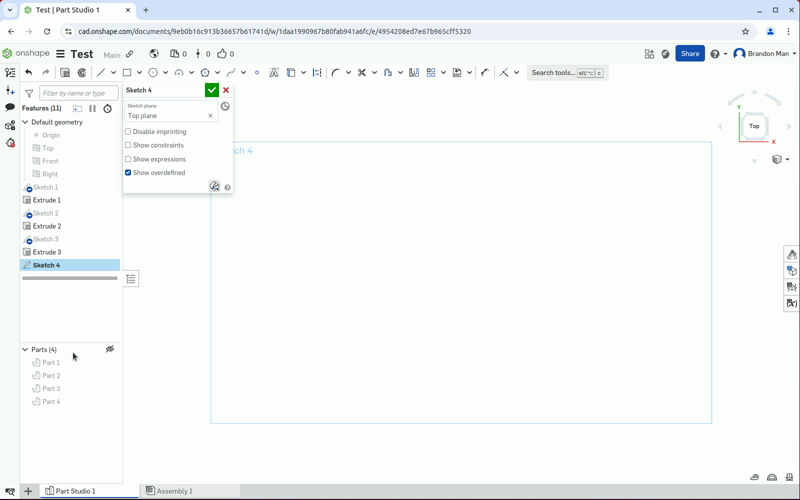
key(a)
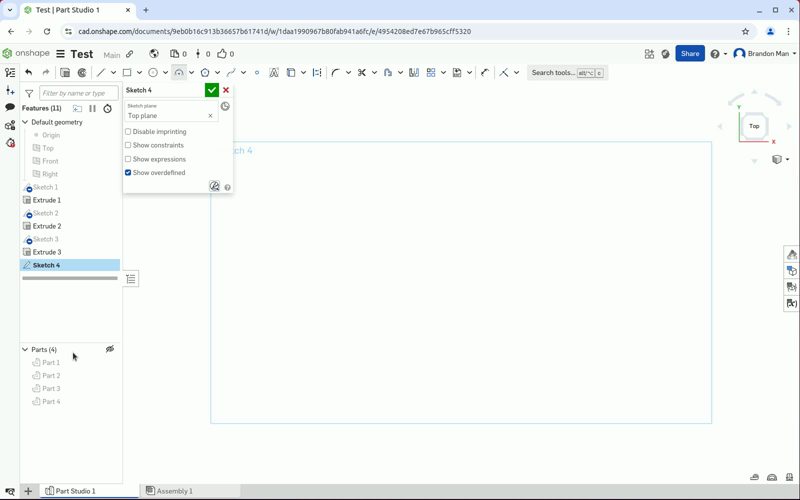
key_down(shift)
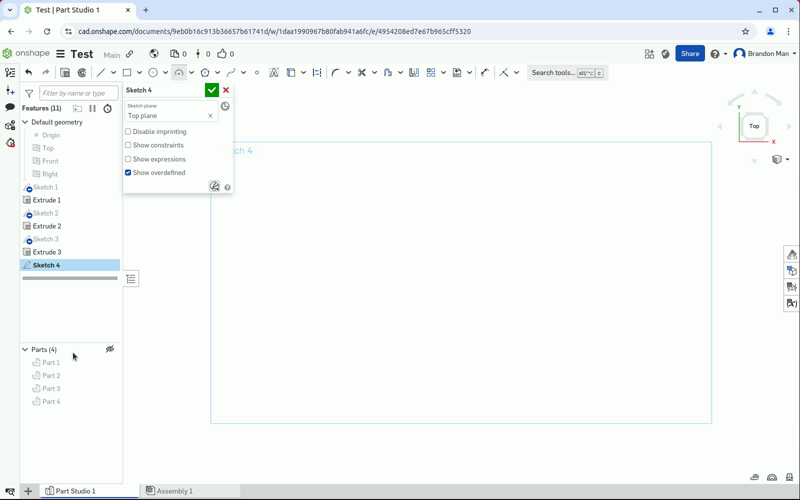
mouse_move(444, 312)
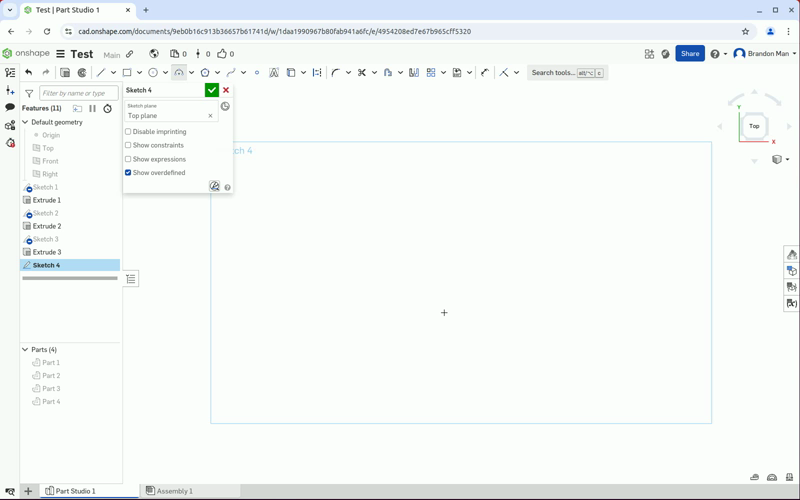
click(444, 312)
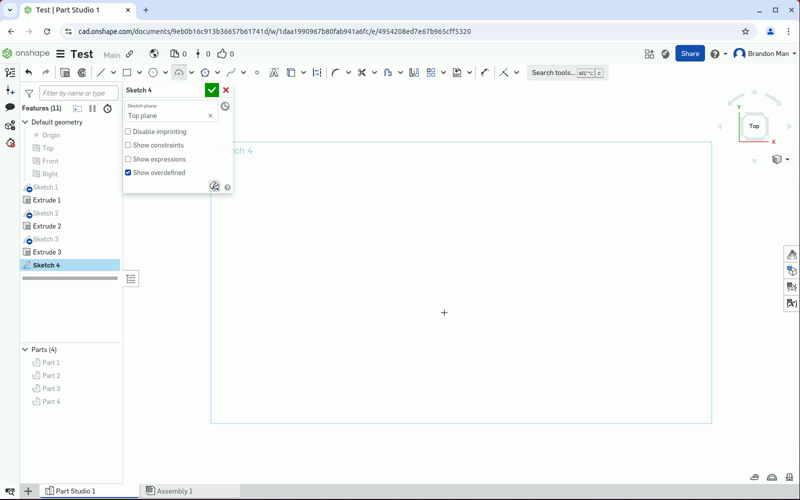
key_up(shift)
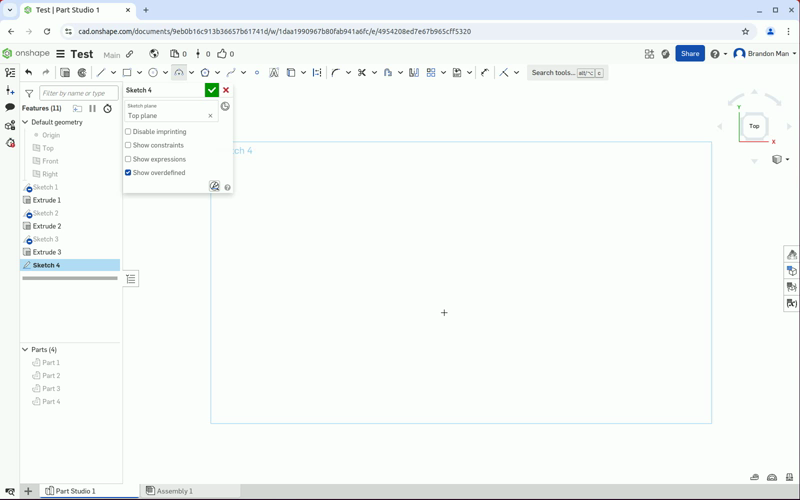
key_down(shift)
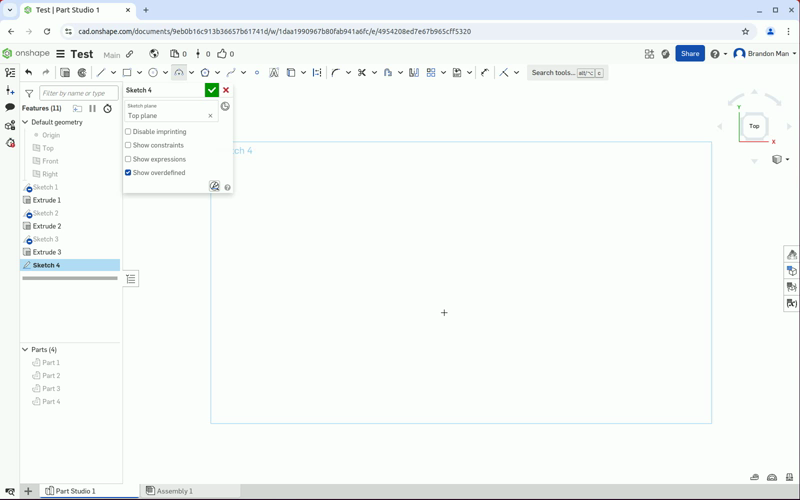
mouse_move(444, 252)
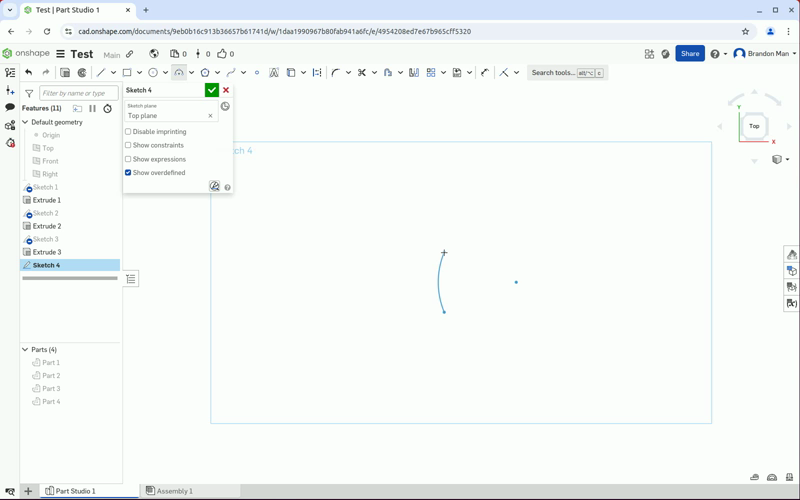
click(444, 252)
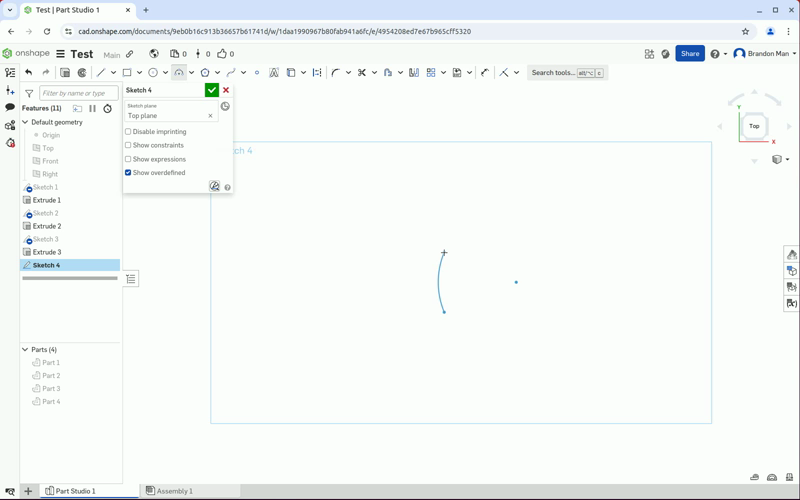
mouse_move(495, 282)
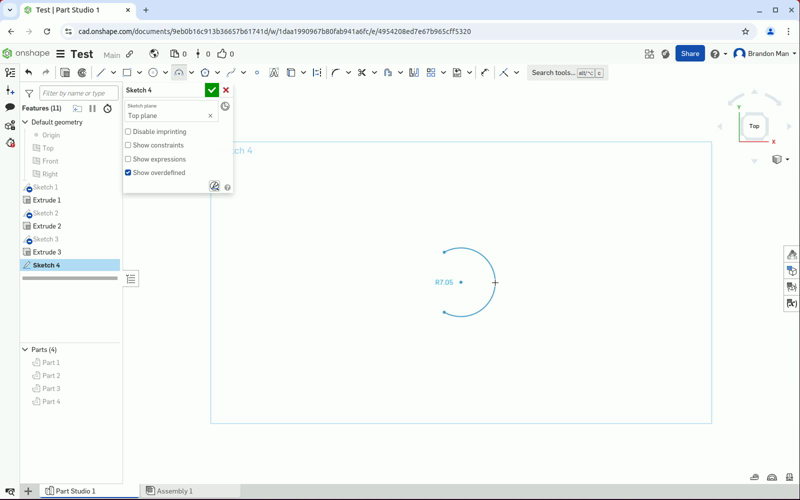
click(495, 282)
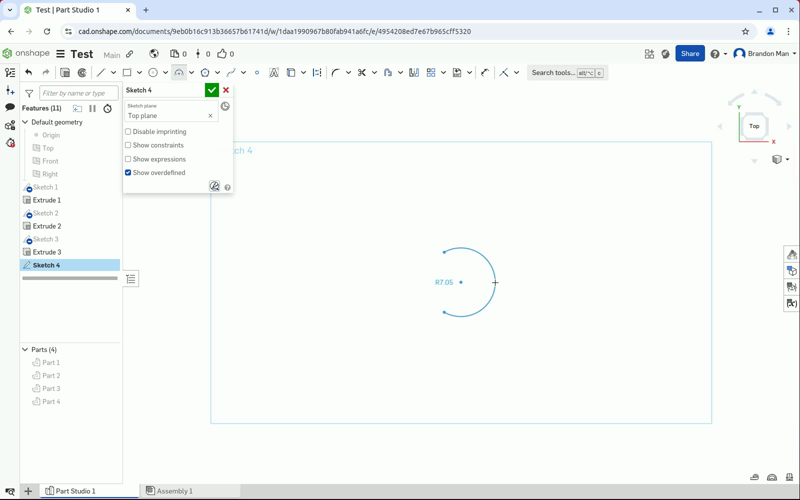
key_up(shift)
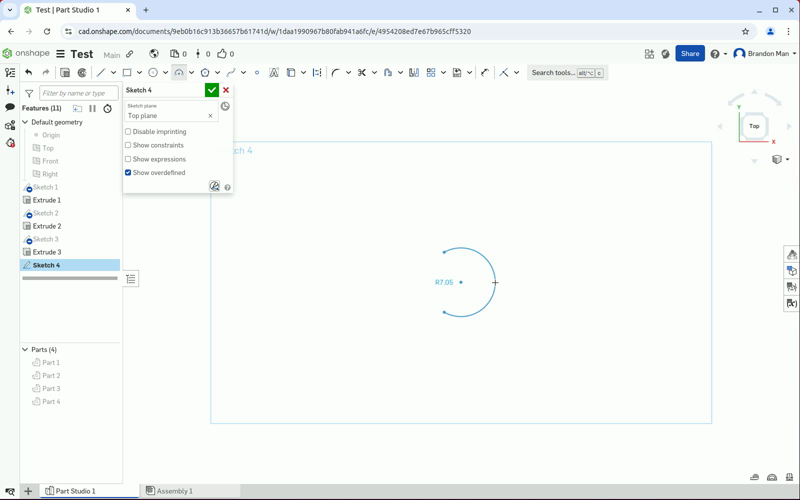
mouse_move(444, 252)
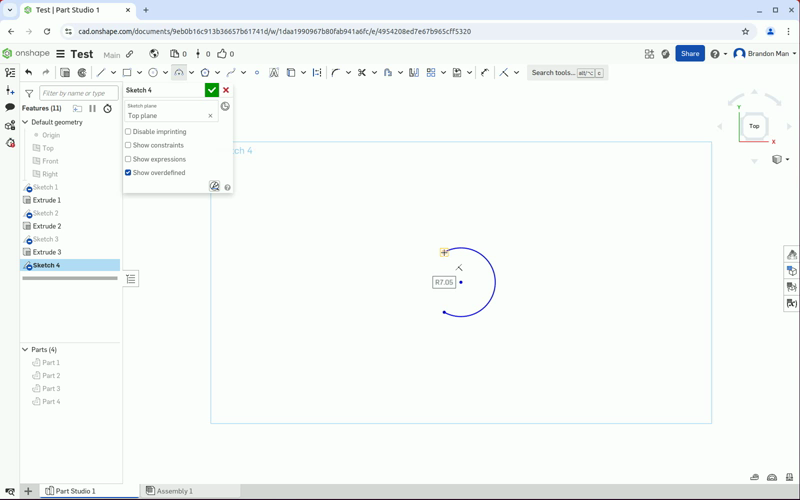
click(444, 252)
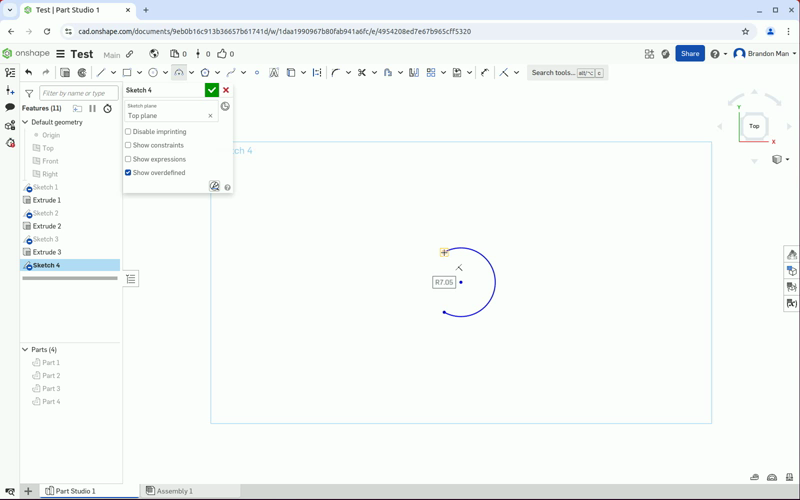
key_down(shift)
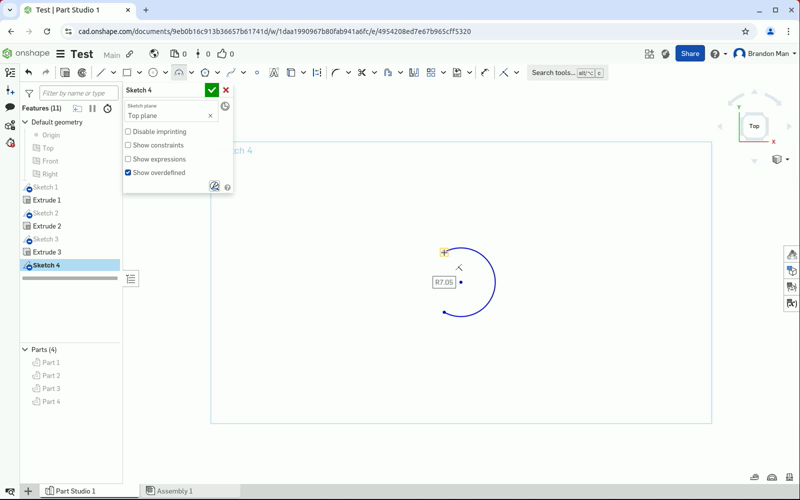
mouse_move(451, 270)
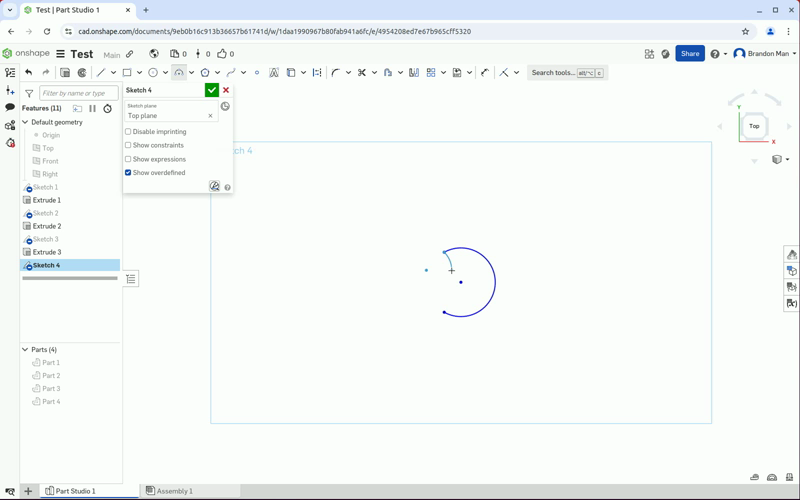
click(451, 270)
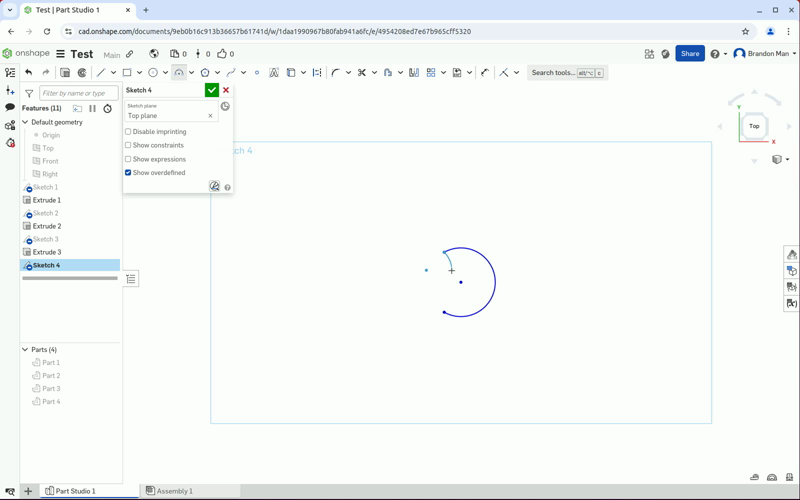
mouse_move(448, 260)
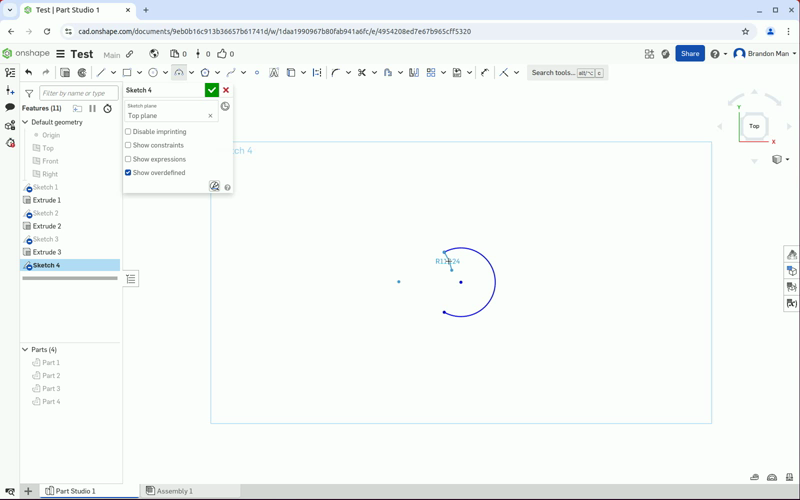
click(448, 260)
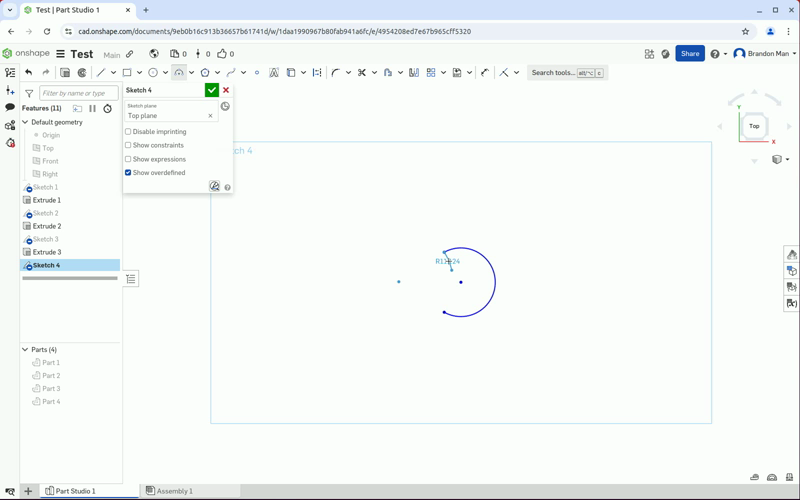
key_up(shift)
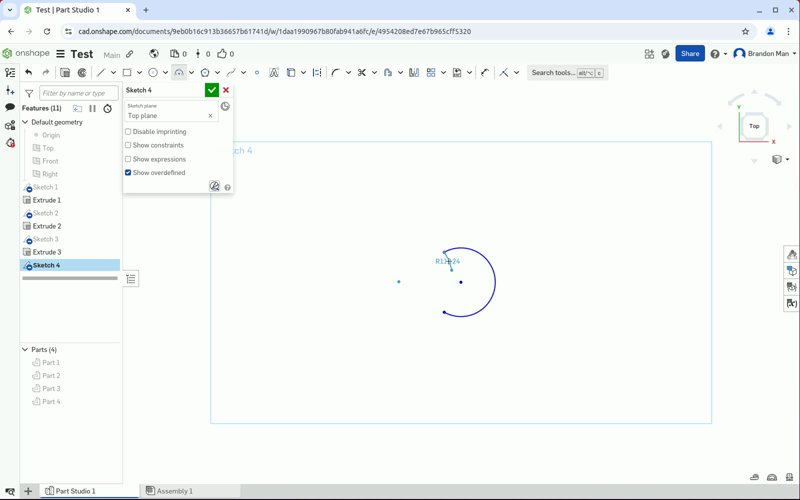
mouse_move(451, 270)
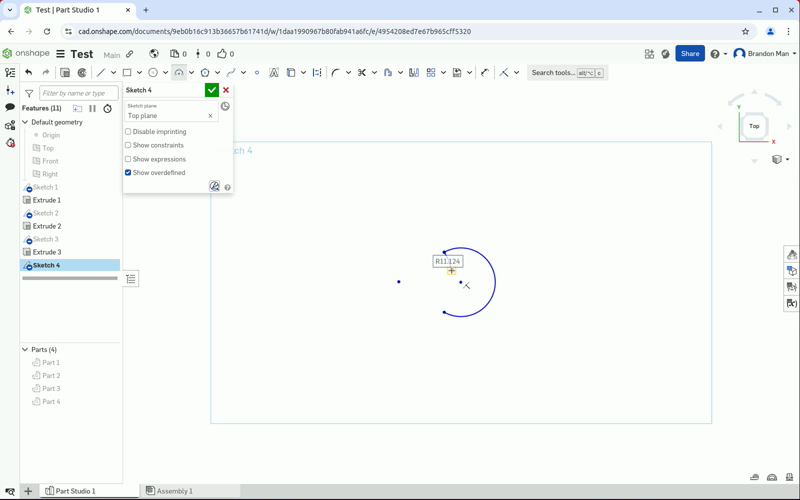
click(451, 270)
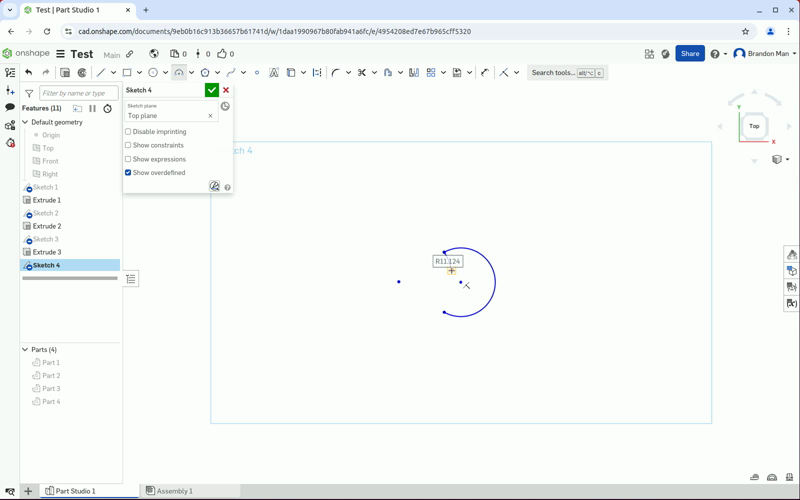
key_down(shift)
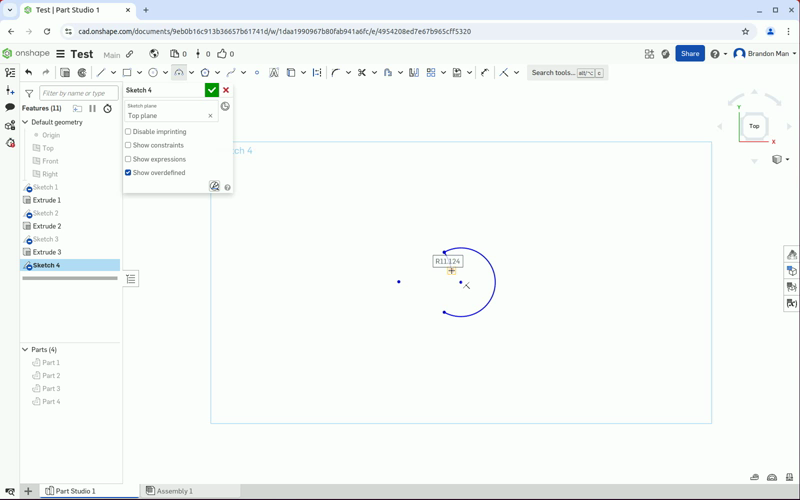
mouse_move(451, 294)
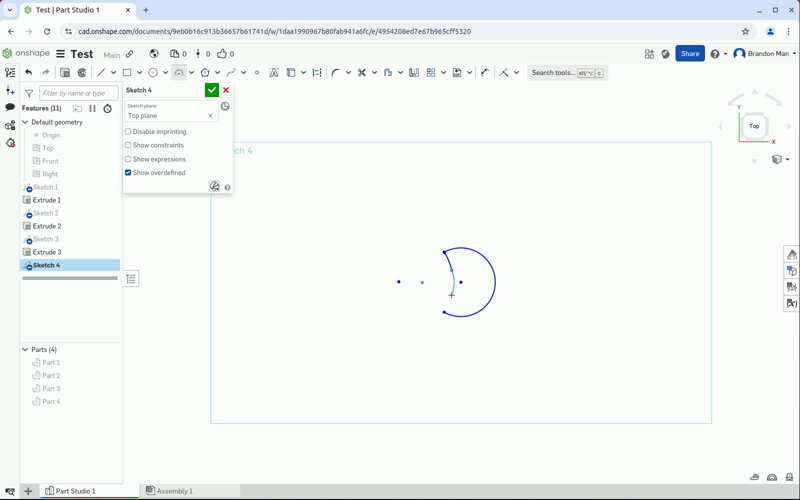
click(451, 294)
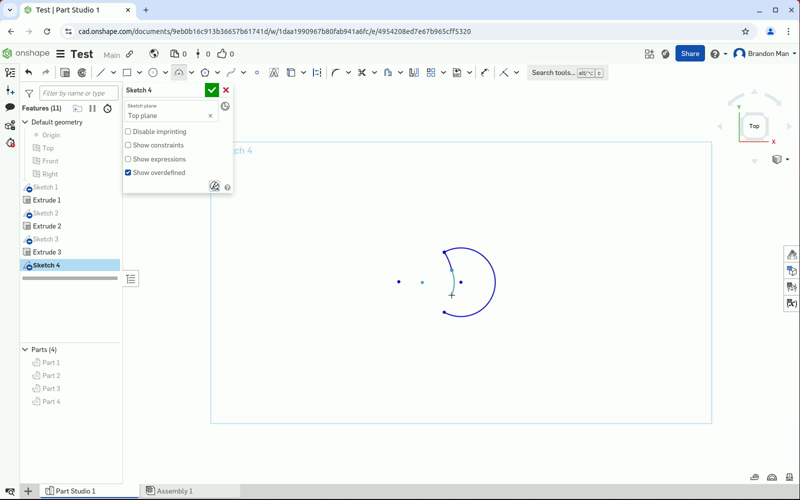
mouse_move(475, 282)
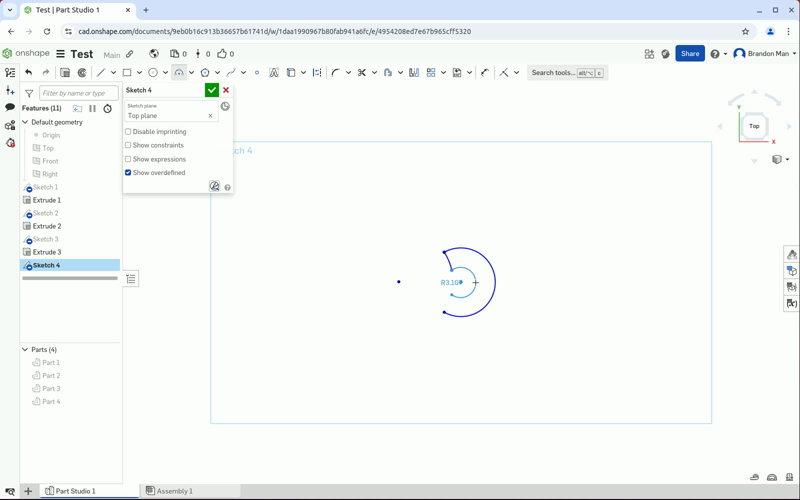
click(475, 282)
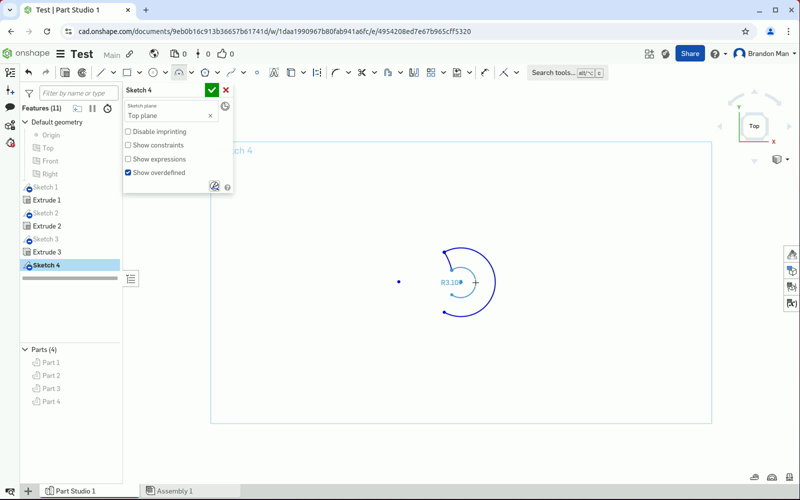
key_up(shift)
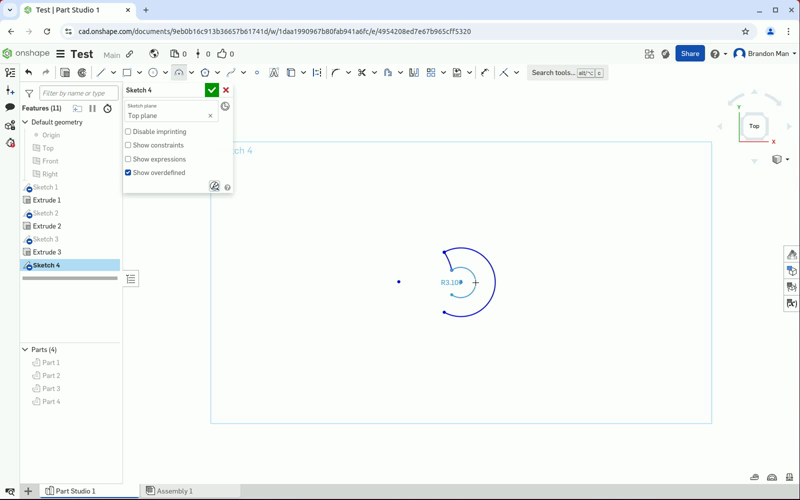
mouse_move(451, 294)
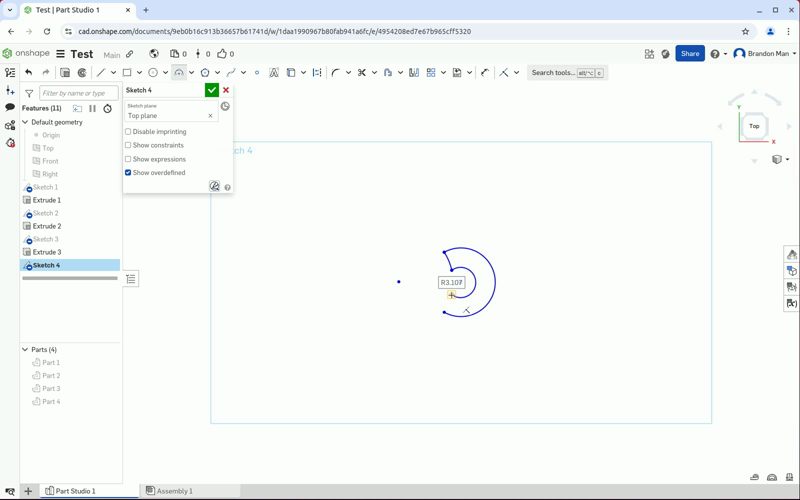
click(451, 294)
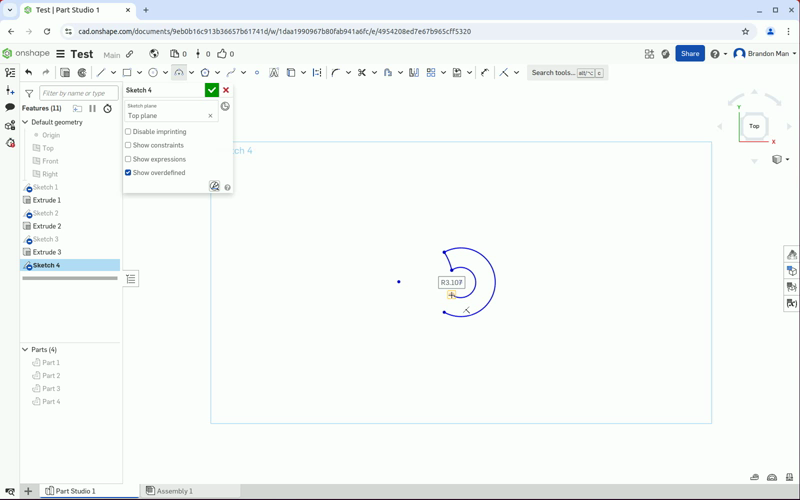
mouse_move(444, 312)
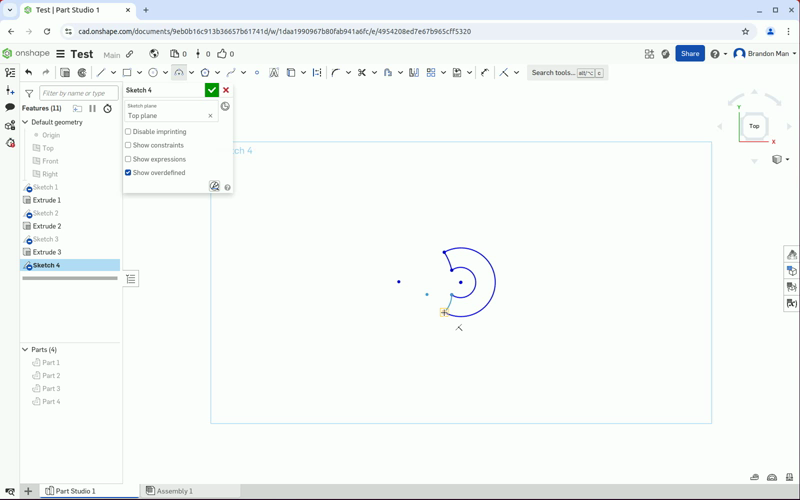
click(444, 312)
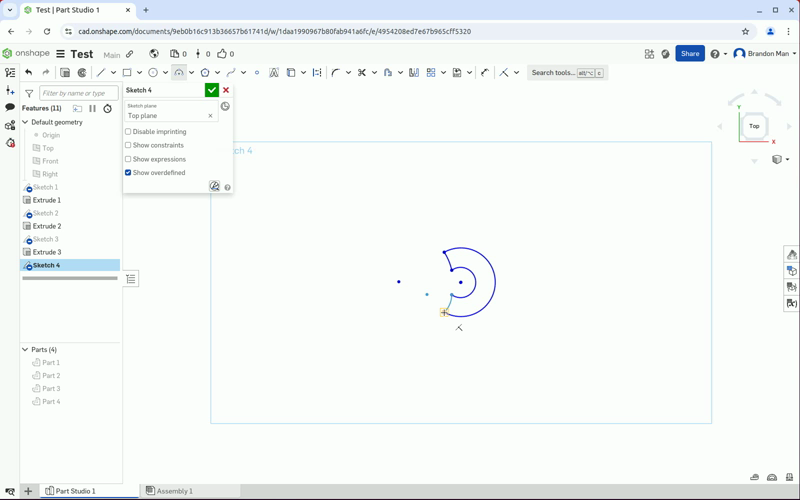
key_down(shift)
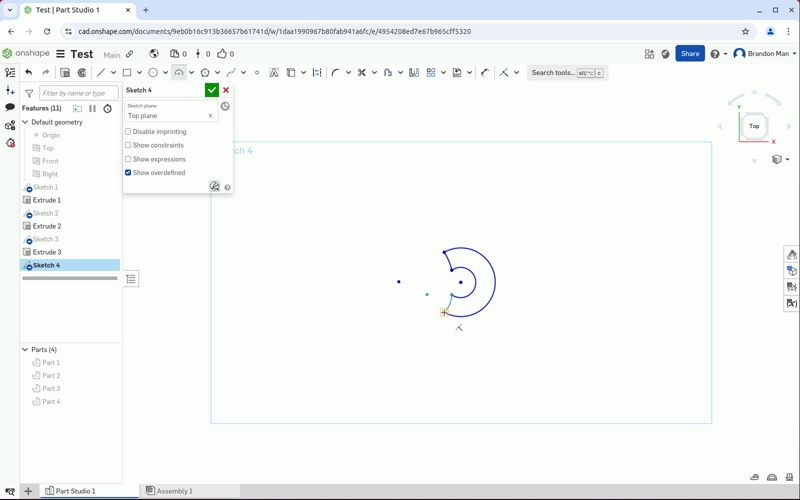
mouse_move(448, 303)
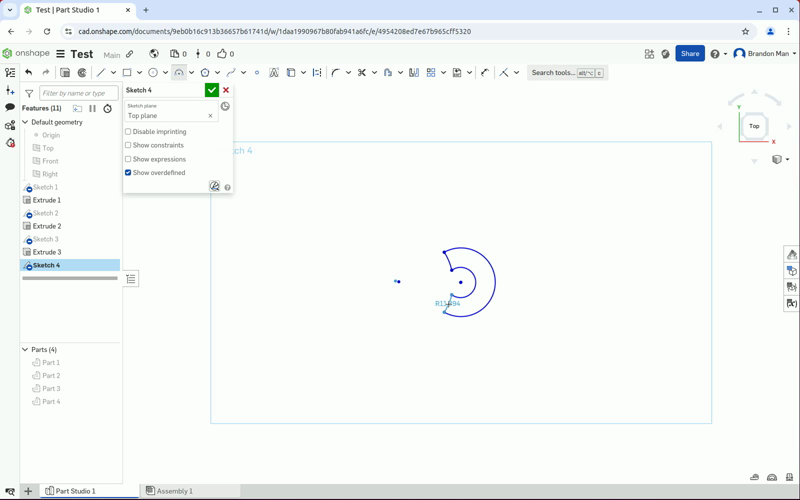
click(448, 303)
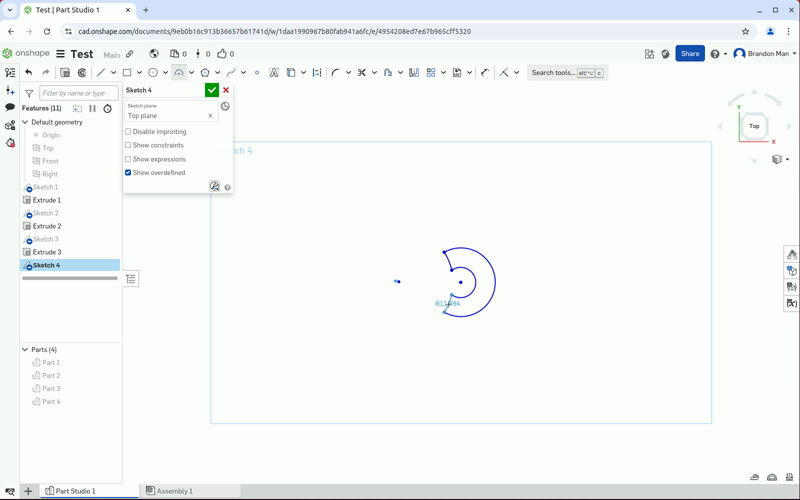
key_up(shift)
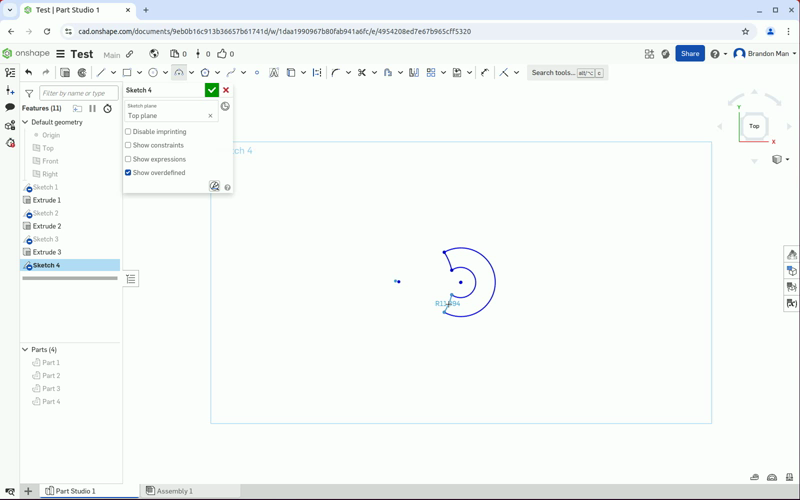
key(esc)
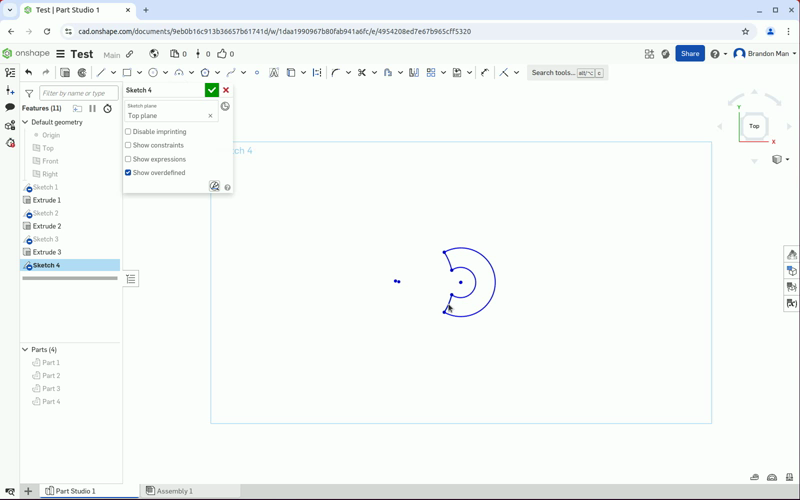
mouse_move(454, 308)
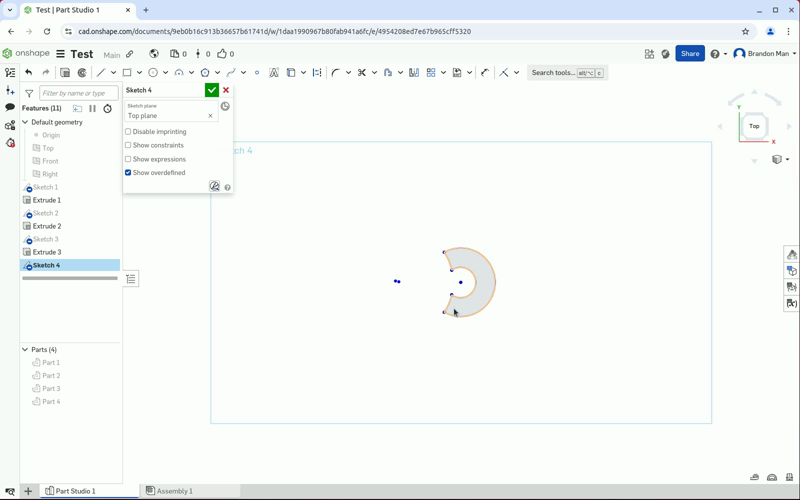
click(454, 308)
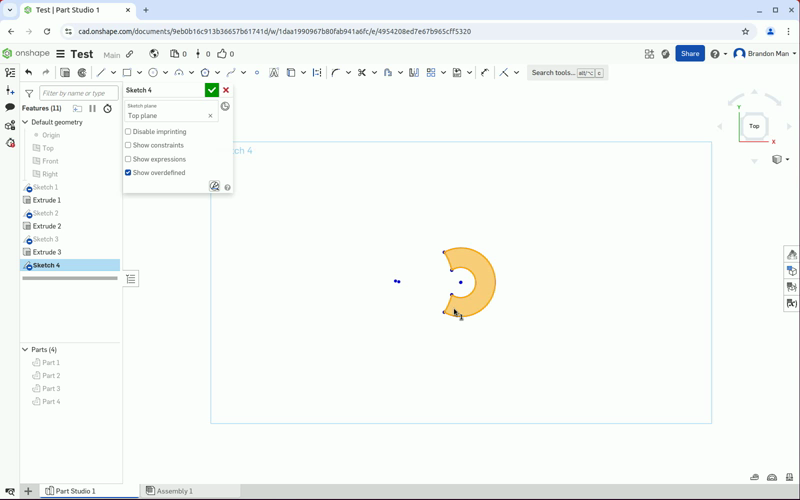
mouse_move(73, 352)
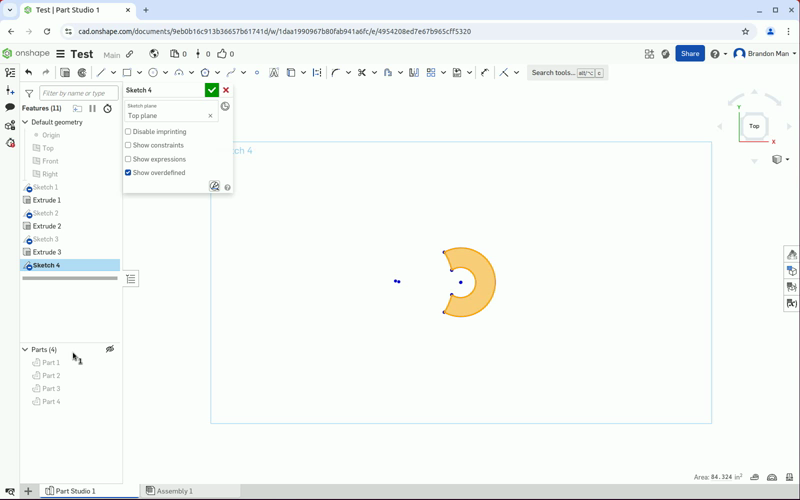
key(shift+y)
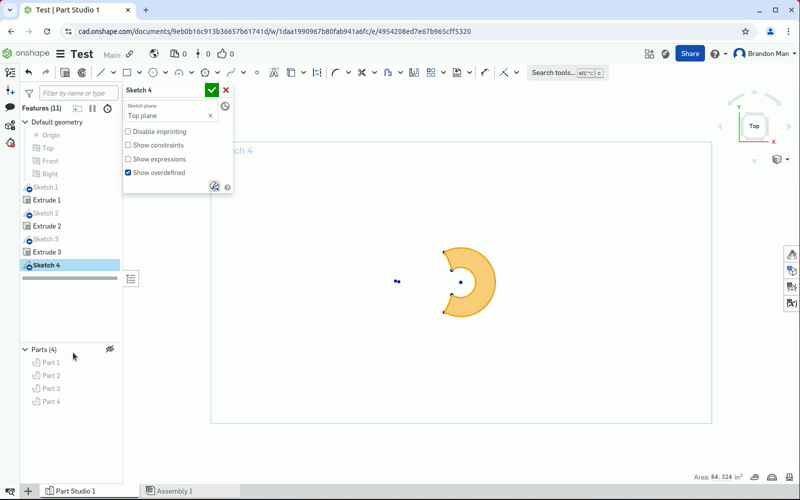
key(shift+e)
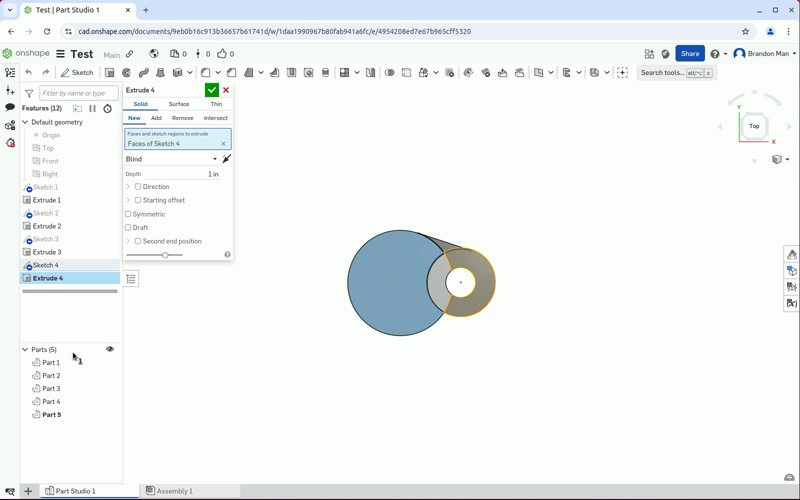
mouse_move(143, 106)
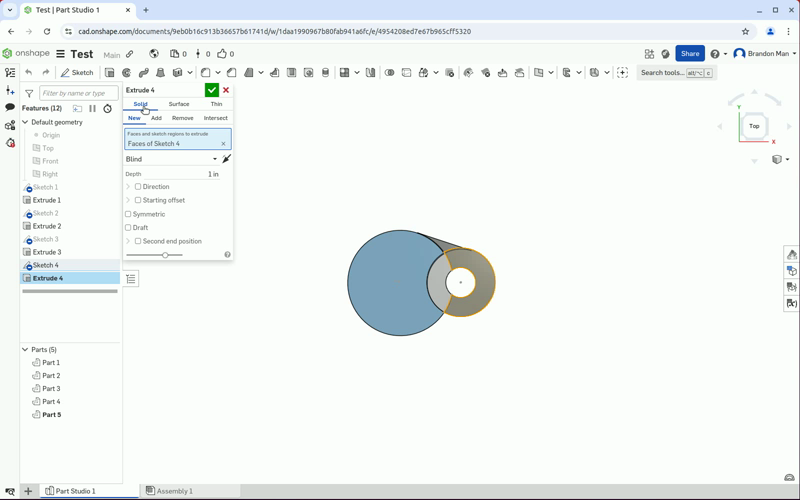
click(143, 106)
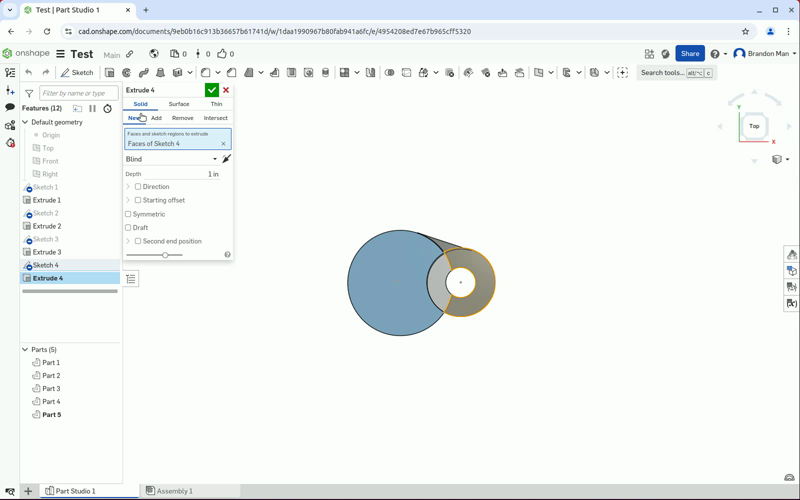
mouse_move(137, 120)
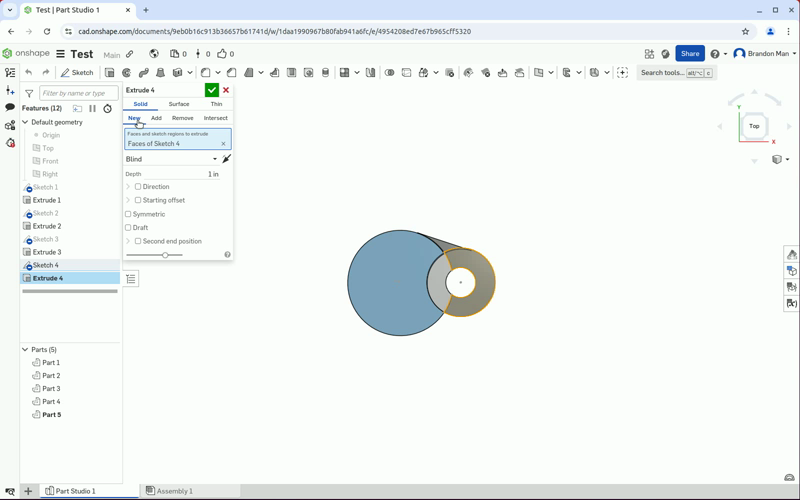
click(137, 120)
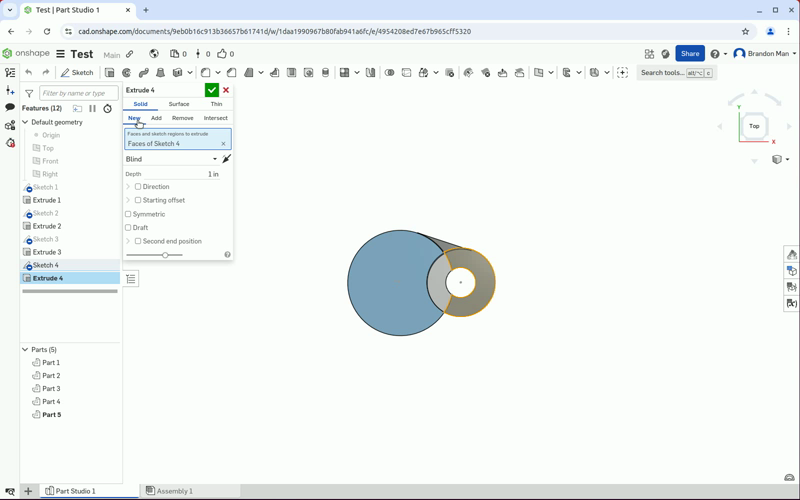
key(tab, 4)
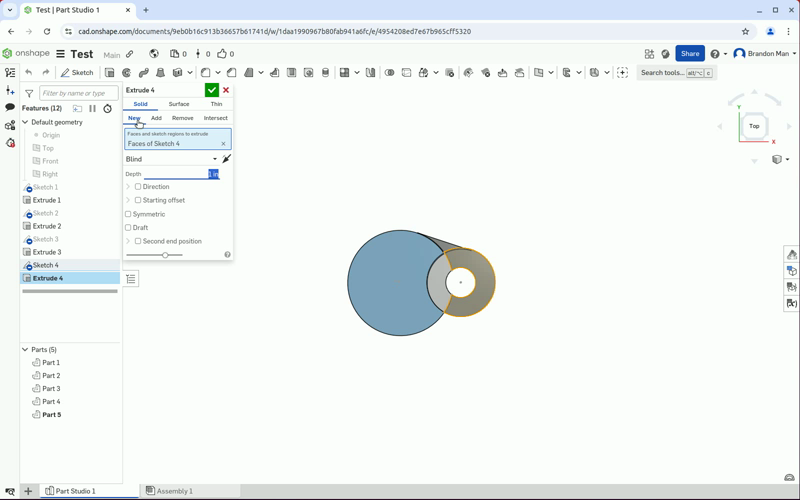
text(2.407)
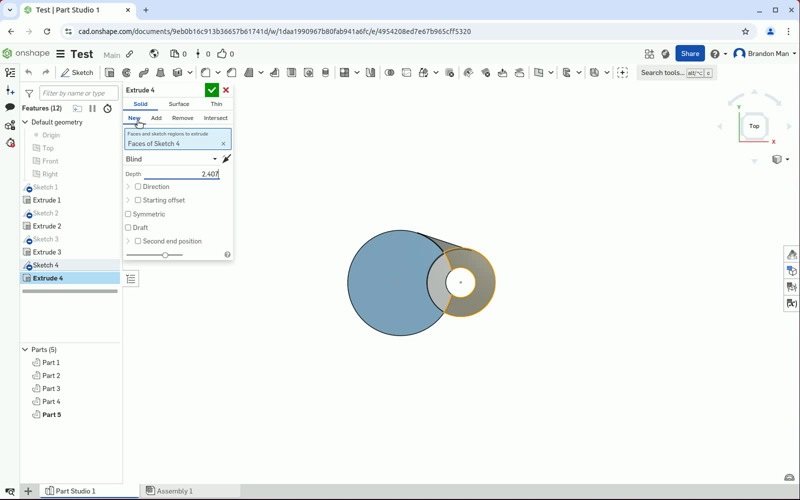
key(enter)
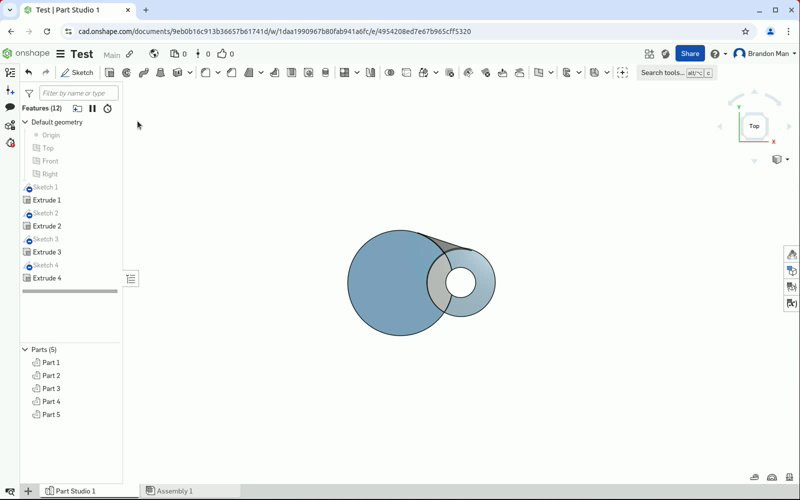
key(shift+h)
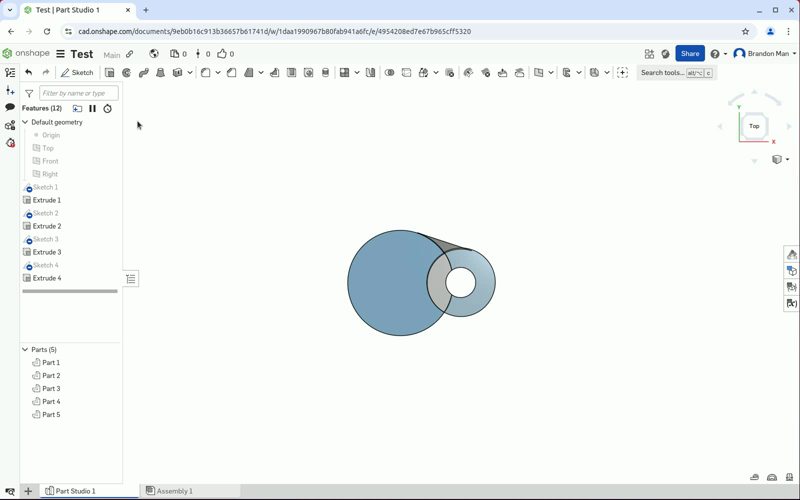
key(shift+h)
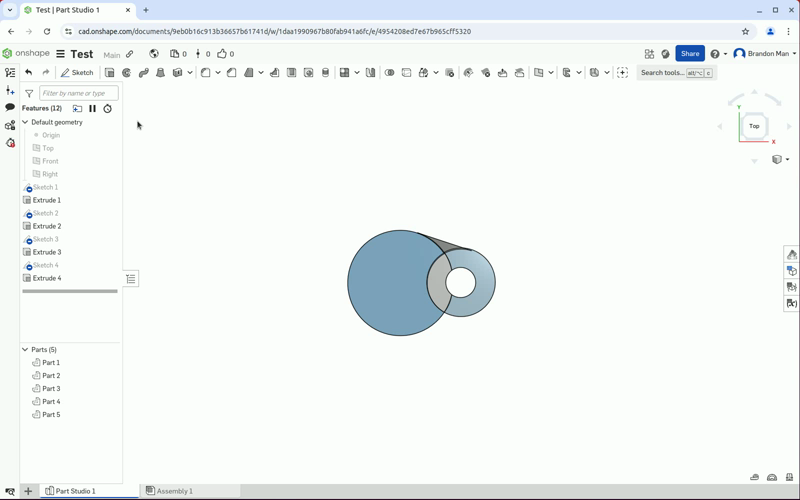
mouse_move(73, 189)
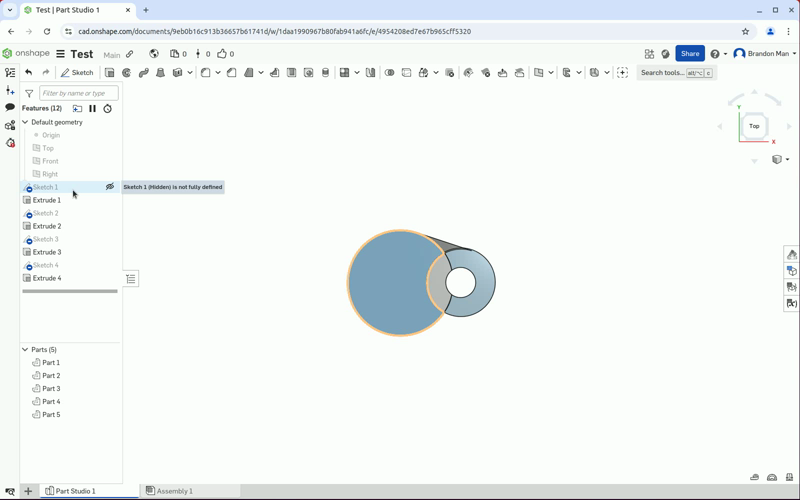
click(73, 189)
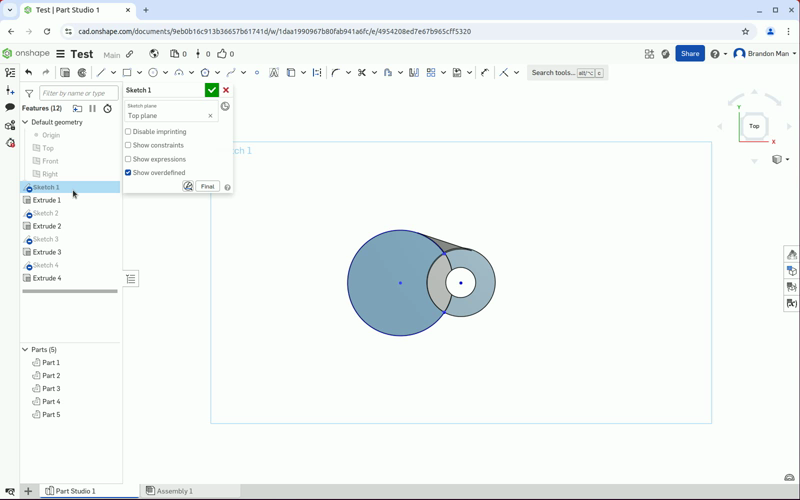
mouse_move(229, 92)
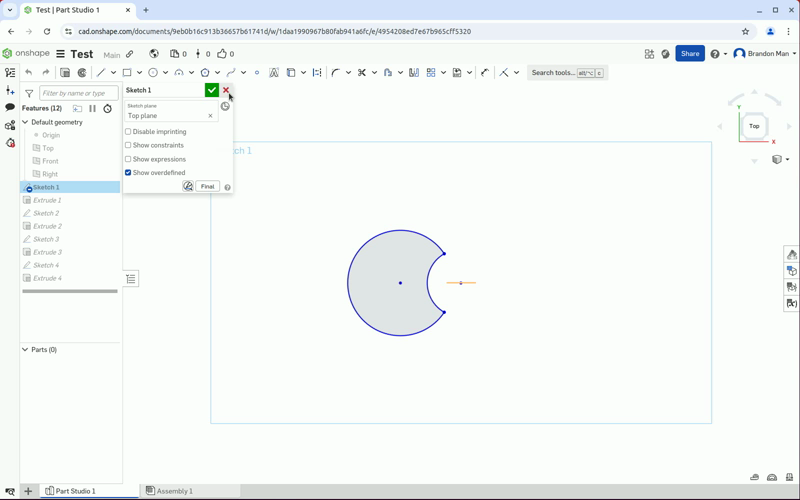
click(229, 92)
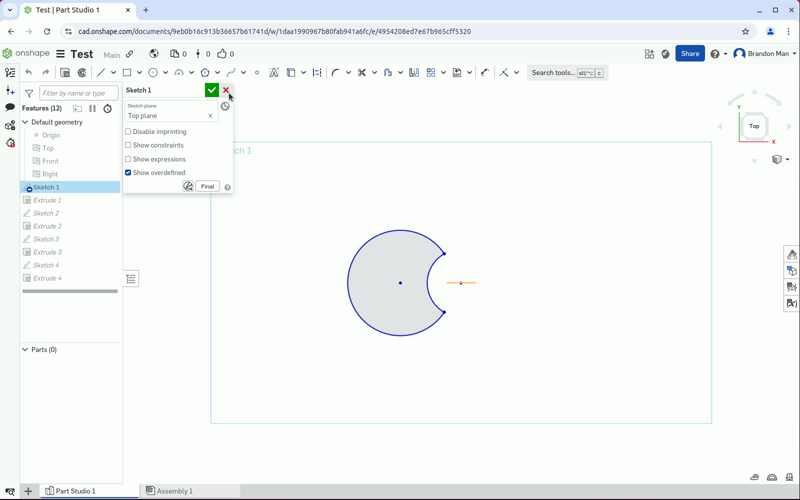
key(shift+s)
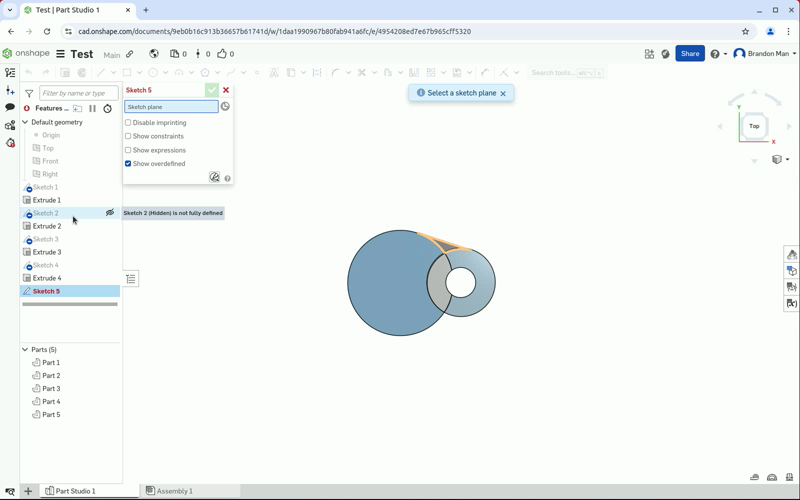
scroll(3)
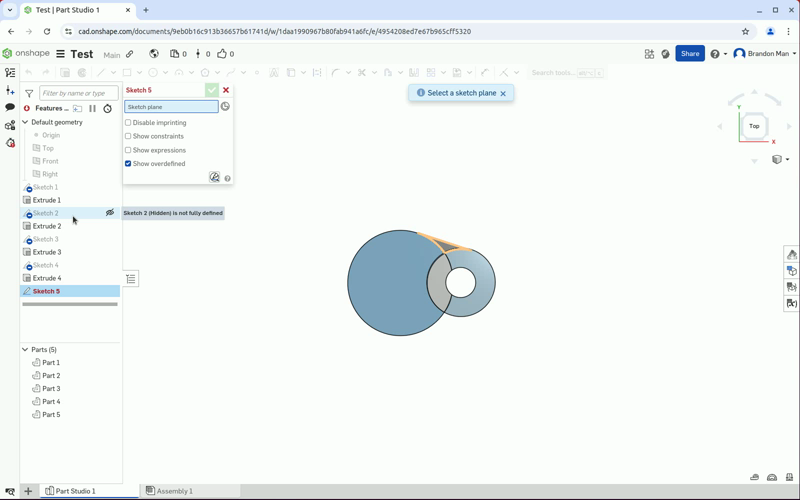
mouse_move(73, 150)
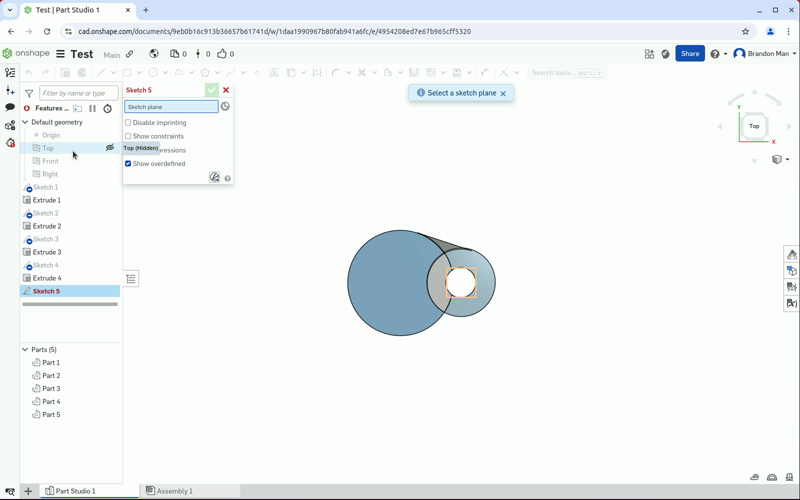
click(73, 150)
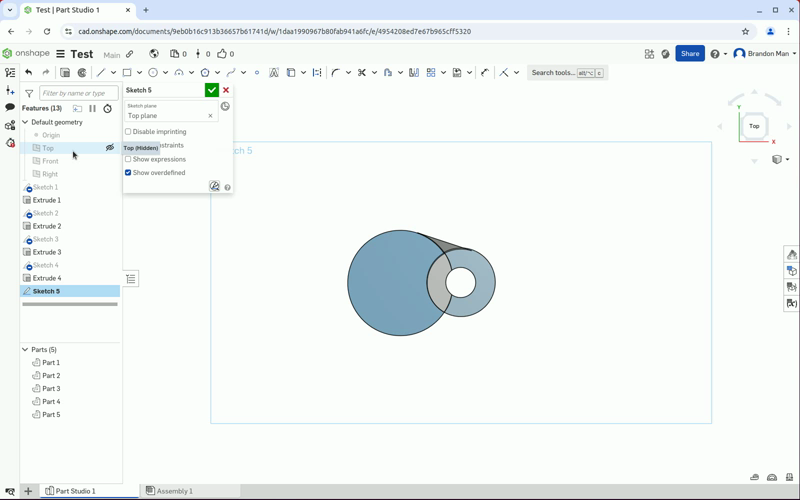
mouse_move(73, 352)
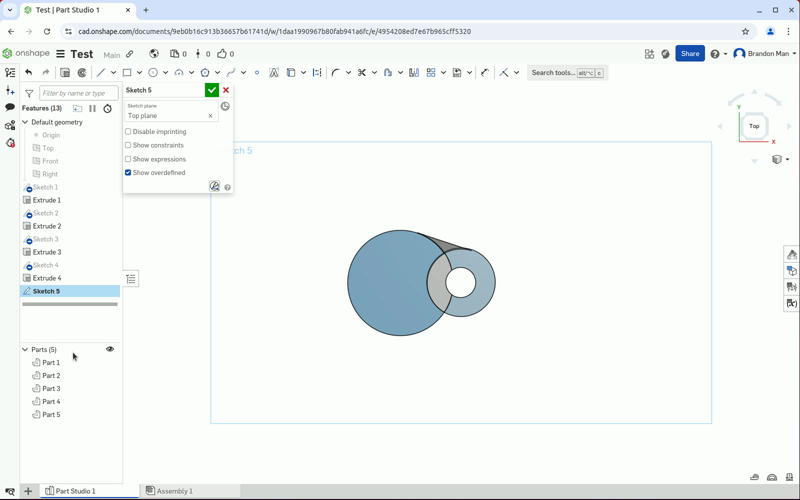
key(y)
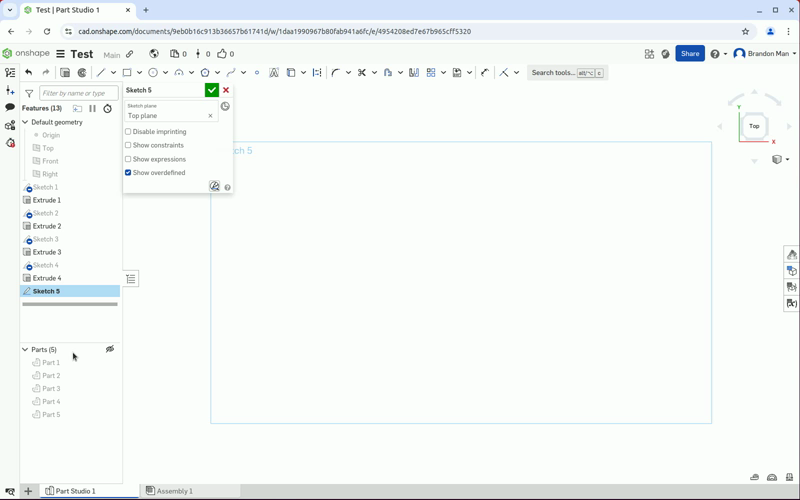
key(l)
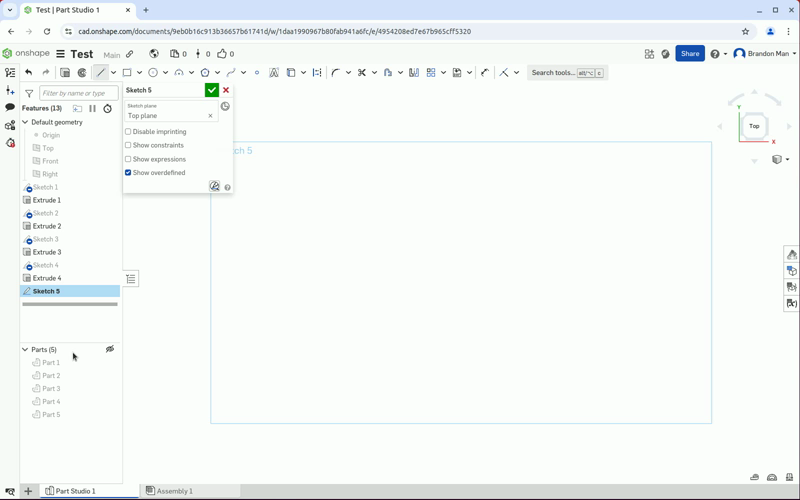
key_down(shift)
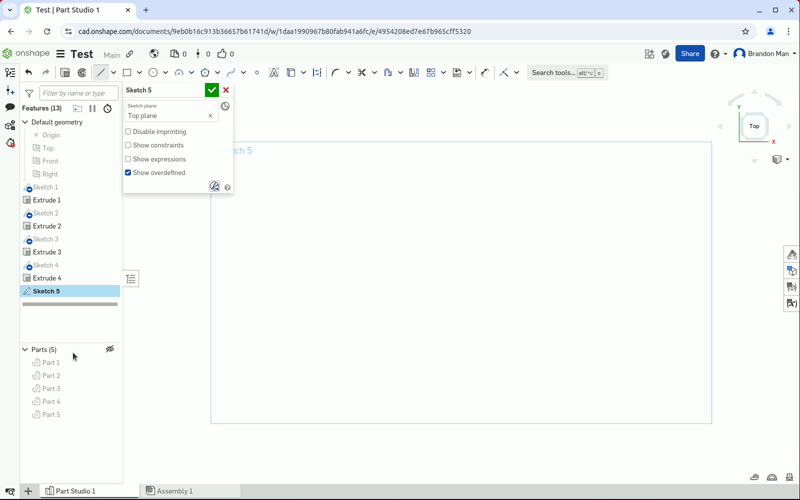
mouse_move(417, 333)
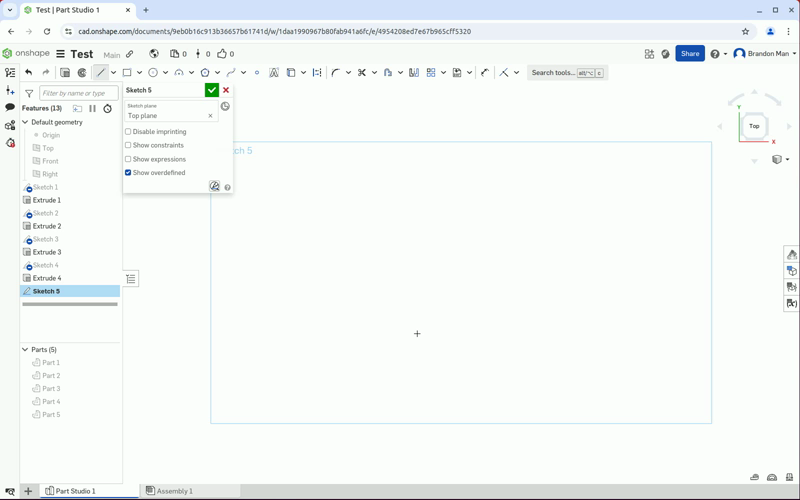
click(417, 333)
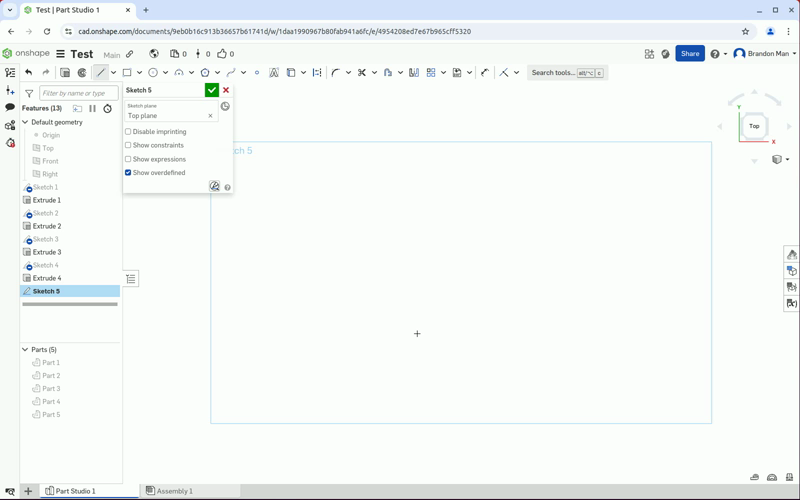
key_up(shift)
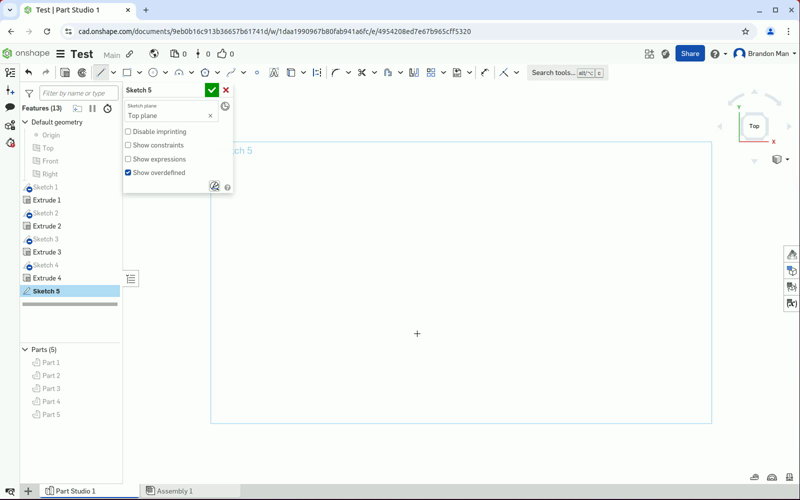
key_down(shift)
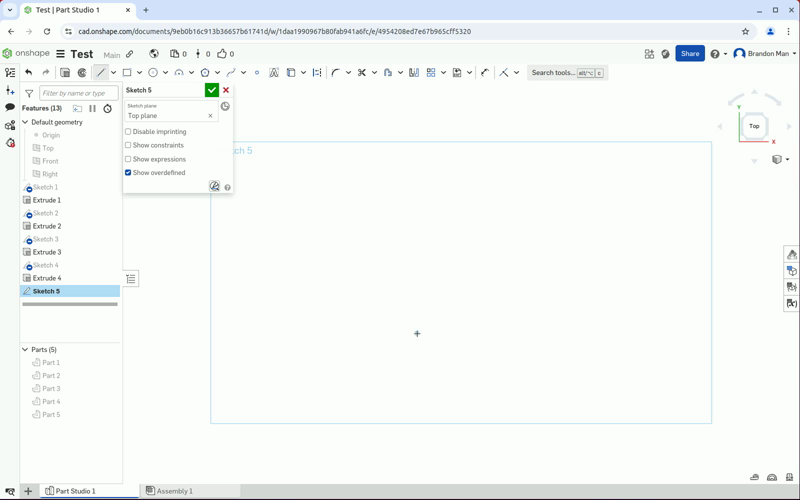
mouse_move(447, 333)
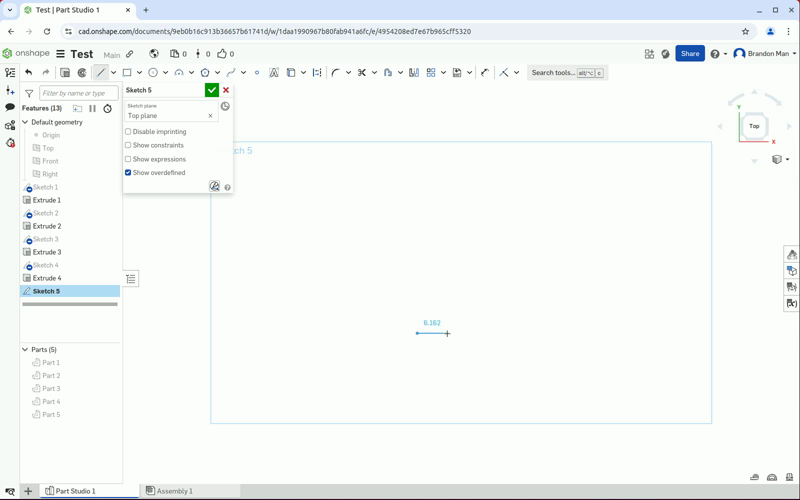
mouse_move(471, 315)
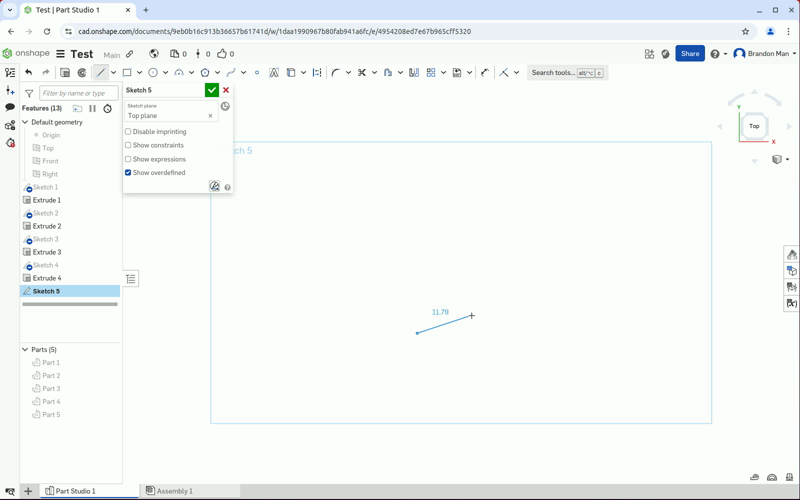
click(471, 315)
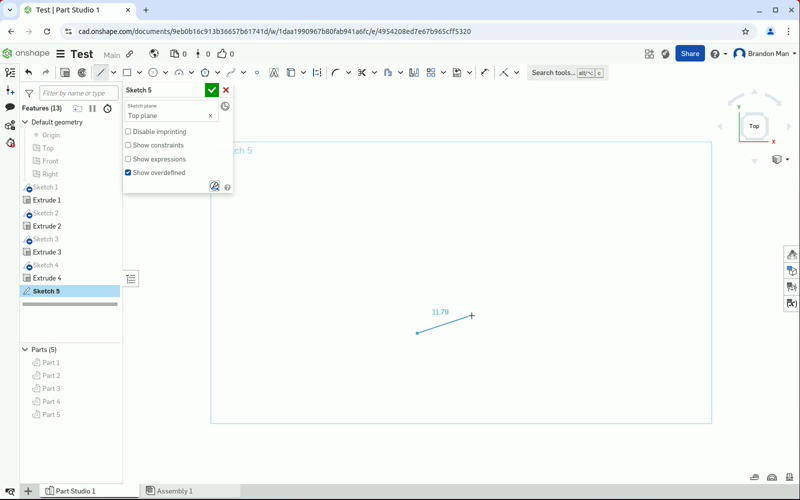
key_up(shift)
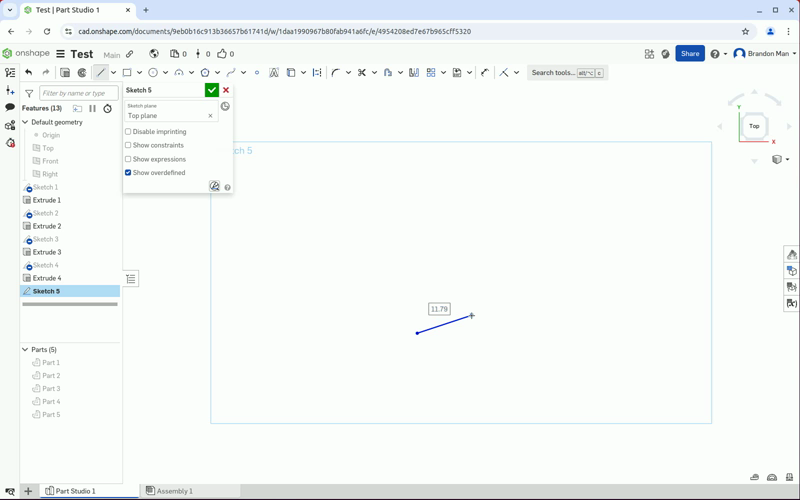
key(esc)
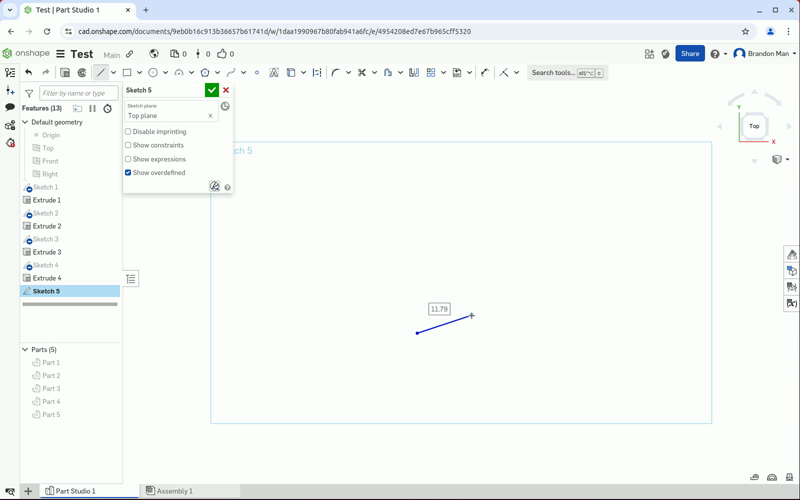
key(a)
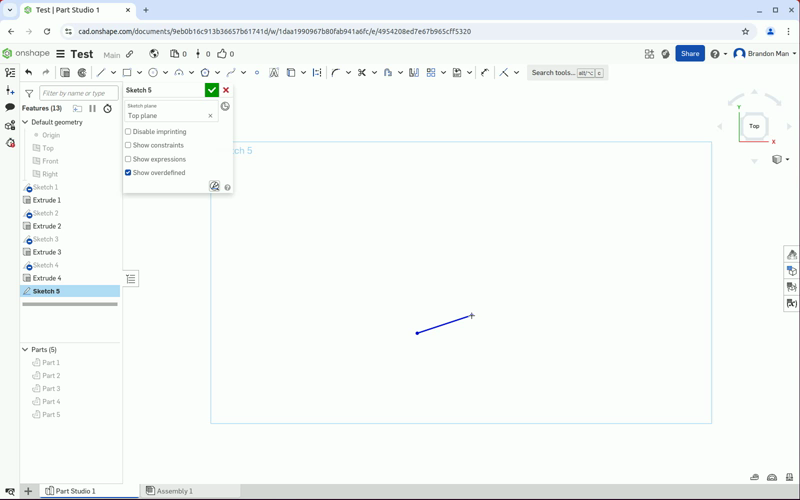
mouse_move(471, 315)
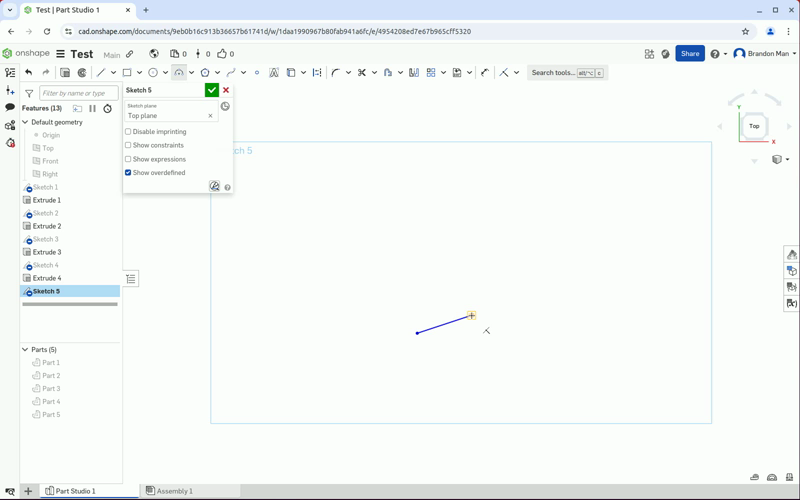
click(471, 315)
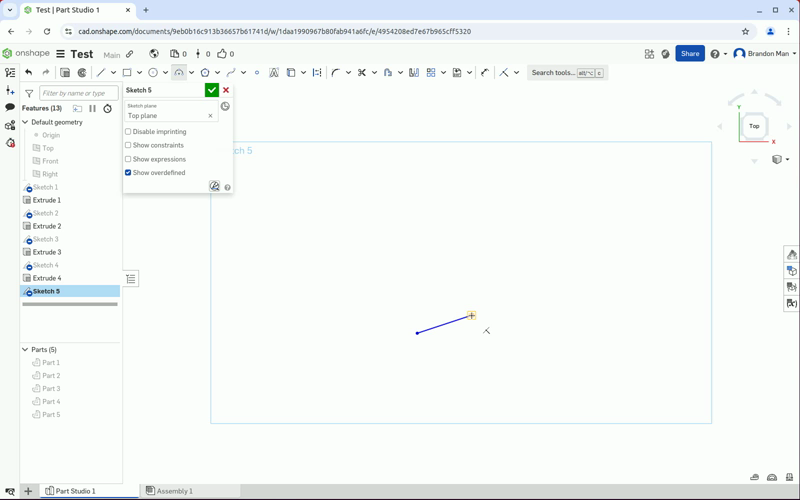
key_down(shift)
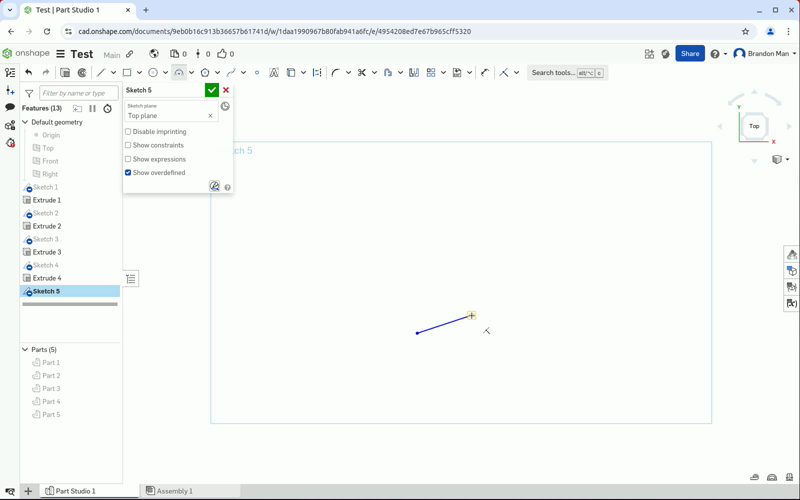
mouse_move(444, 312)
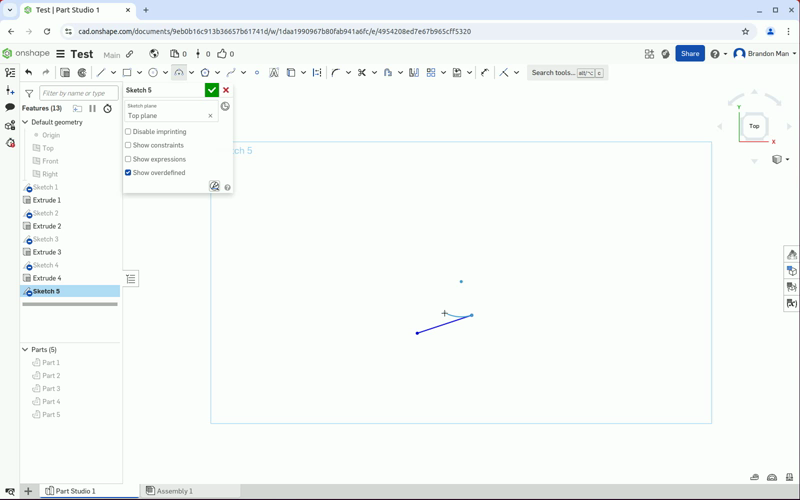
click(444, 312)
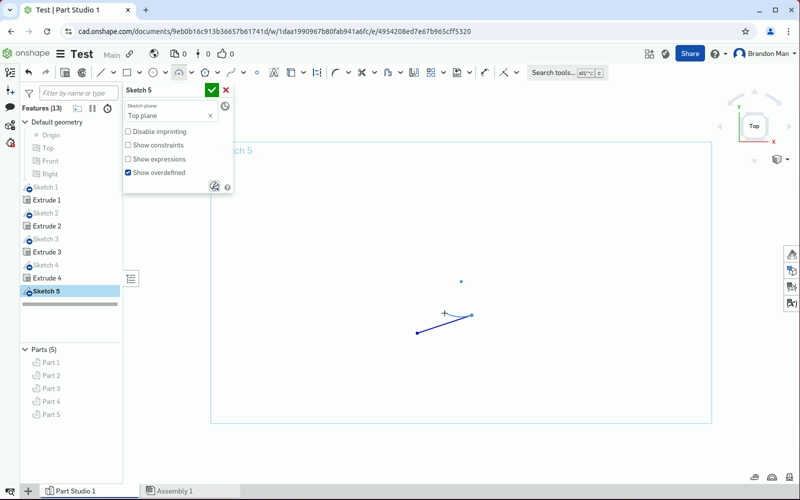
mouse_move(458, 316)
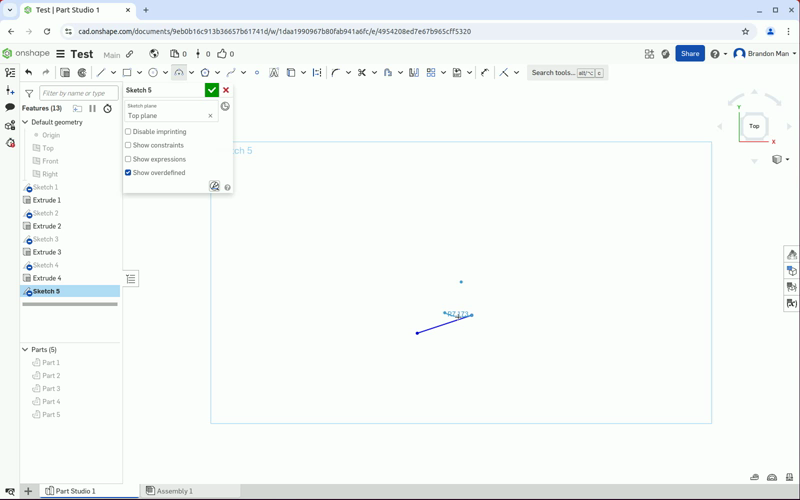
click(458, 316)
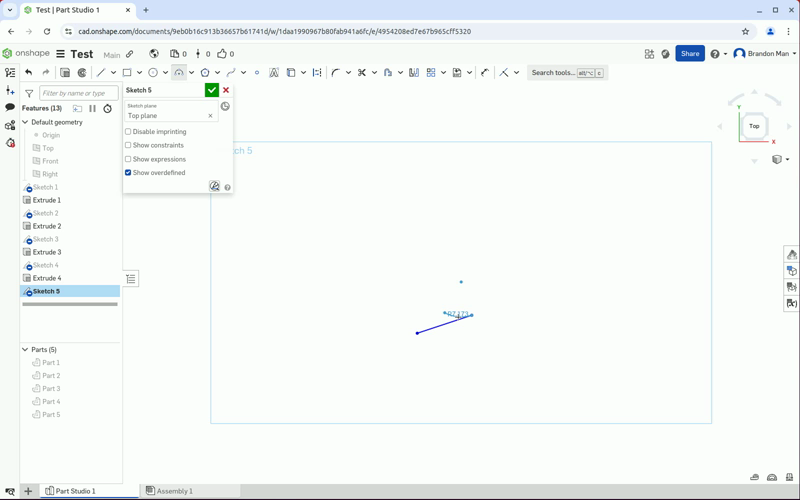
key_up(shift)
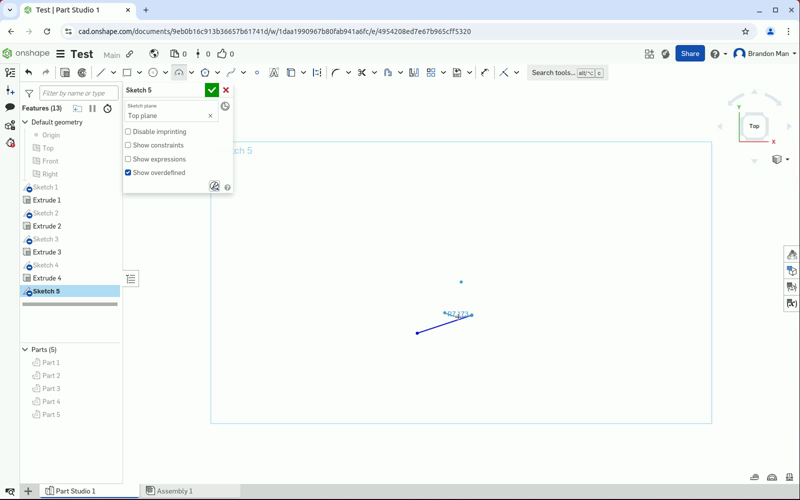
mouse_move(444, 312)
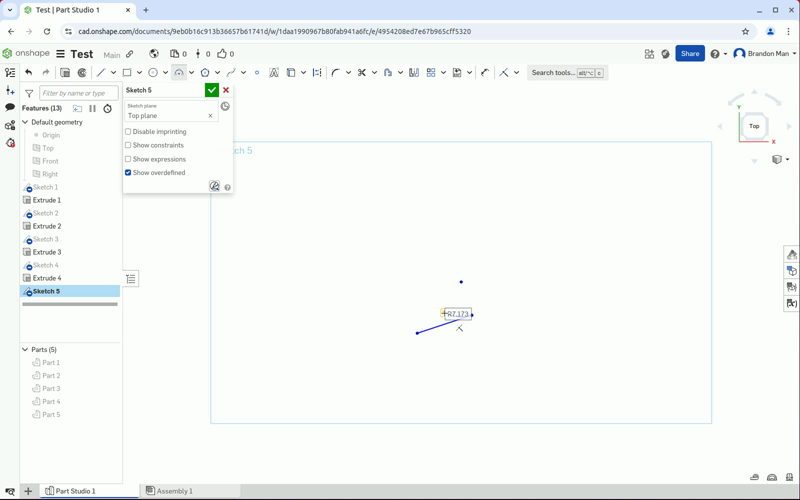
click(444, 312)
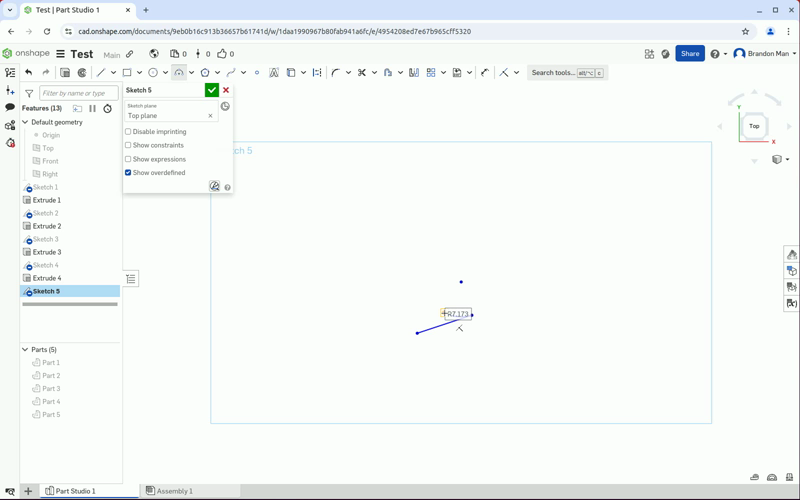
mouse_move(417, 333)
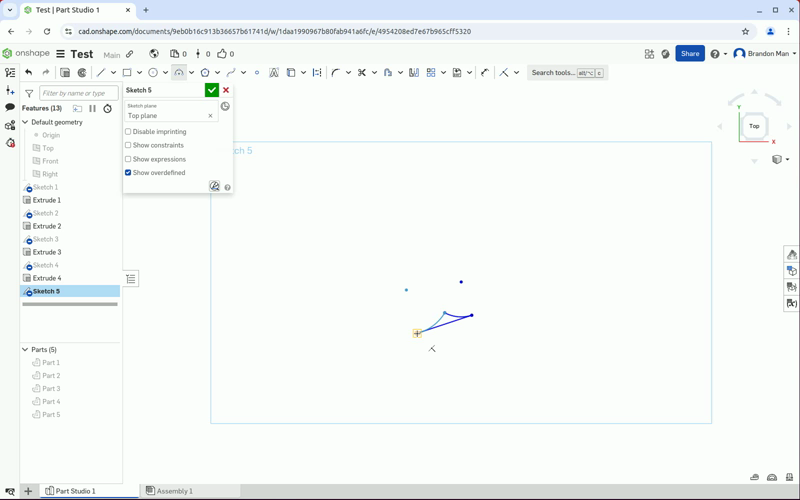
click(417, 333)
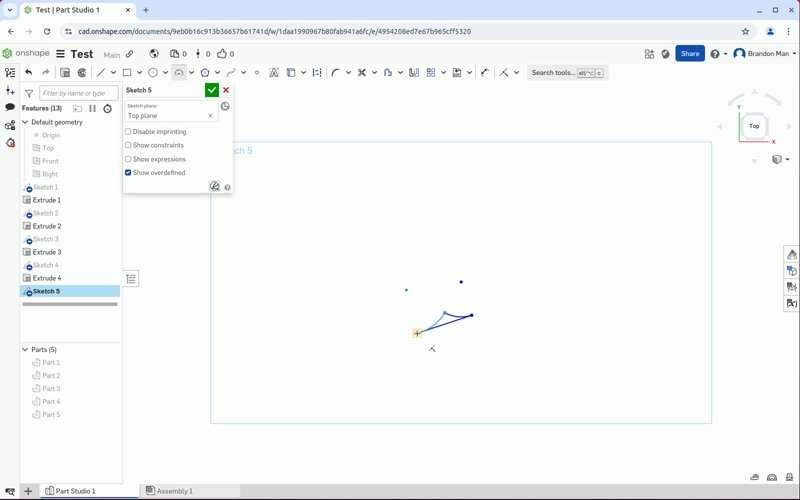
key_down(shift)
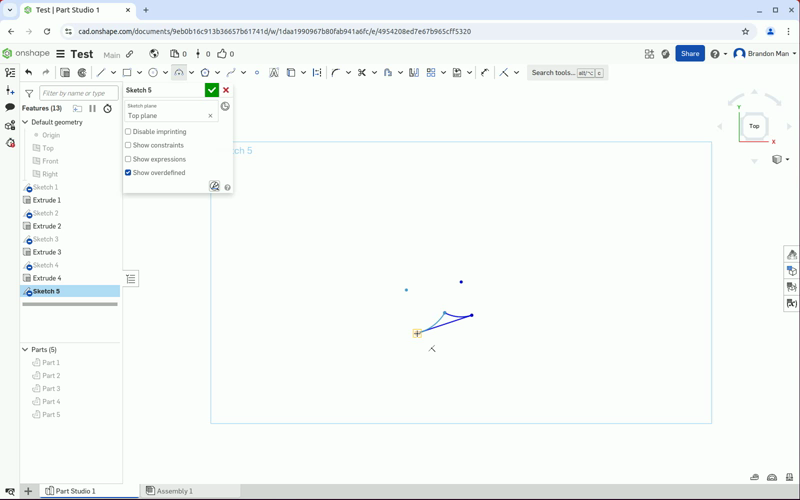
mouse_move(432, 325)
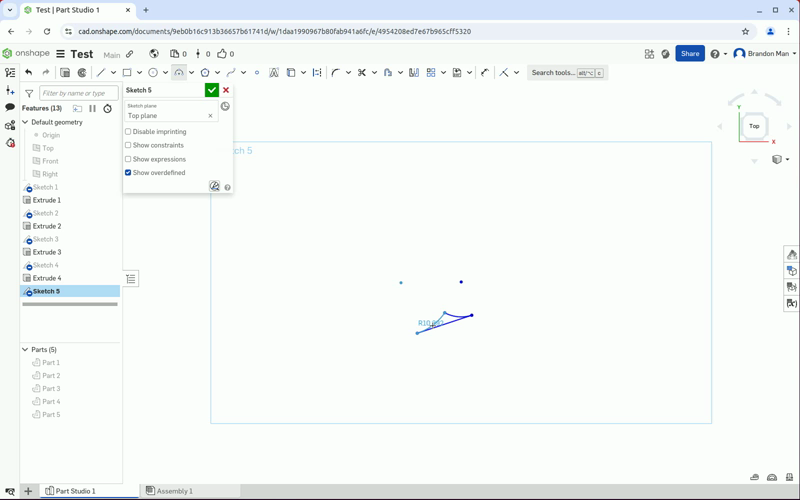
click(432, 325)
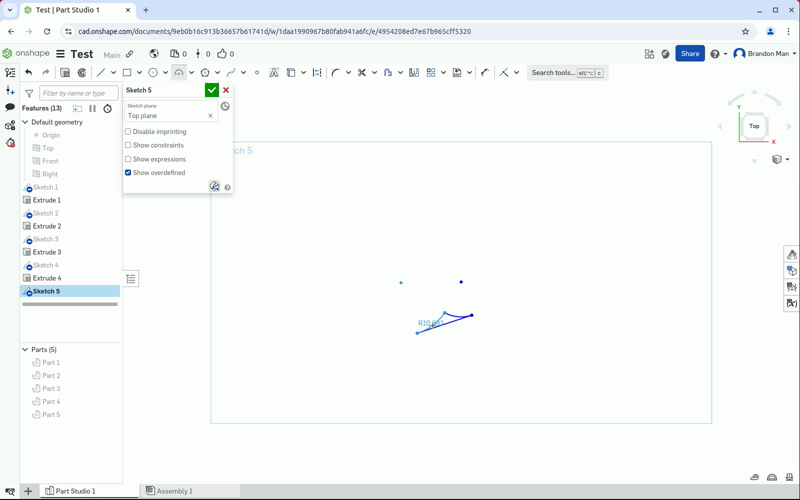
key_up(shift)
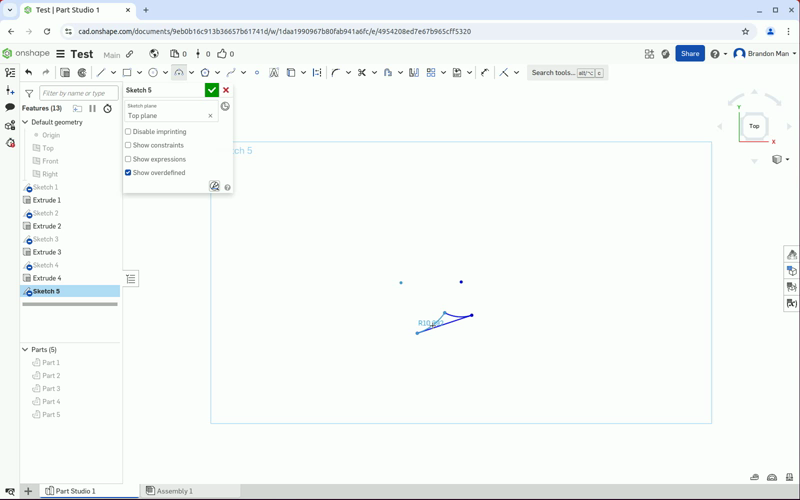
key(esc)
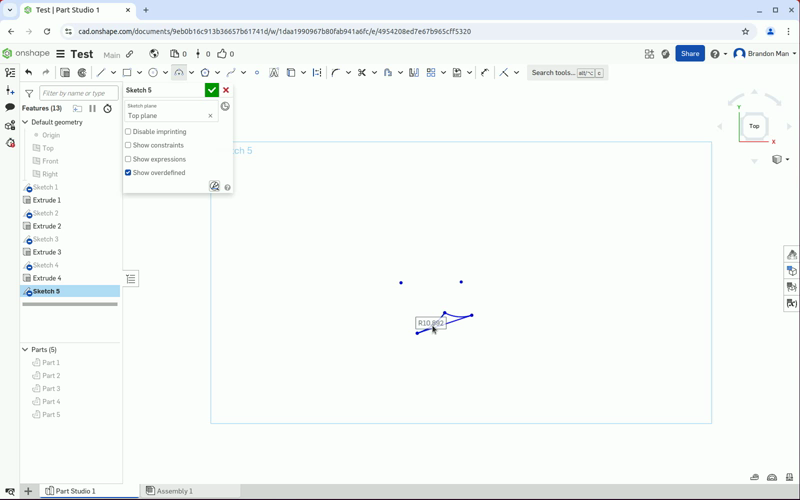
mouse_move(446, 313)
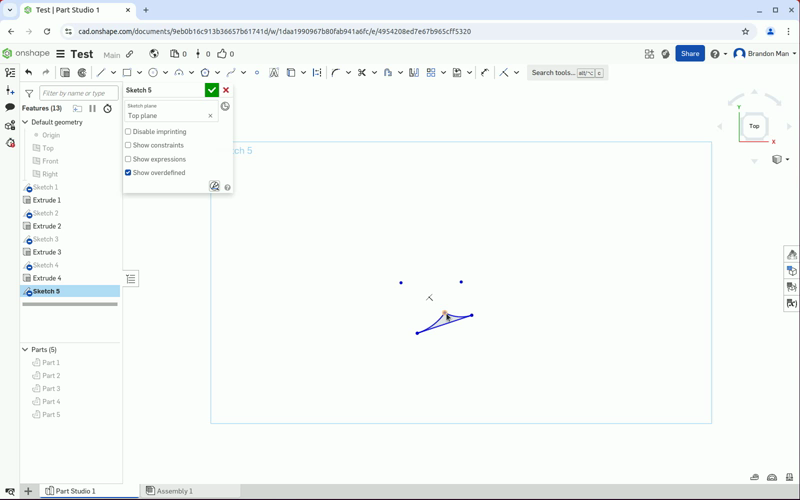
scroll(6)
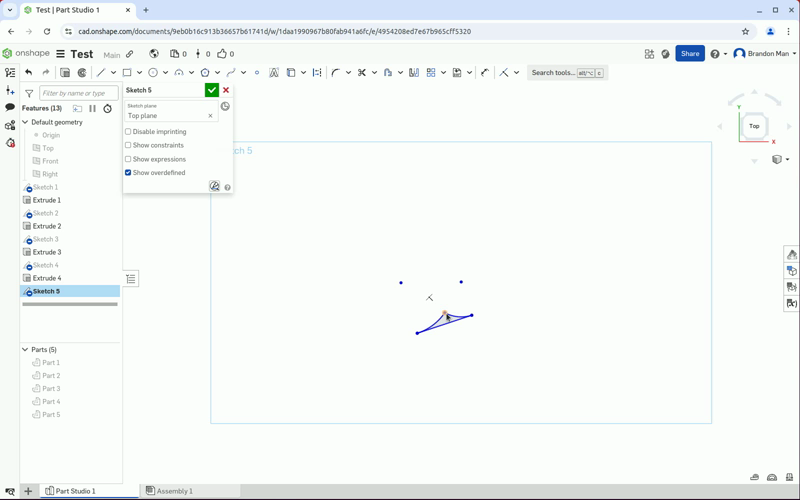
scroll(6)
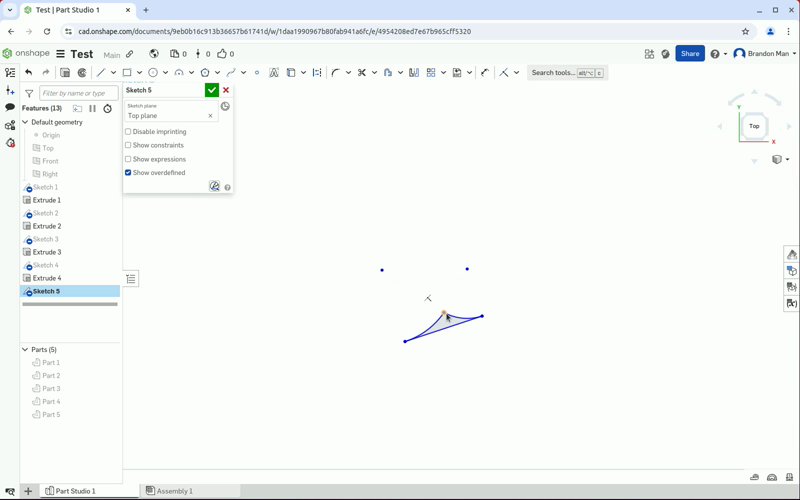
scroll(6)
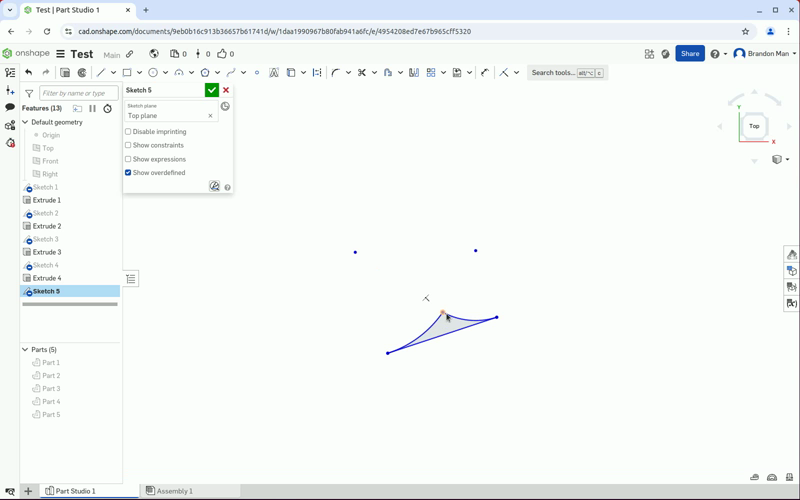
scroll(6)
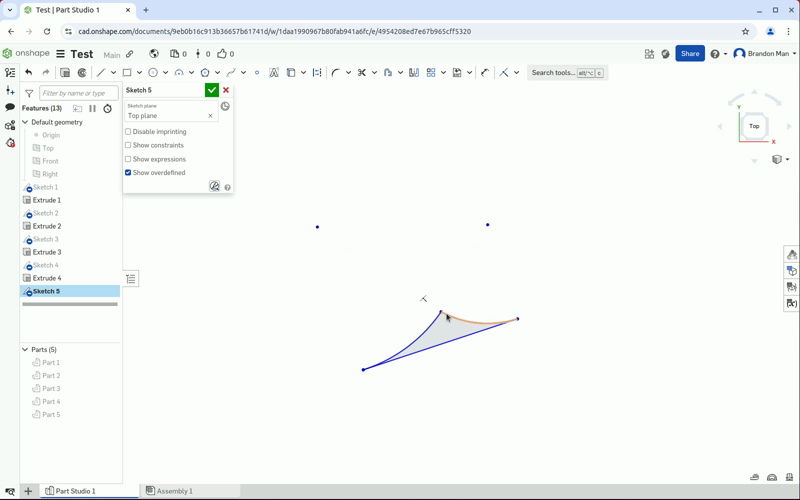
scroll(6)
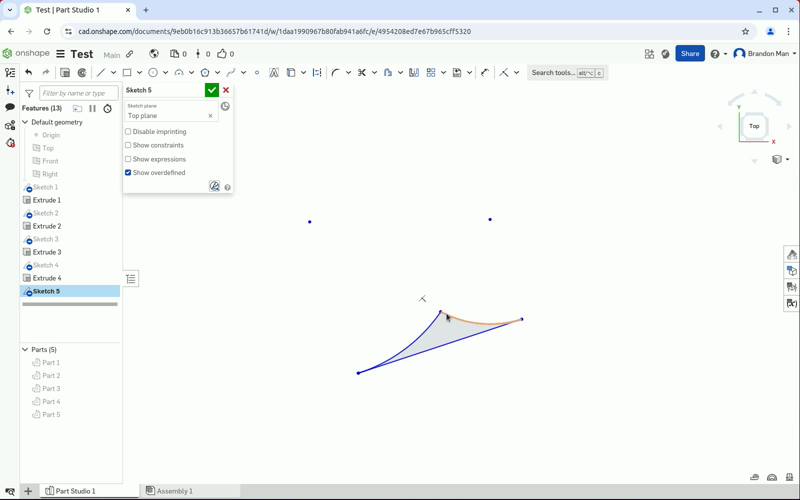
scroll(6)
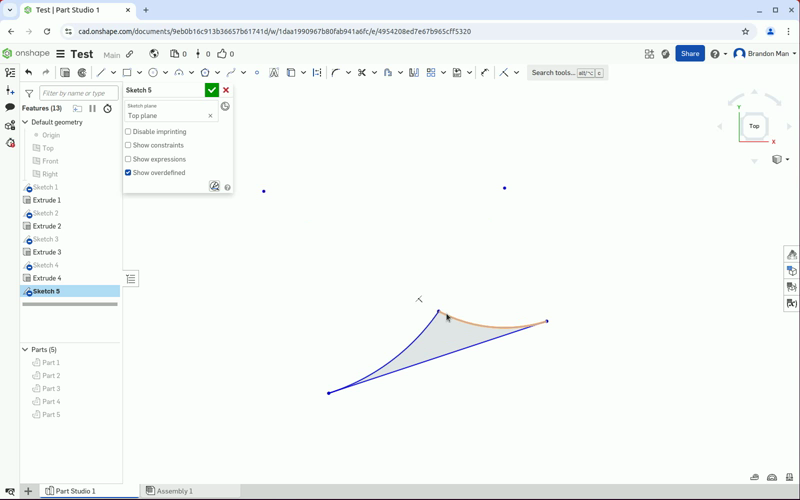
scroll(6)
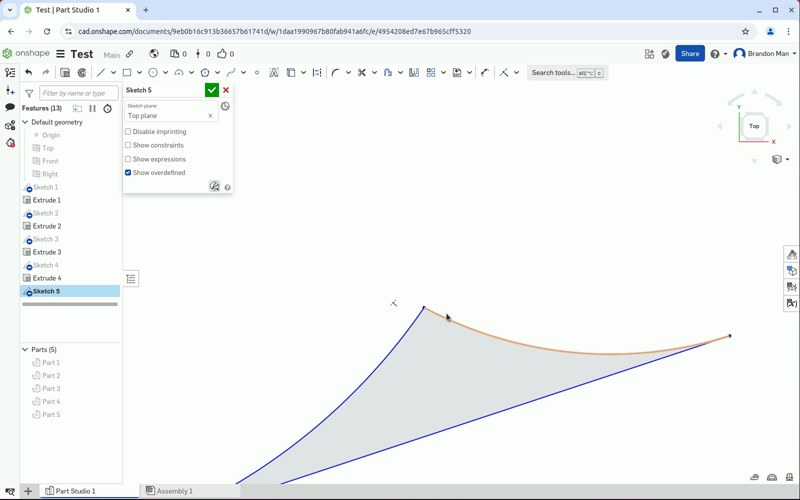
click(446, 313)
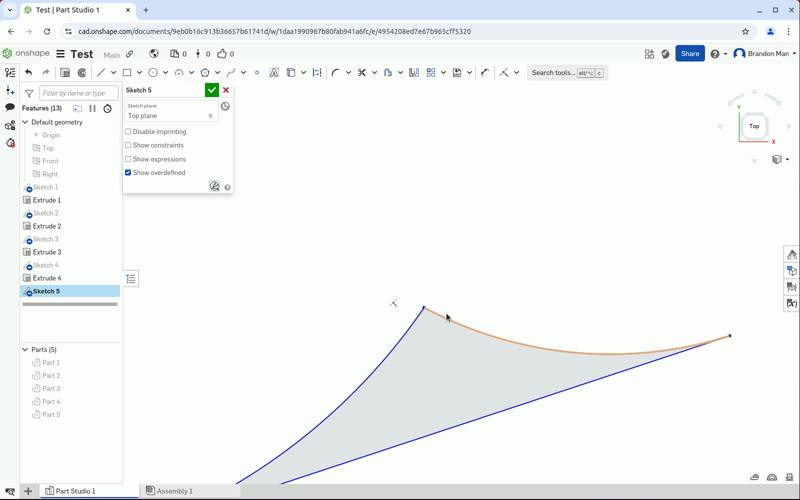
scroll(-6)
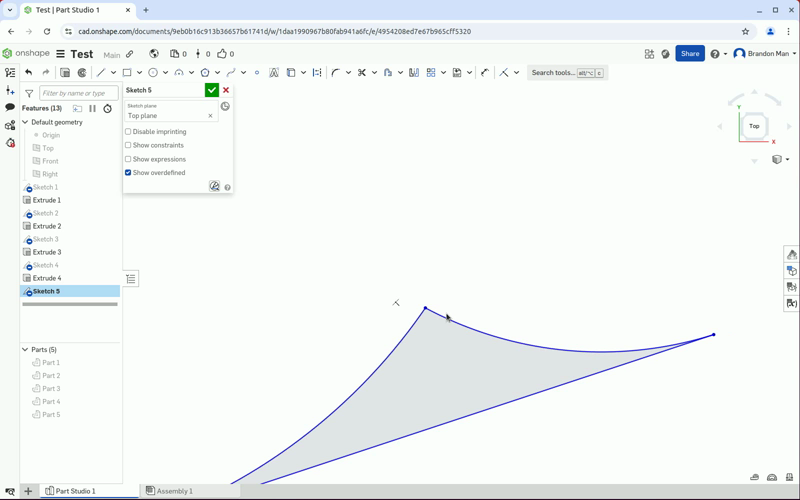
scroll(-6)
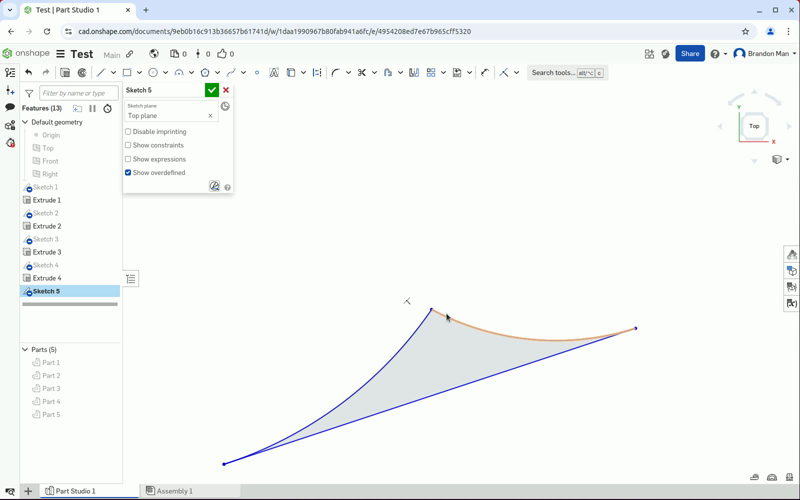
scroll(-6)
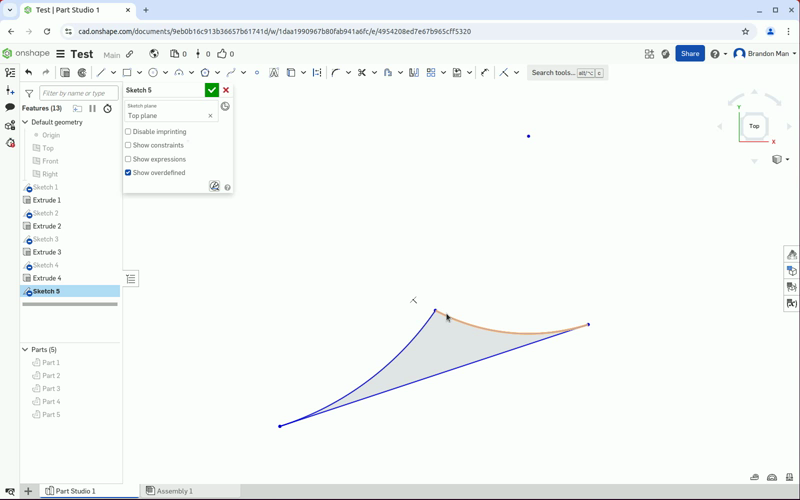
scroll(-6)
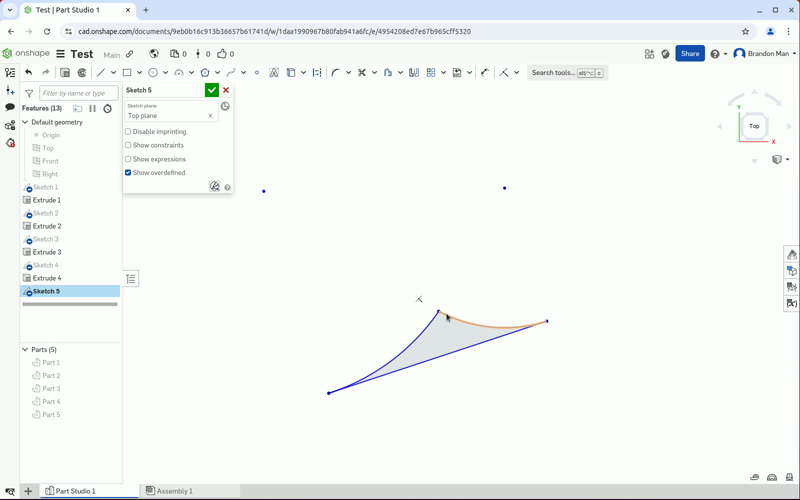
scroll(-6)
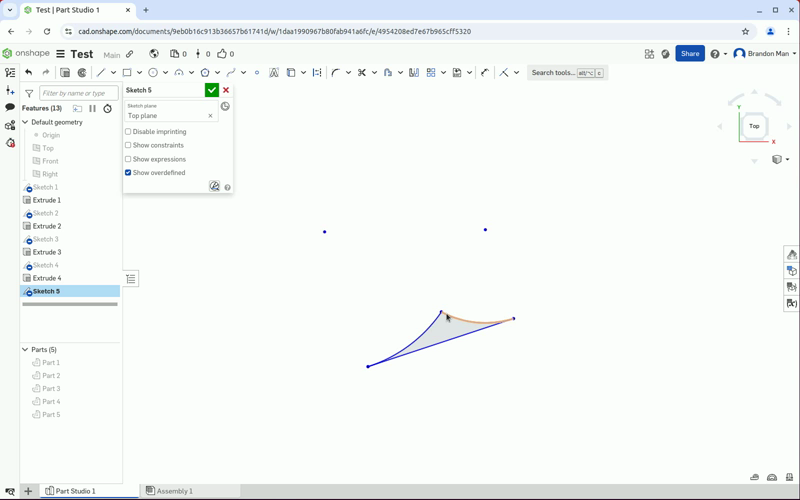
scroll(-6)
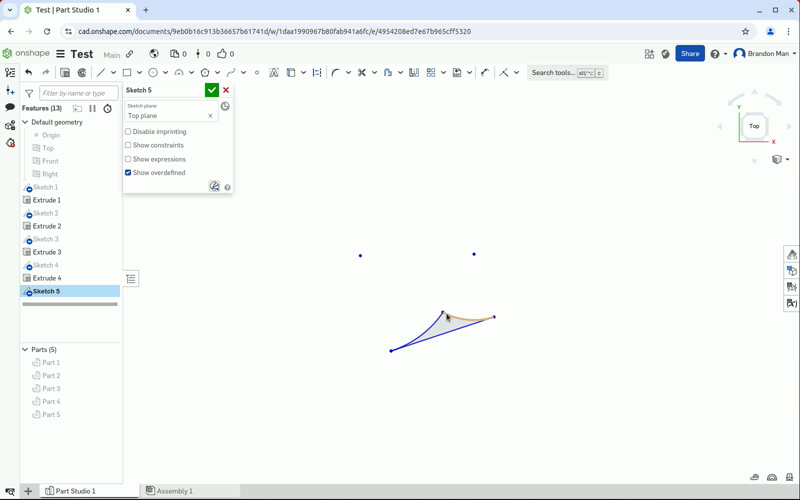
scroll(-6)
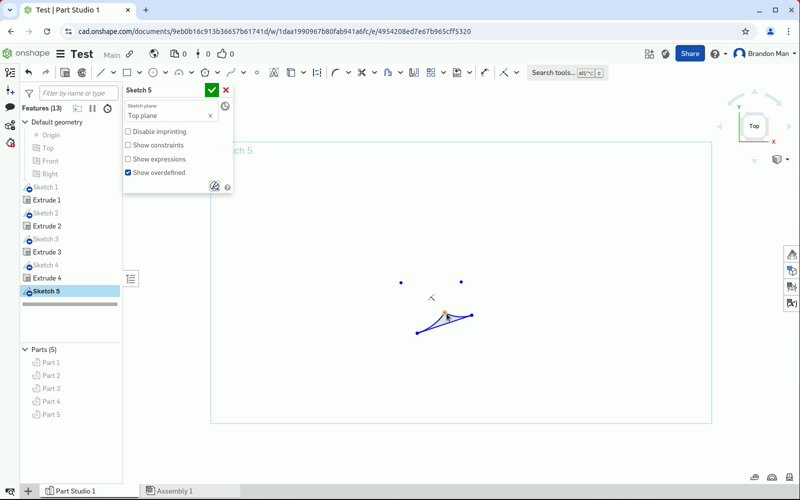
mouse_move(73, 352)
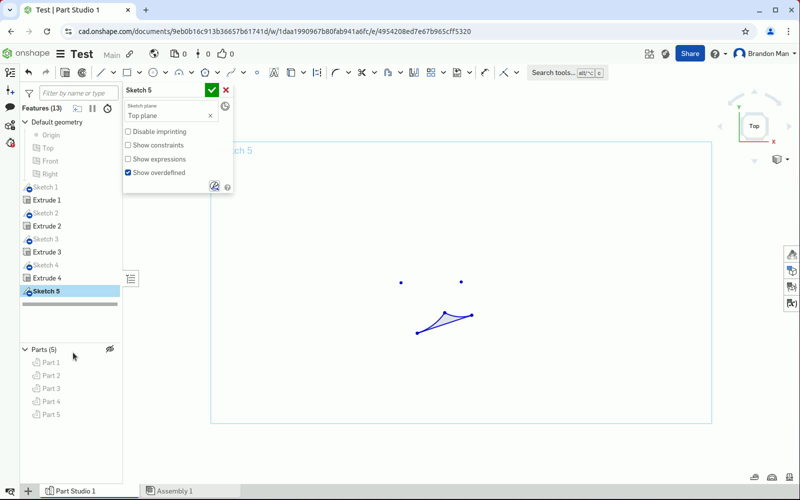
key(shift+y)
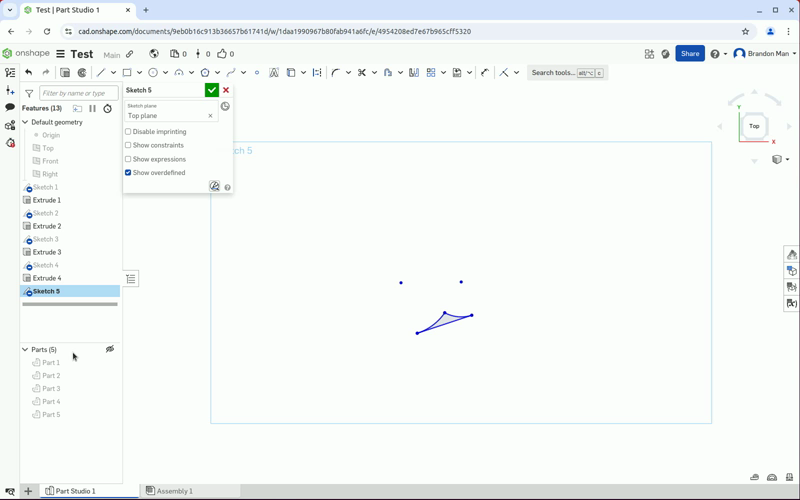
key(shift+e)
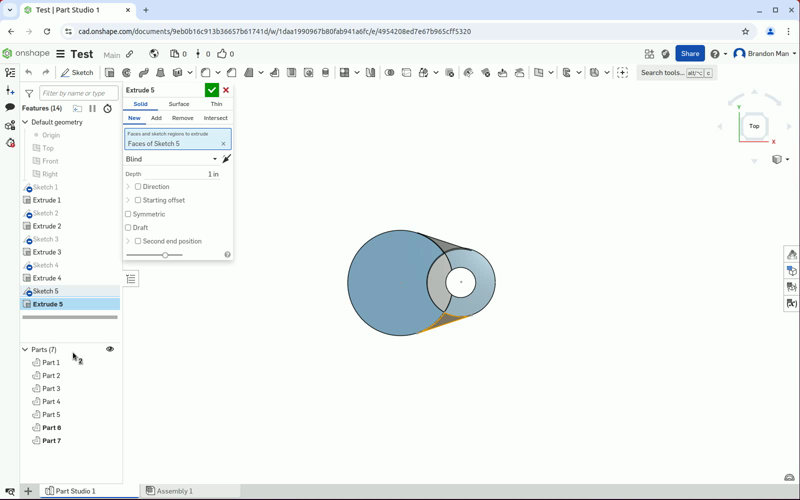
mouse_move(143, 106)
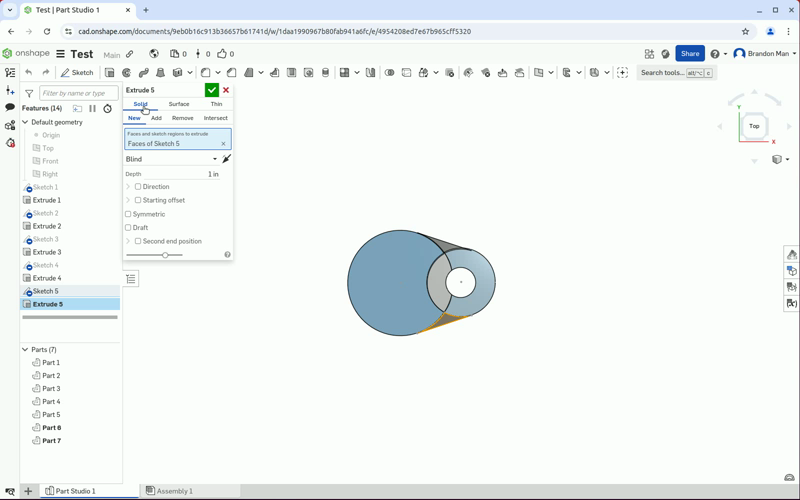
click(143, 106)
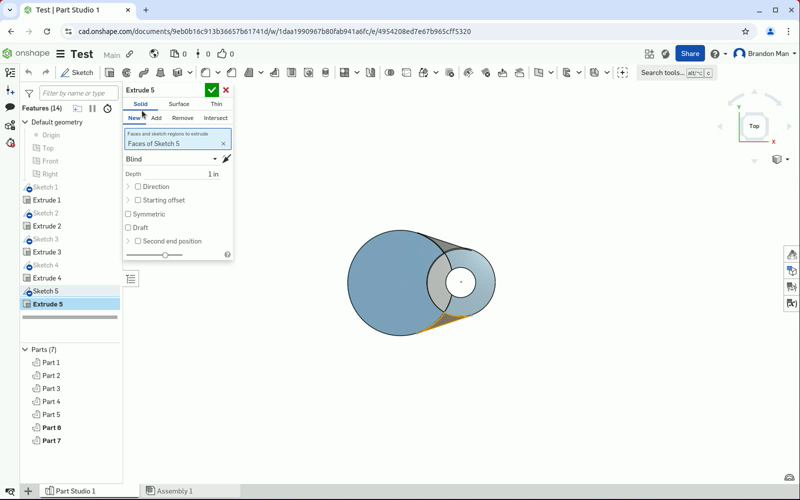
mouse_move(137, 120)
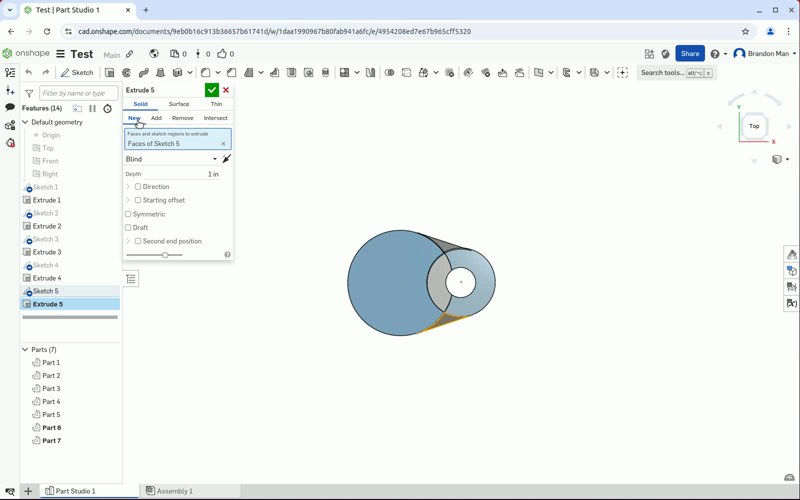
click(137, 120)
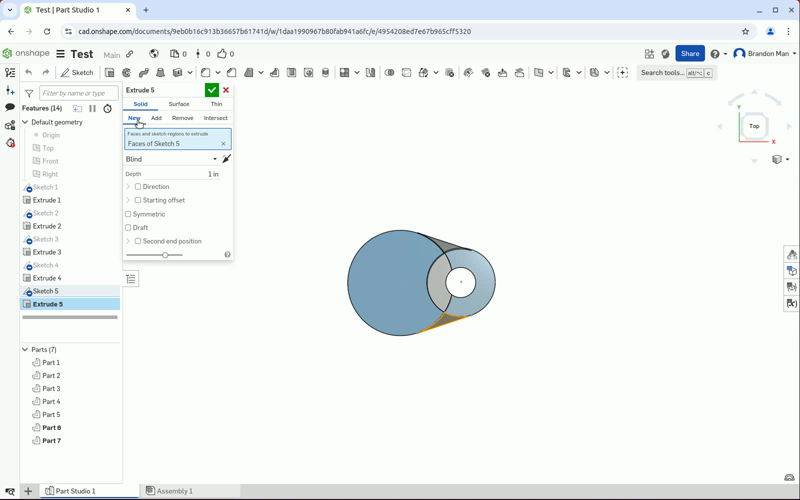
key(tab, 4)
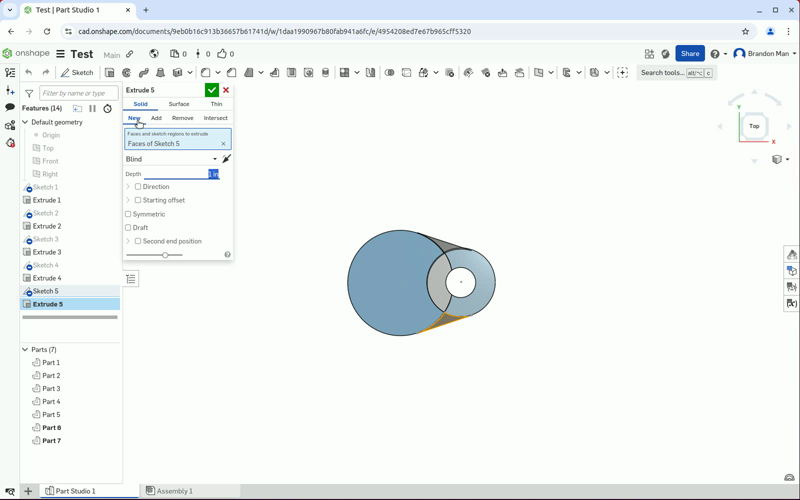
text(2.407)
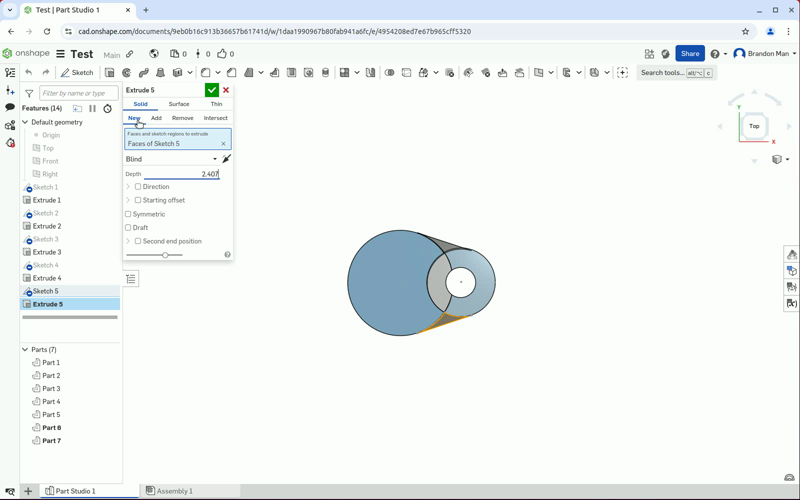
key(enter)
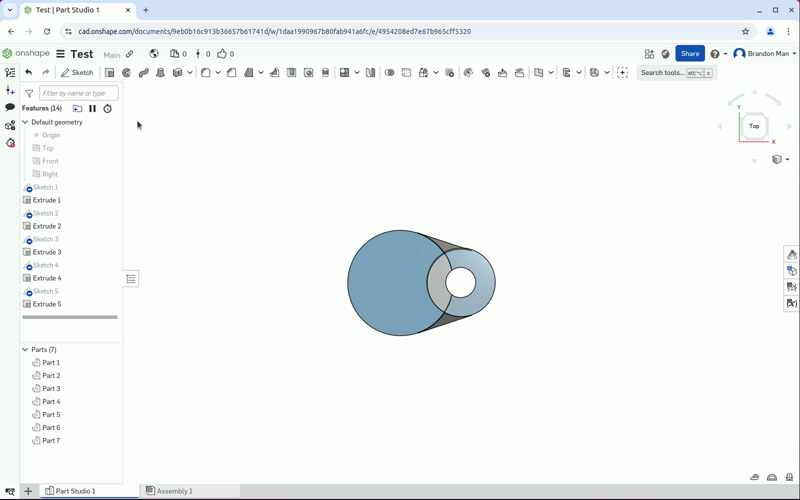
key(shift+h)
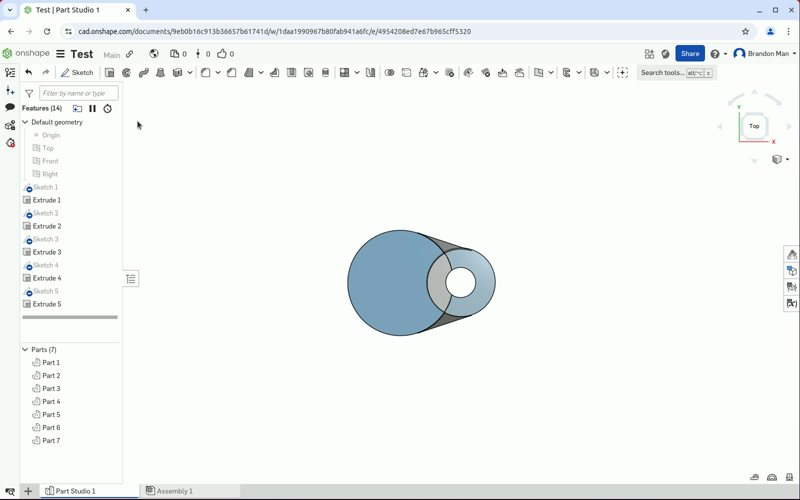
key(shift+h)
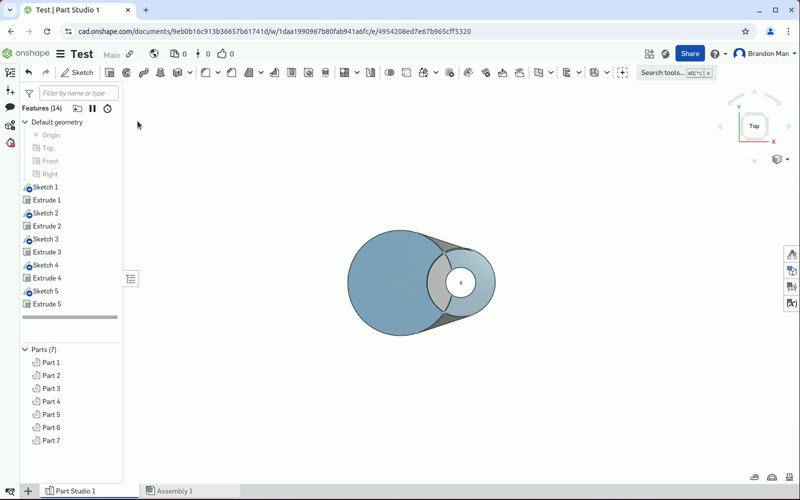
key(shift+7)
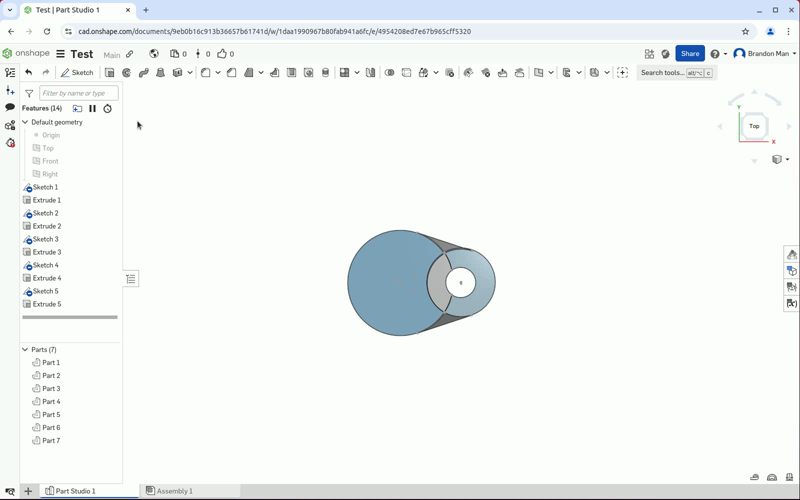
key(up, 3)
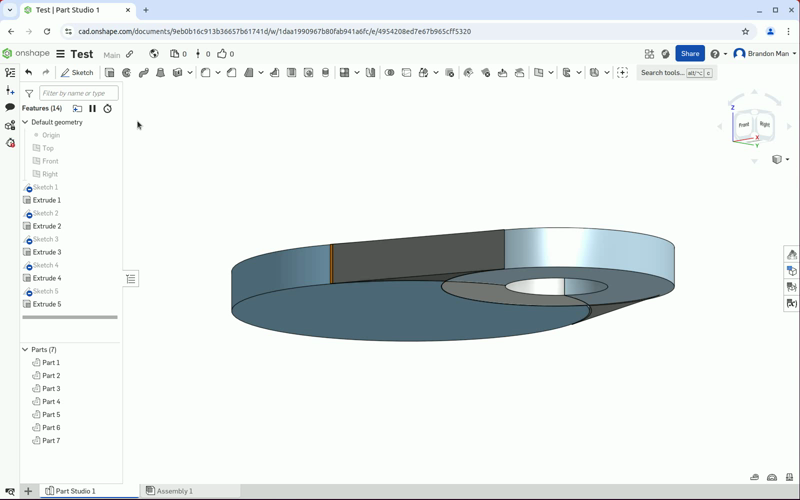
key(left, 3)
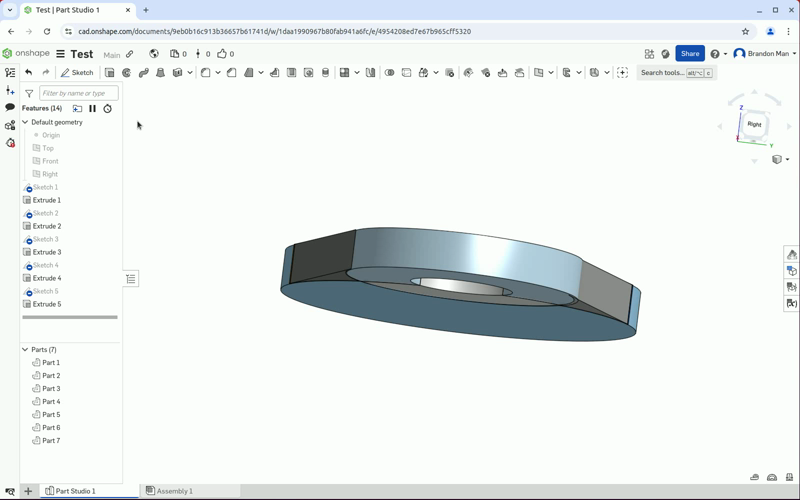
key(right, 3)
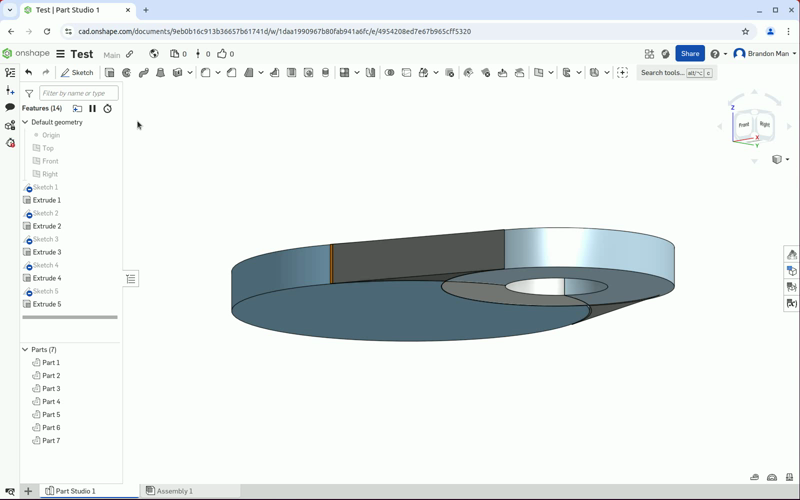
key(down, 3)
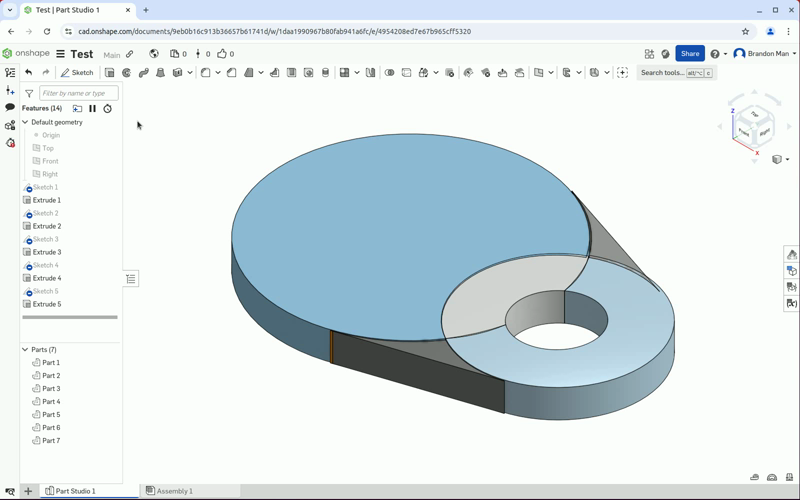
mouse_move(73, 189)
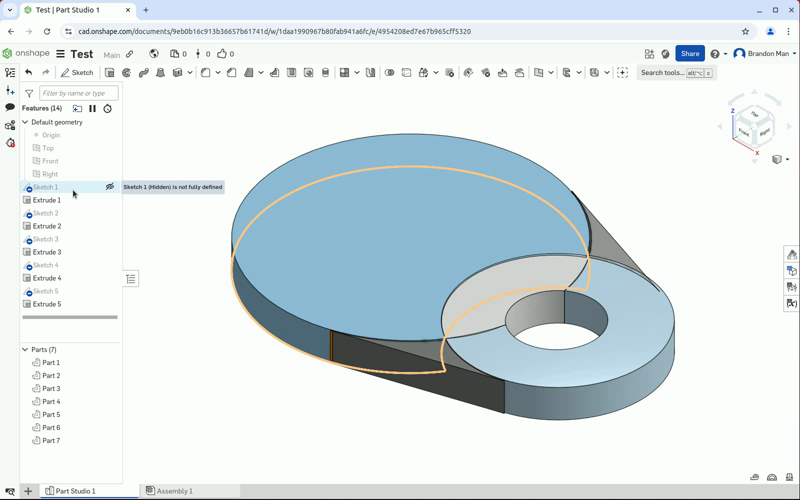
click(73, 189)